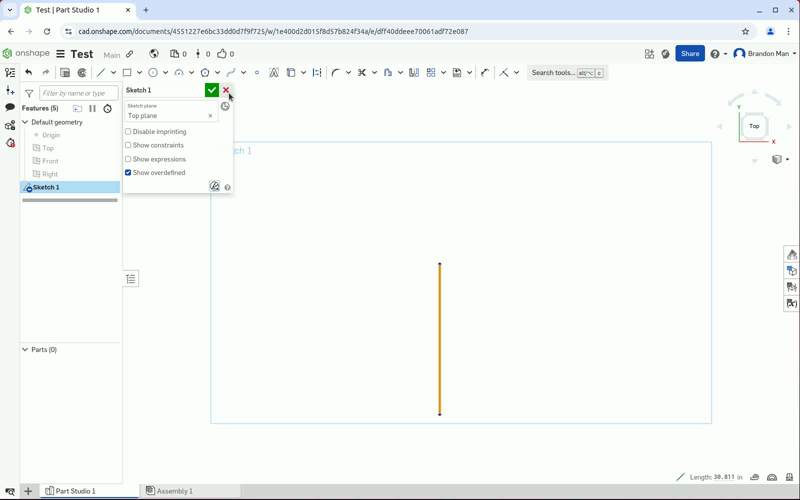
key(shift+h)
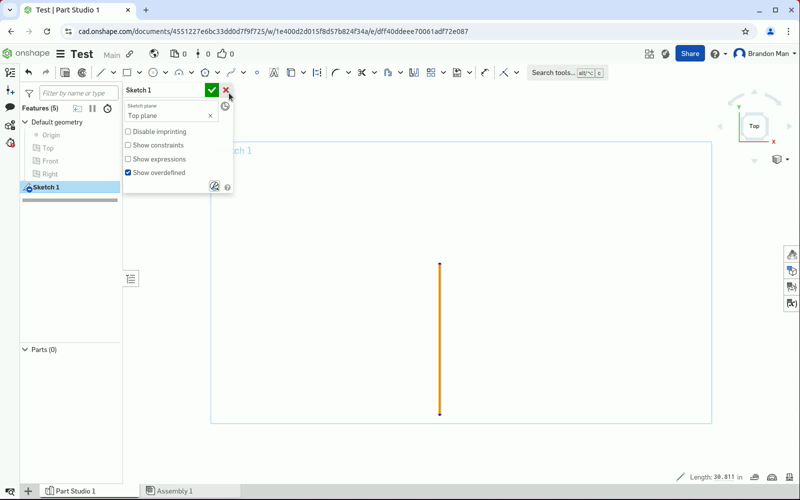
key(shift+s)
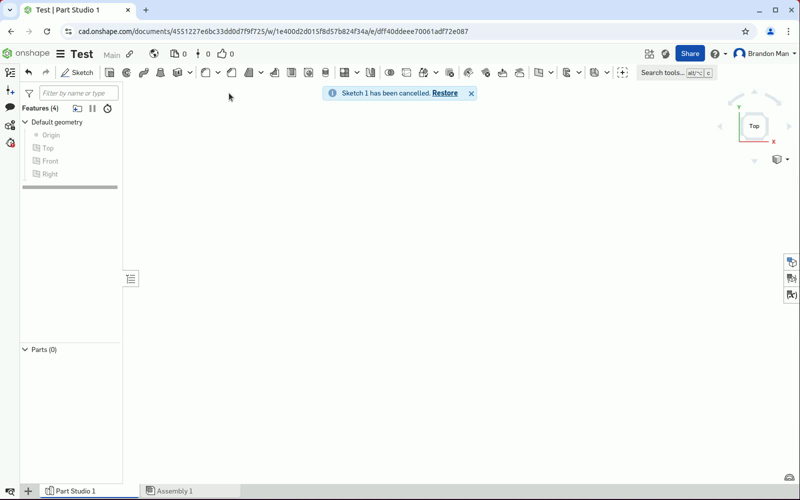
mouse_move(73, 150)
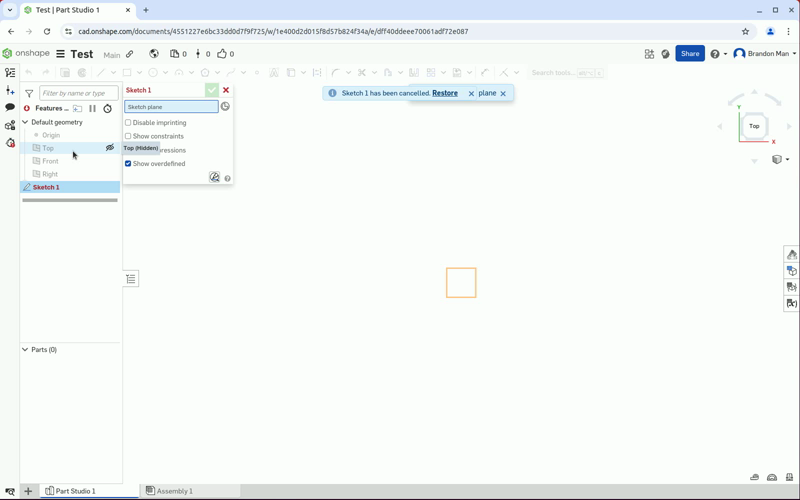
click(73, 150)
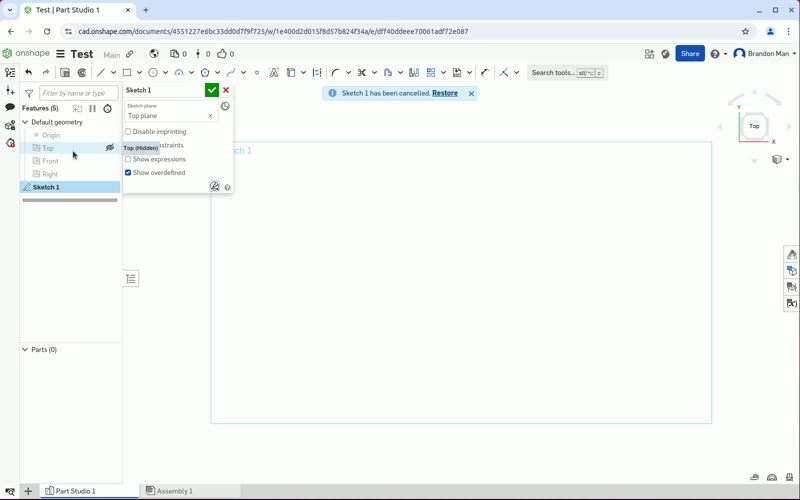
mouse_move(73, 352)
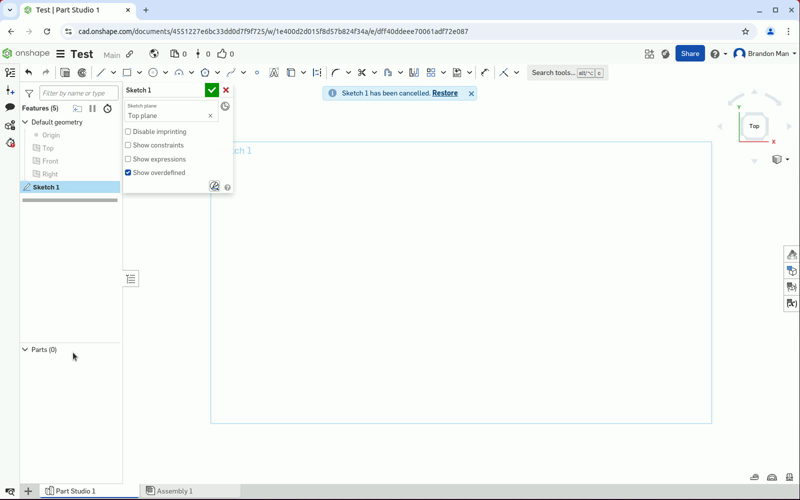
key(y)
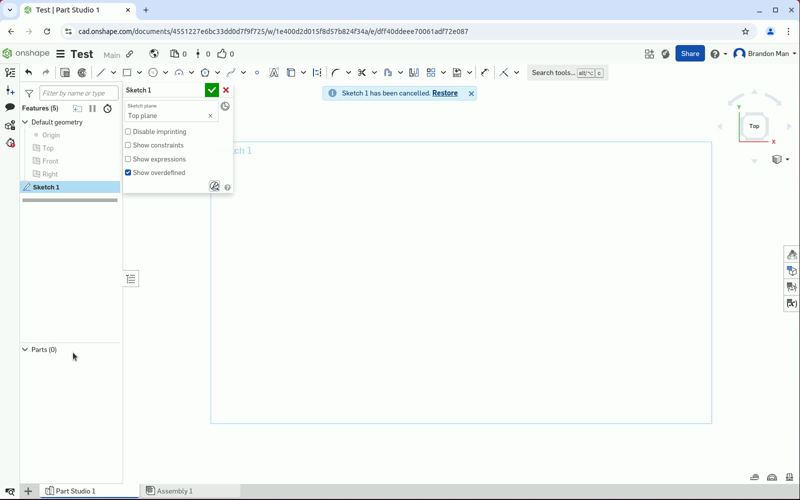
key(l)
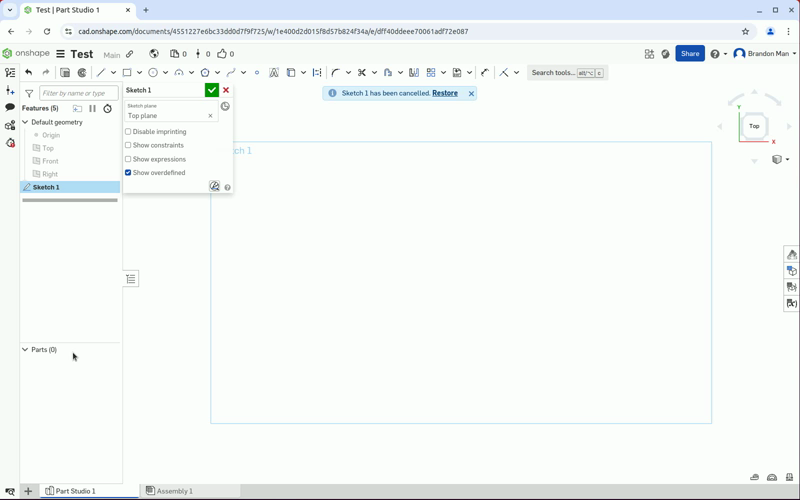
key_down(shift)
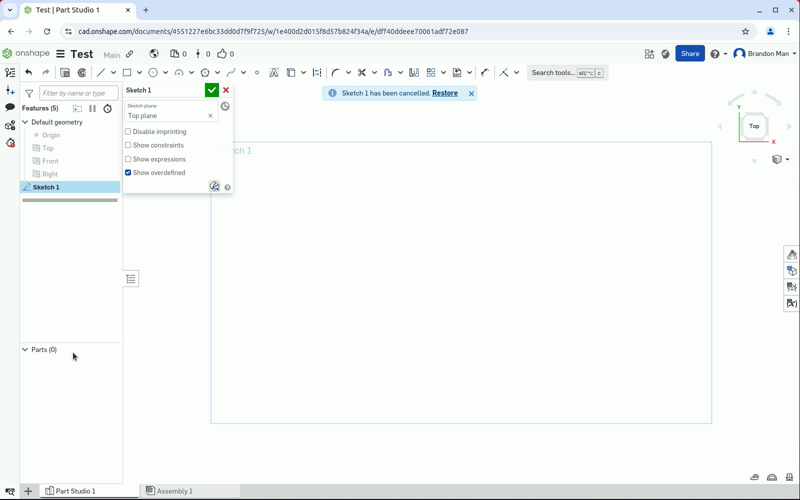
mouse_move(348, 291)
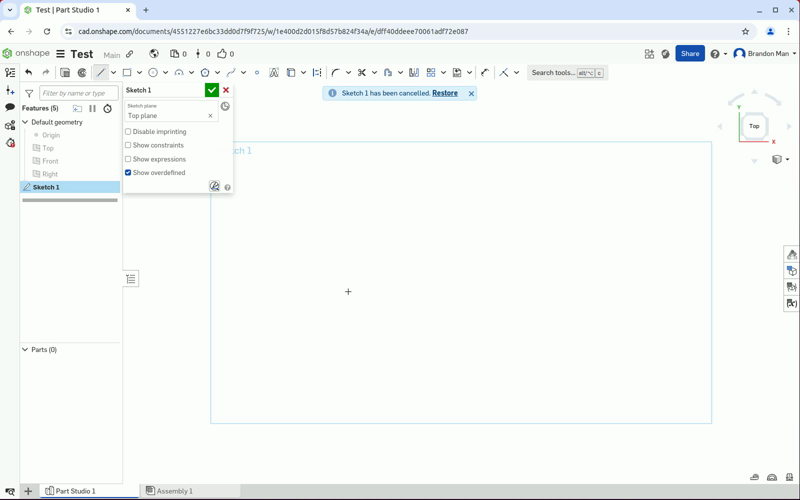
click(348, 291)
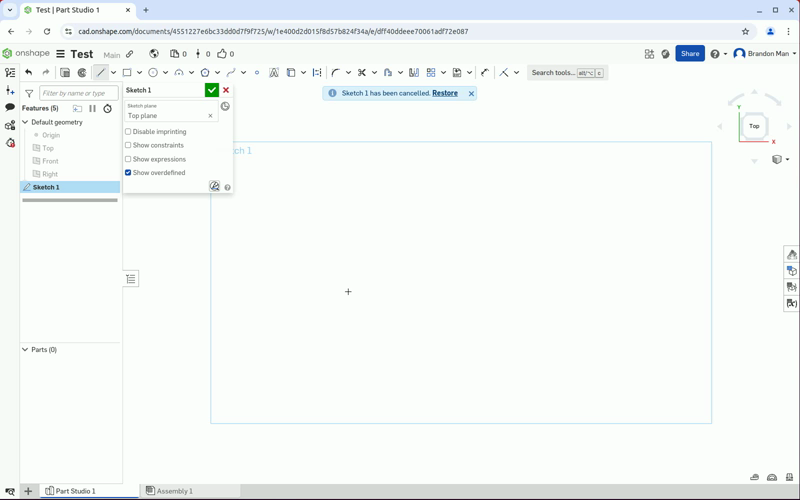
key_up(shift)
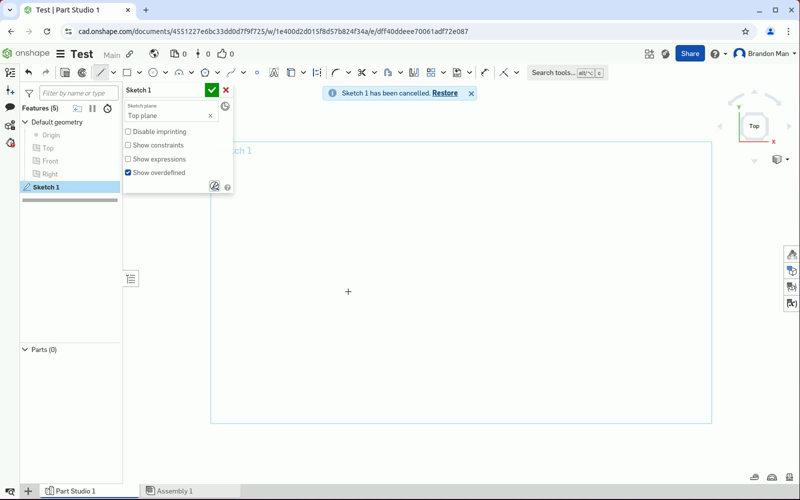
key_down(shift)
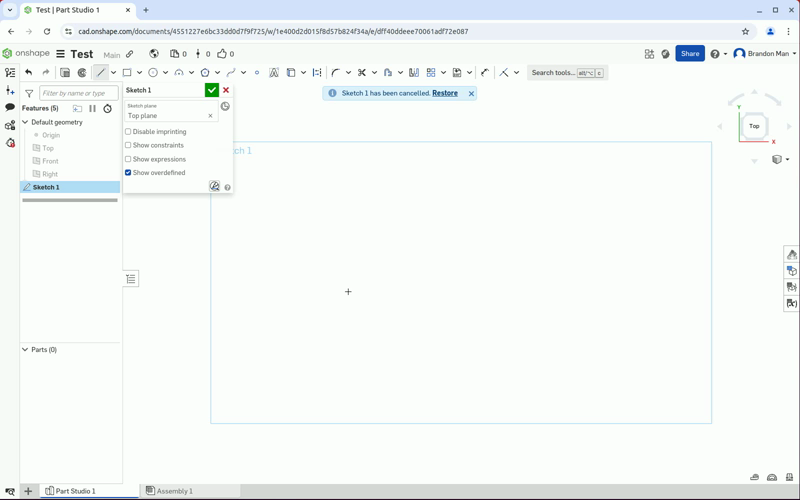
mouse_move(475, 291)
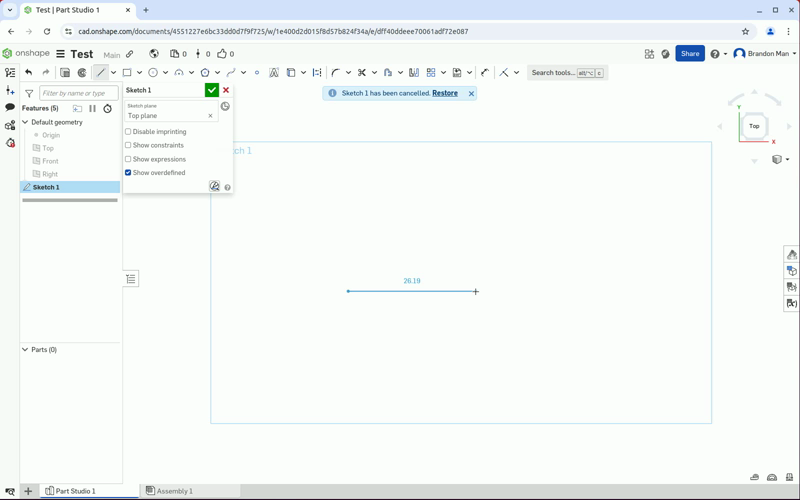
click(475, 291)
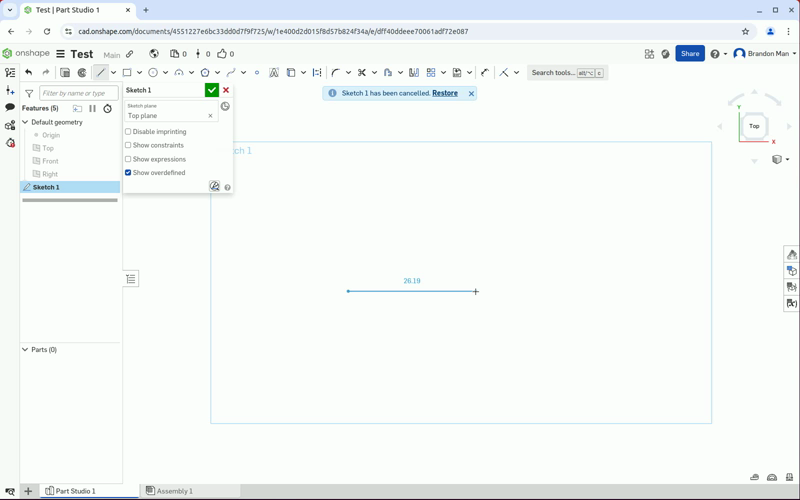
key_up(shift)
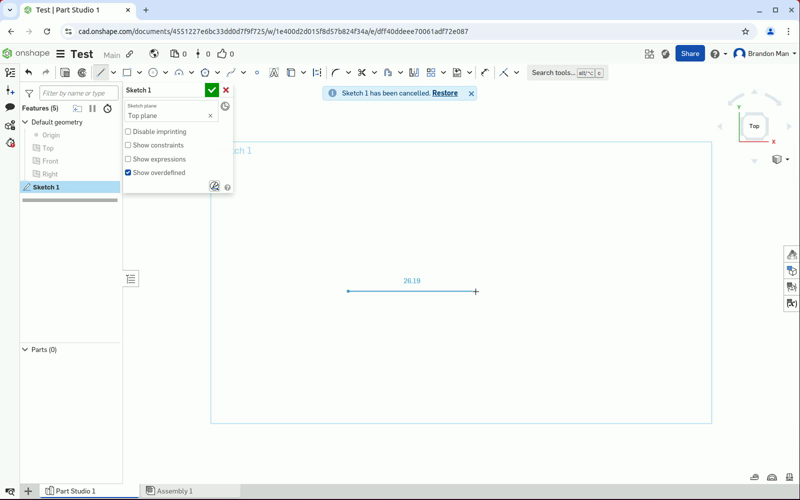
key_down(shift)
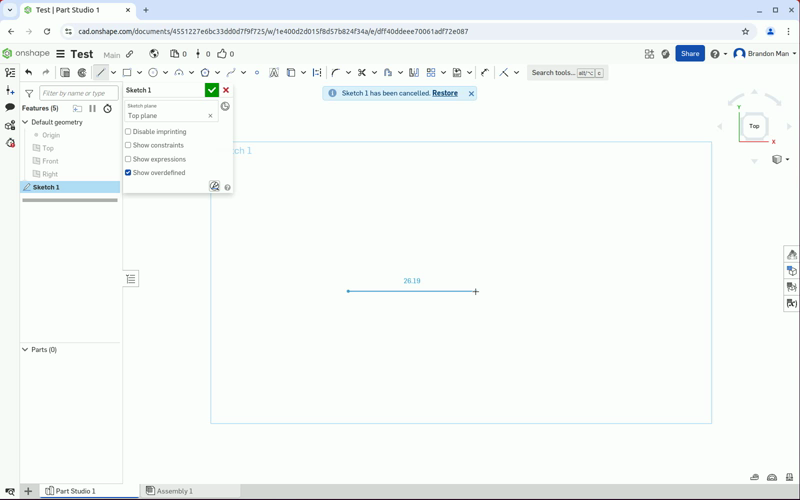
mouse_move(505, 291)
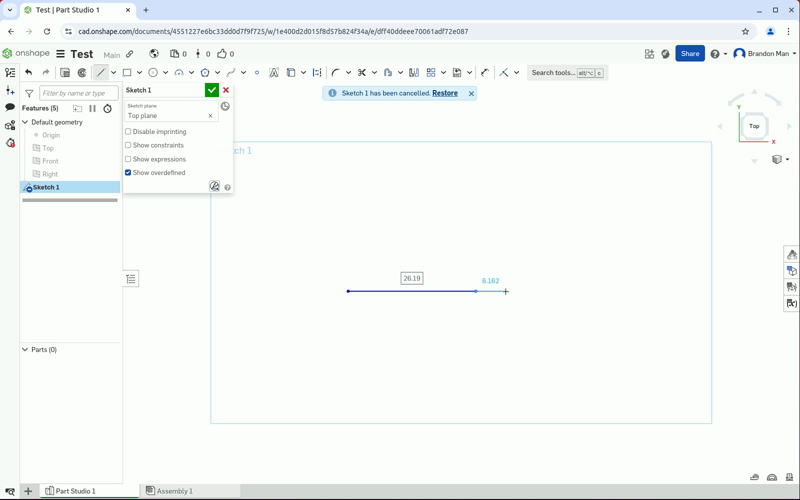
mouse_move(475, 236)
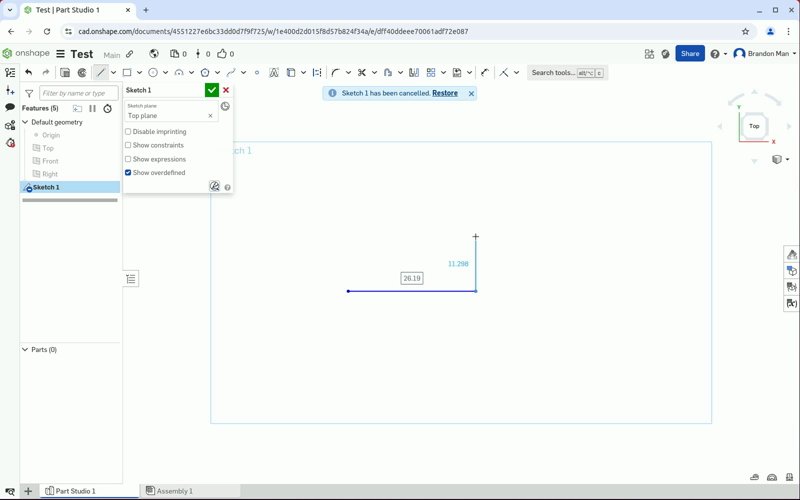
click(475, 236)
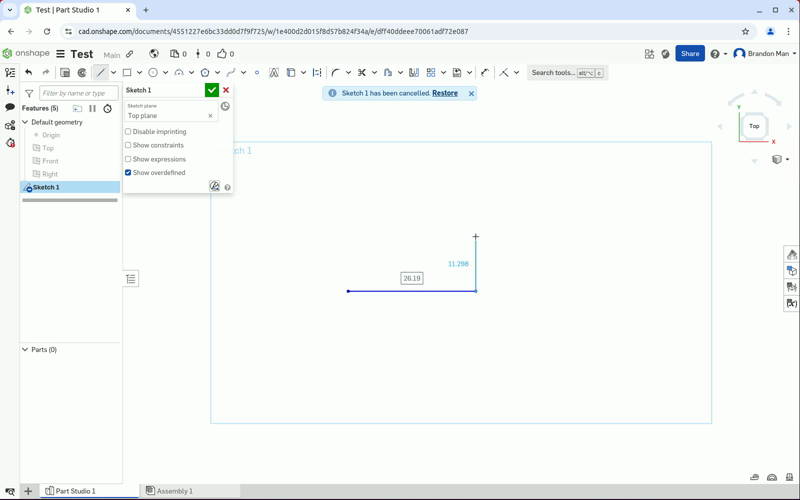
key_up(shift)
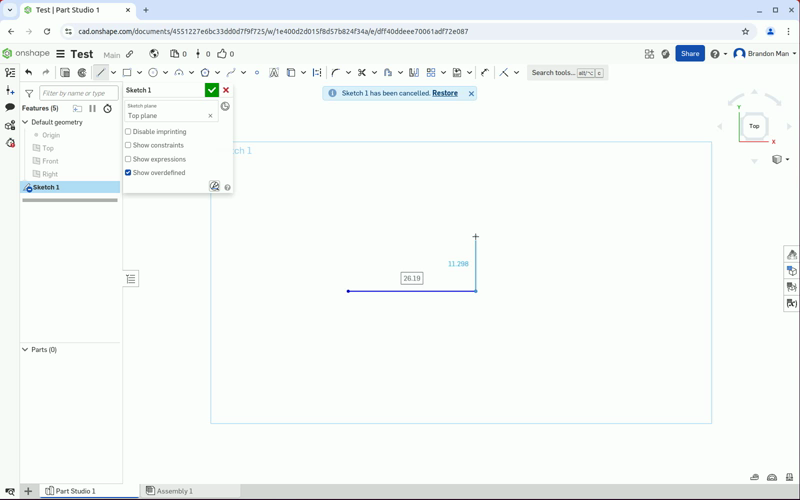
key_down(shift)
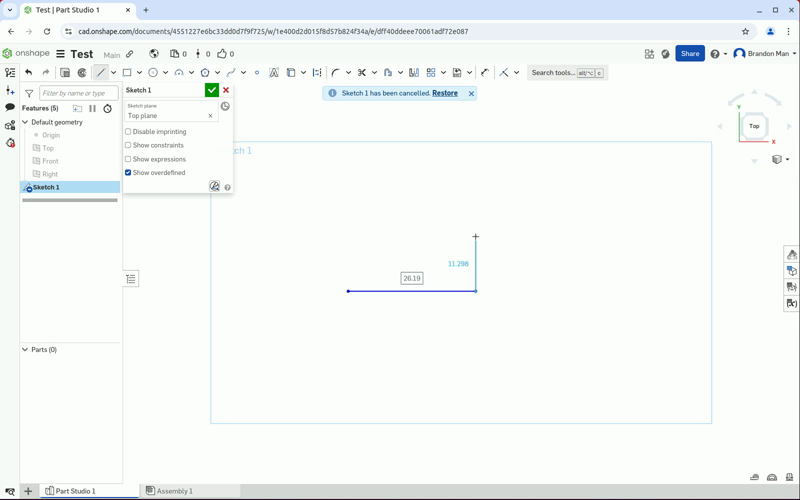
mouse_move(505, 236)
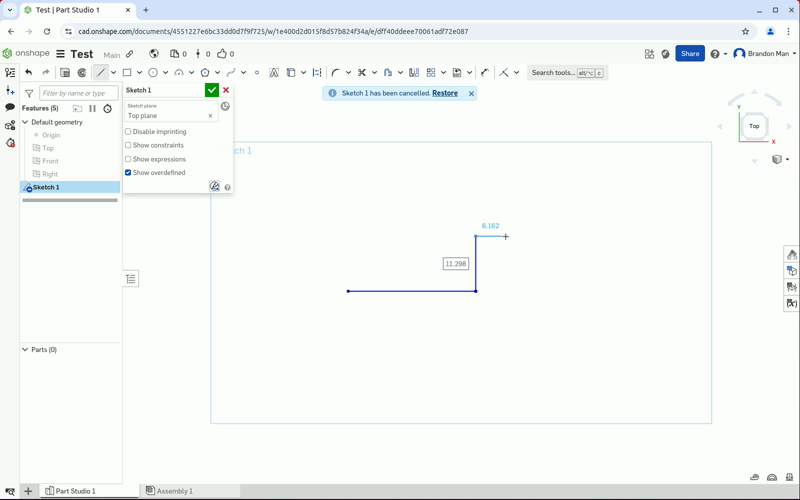
mouse_move(444, 236)
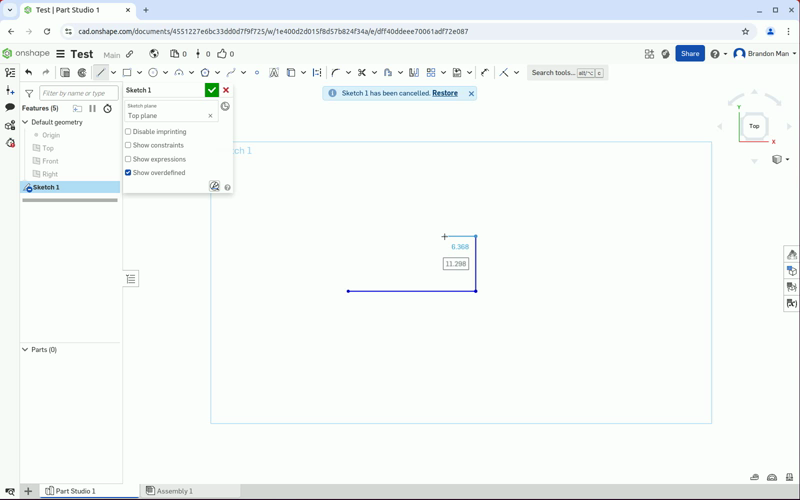
click(444, 236)
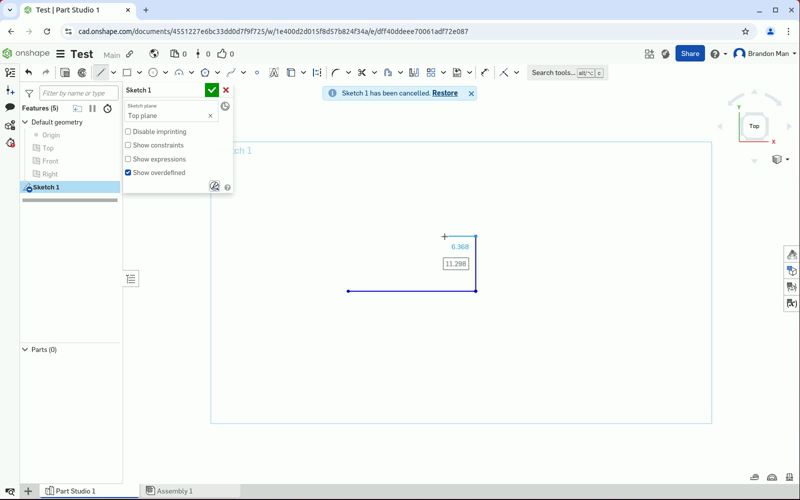
key_up(shift)
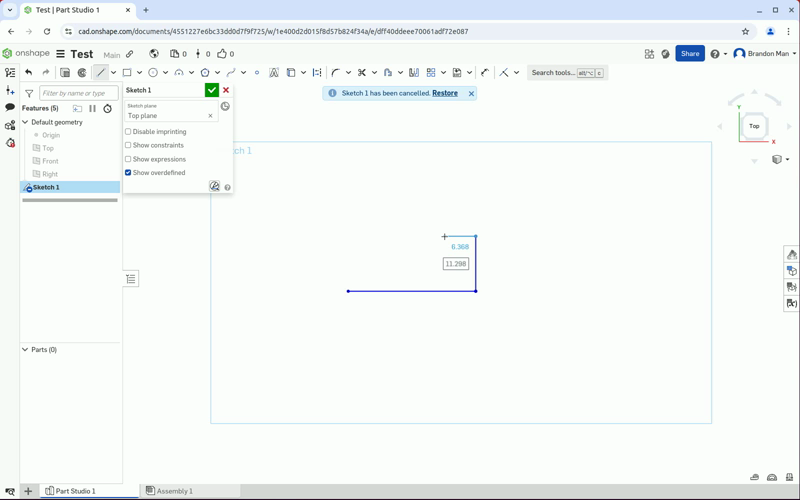
key_down(shift)
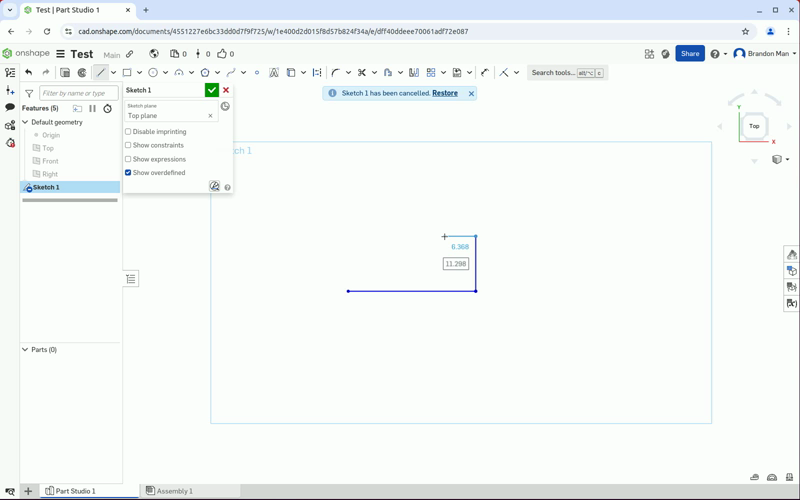
mouse_move(474, 236)
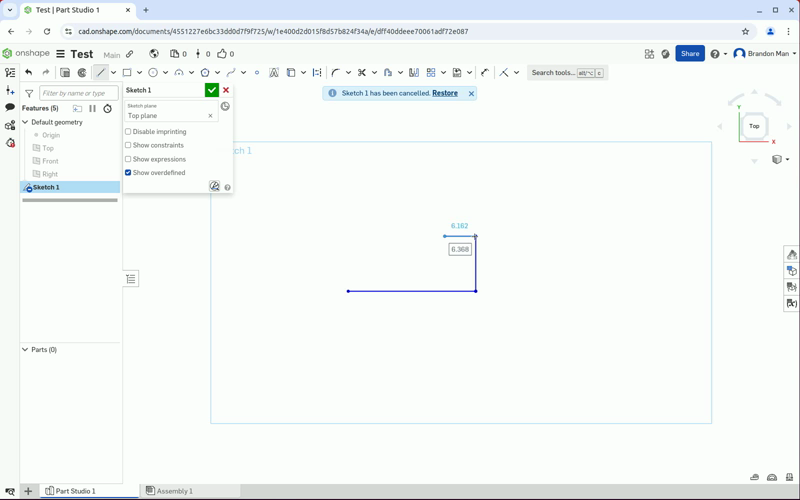
mouse_move(427, 236)
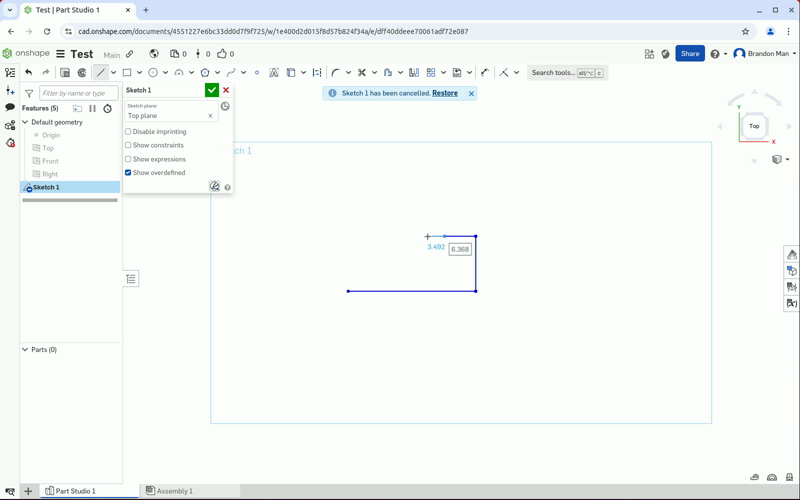
click(427, 236)
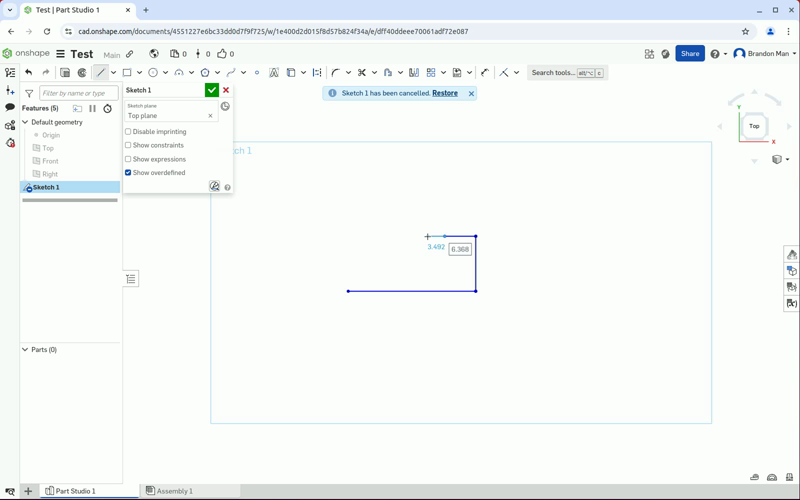
key_up(shift)
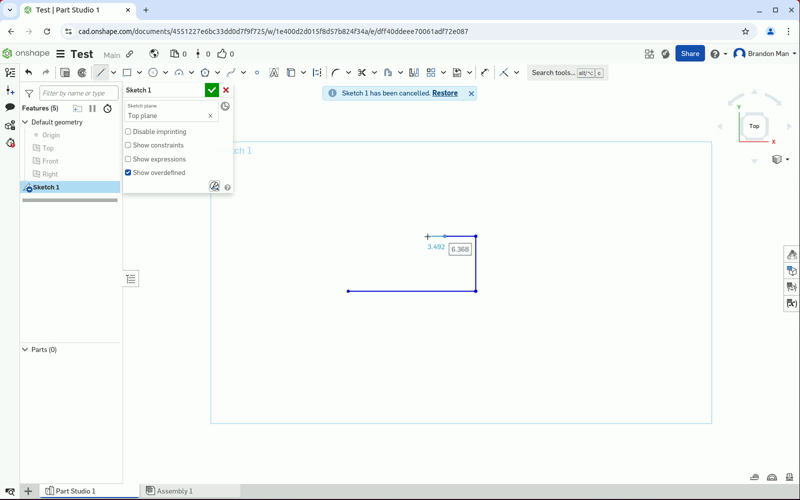
key_down(shift)
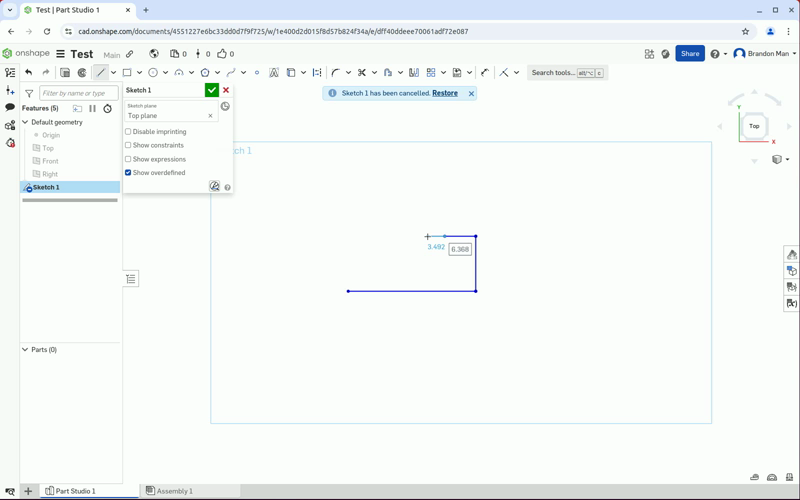
mouse_move(457, 236)
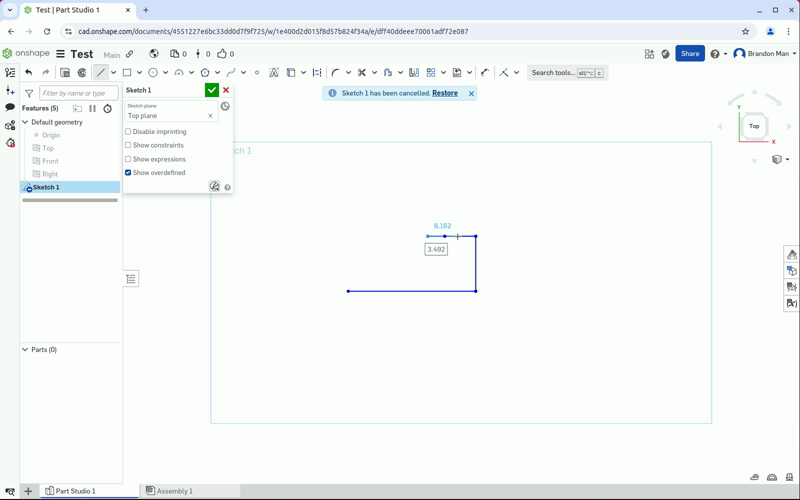
mouse_move(396, 236)
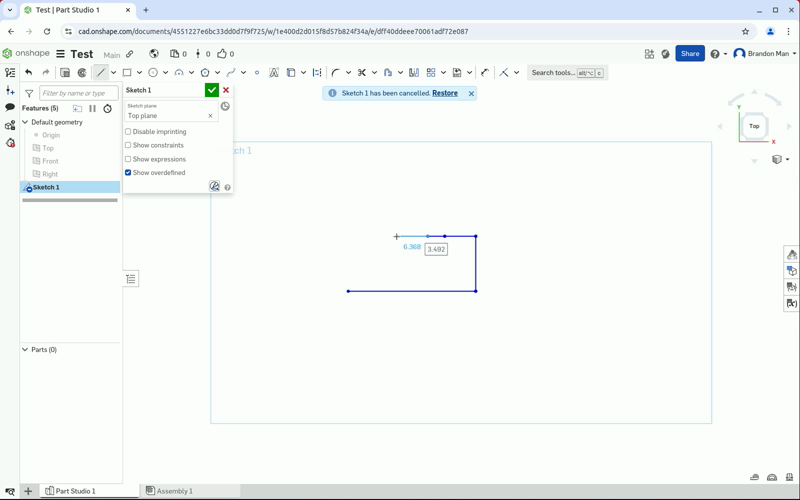
click(396, 236)
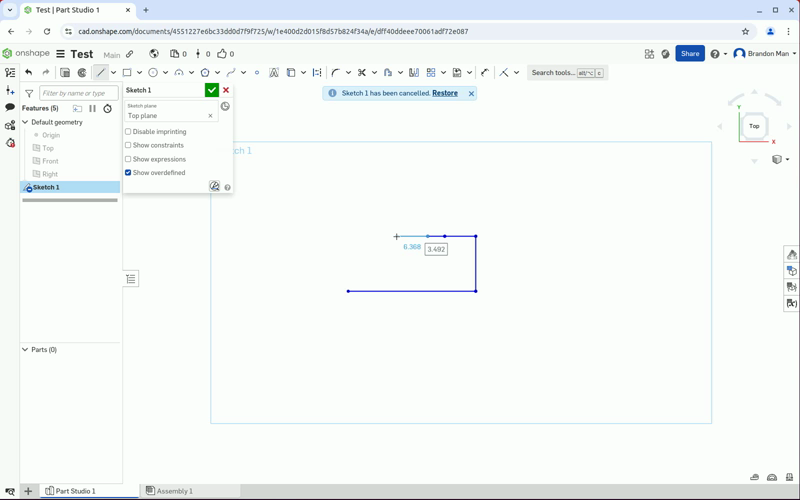
key_up(shift)
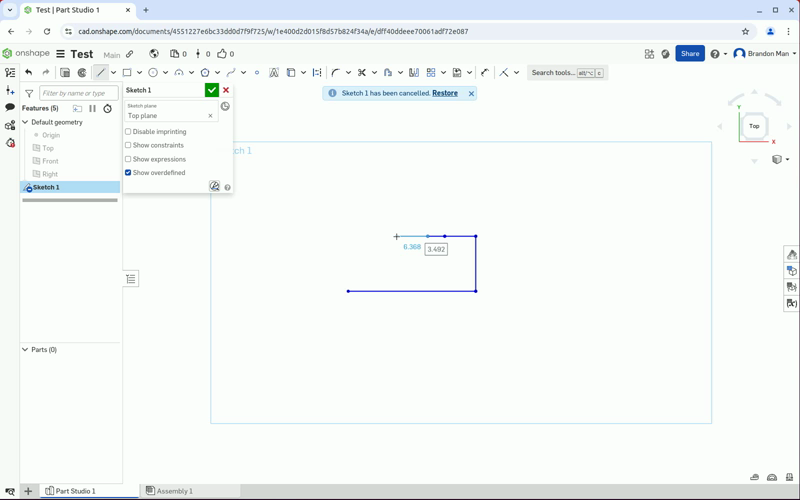
key_down(shift)
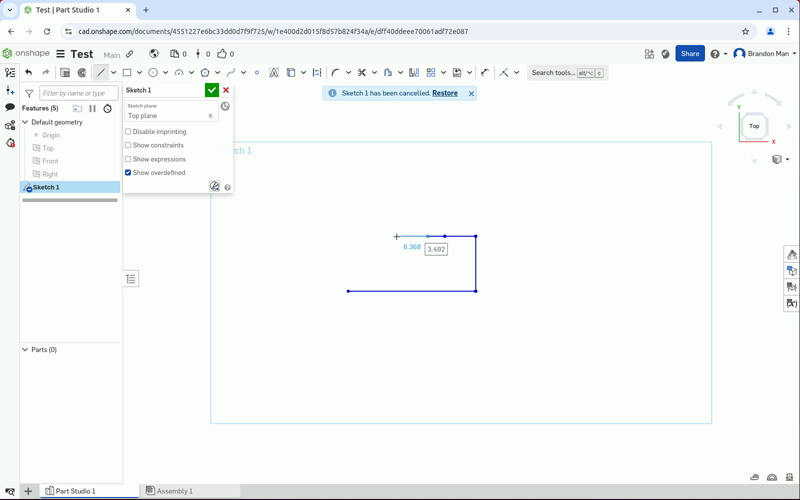
mouse_move(426, 236)
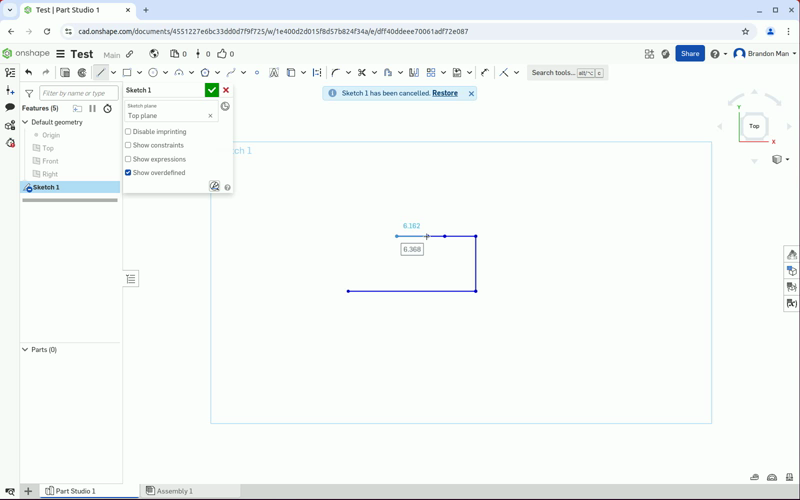
mouse_move(379, 236)
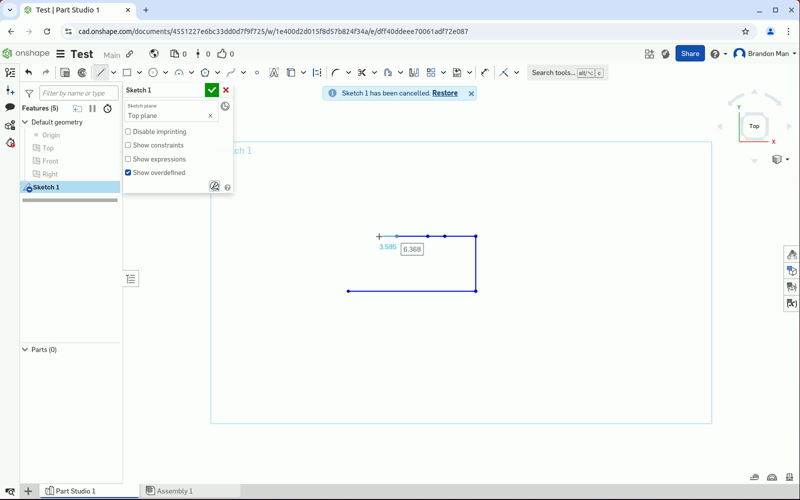
click(379, 236)
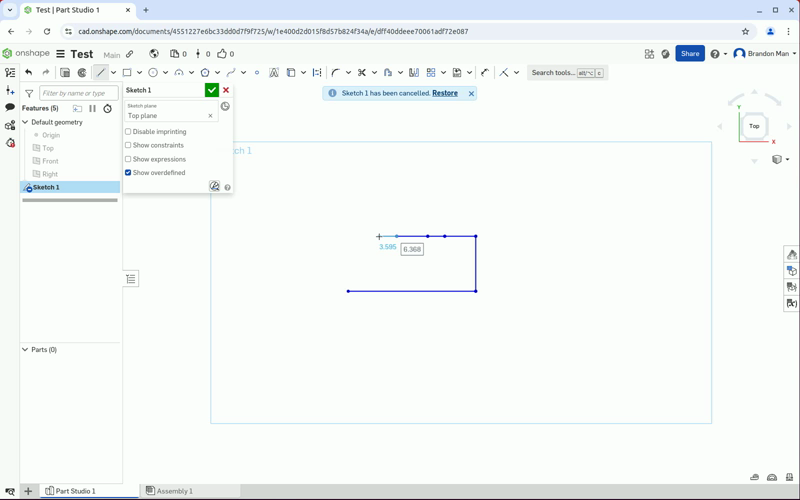
key_up(shift)
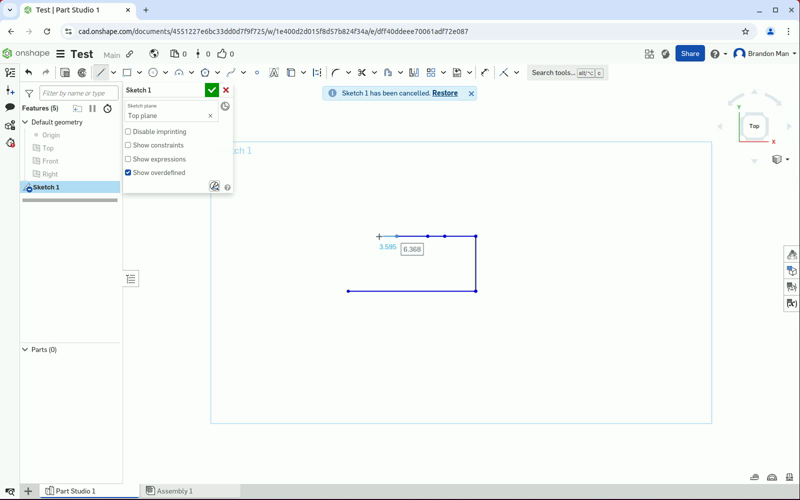
key_down(shift)
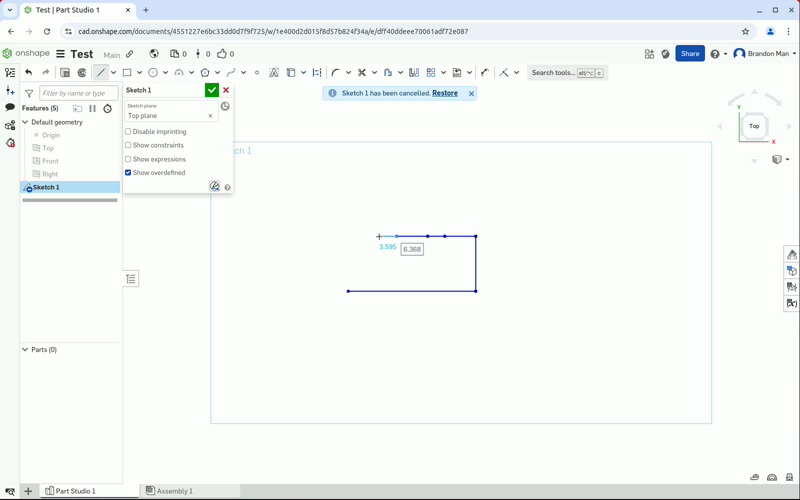
mouse_move(409, 236)
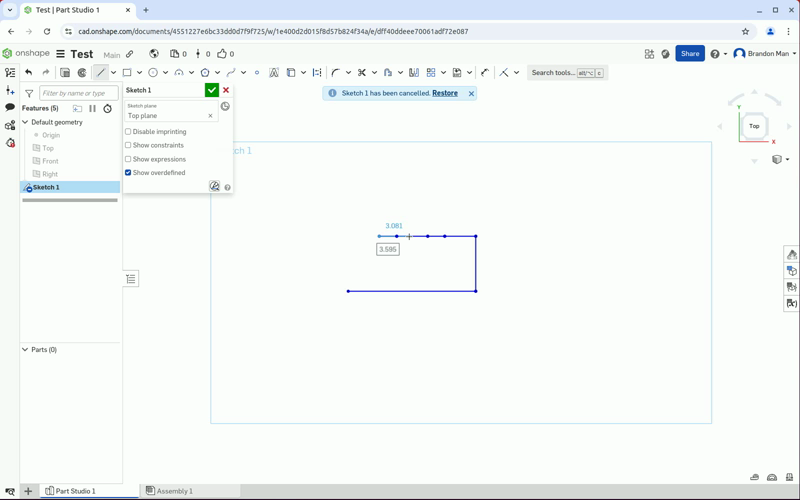
mouse_move(348, 236)
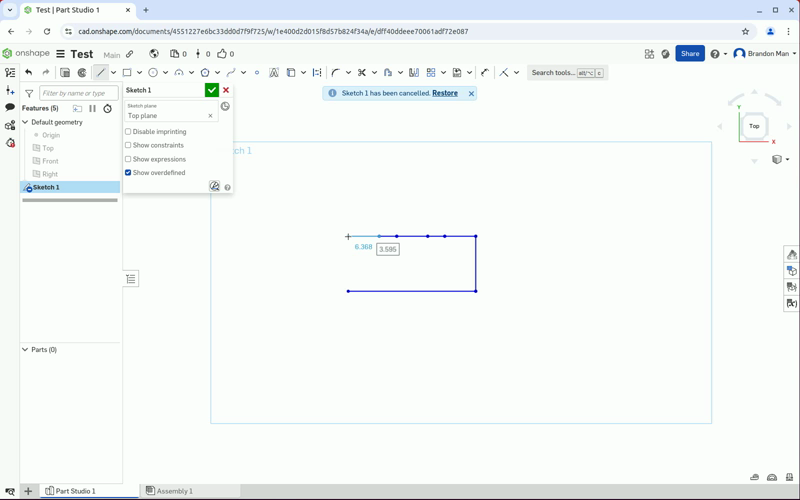
click(348, 236)
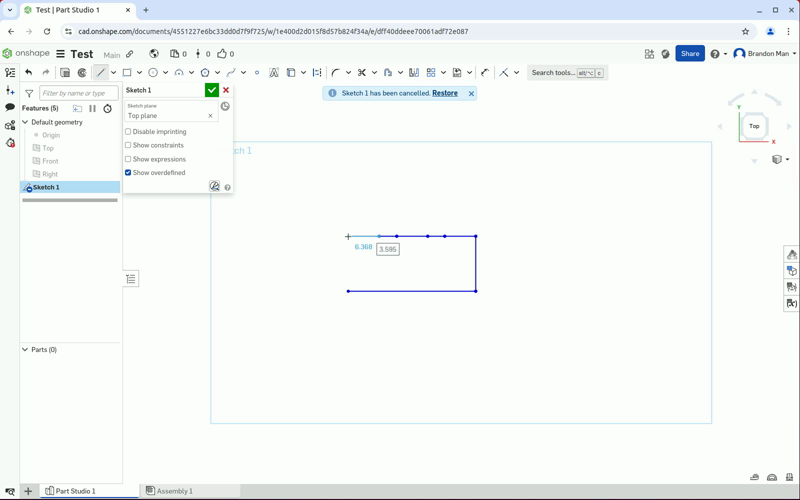
key_up(shift)
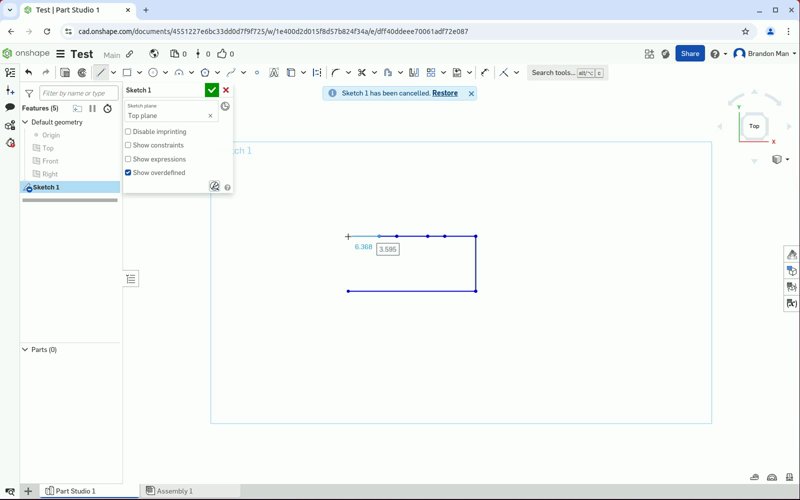
mouse_move(378, 236)
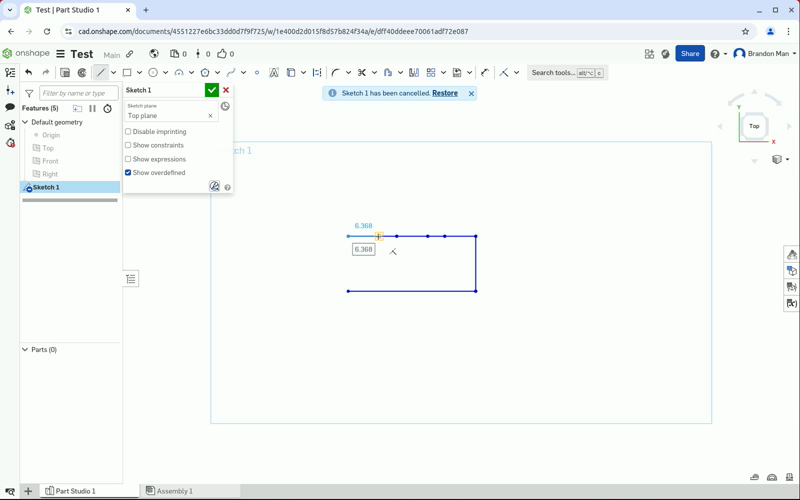
key_down(shift)
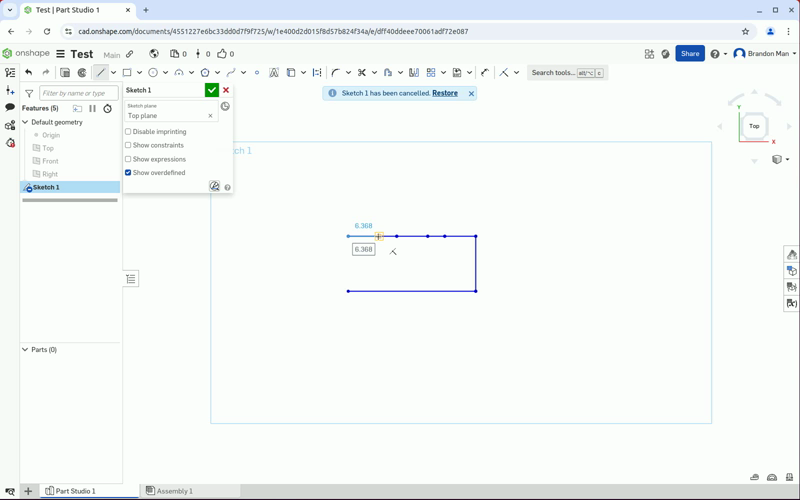
mouse_move(348, 291)
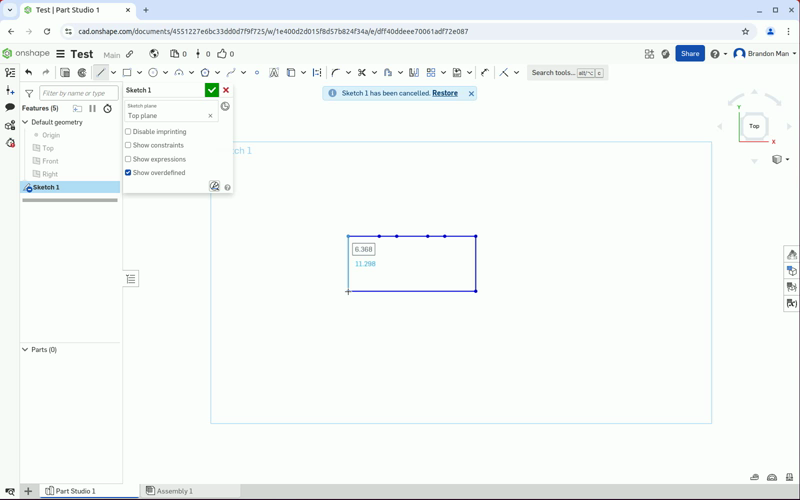
key_up(shift)
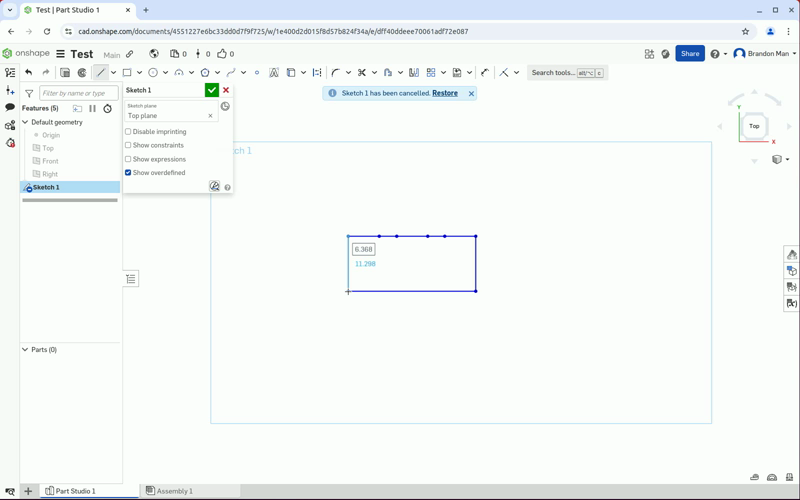
click(348, 291)
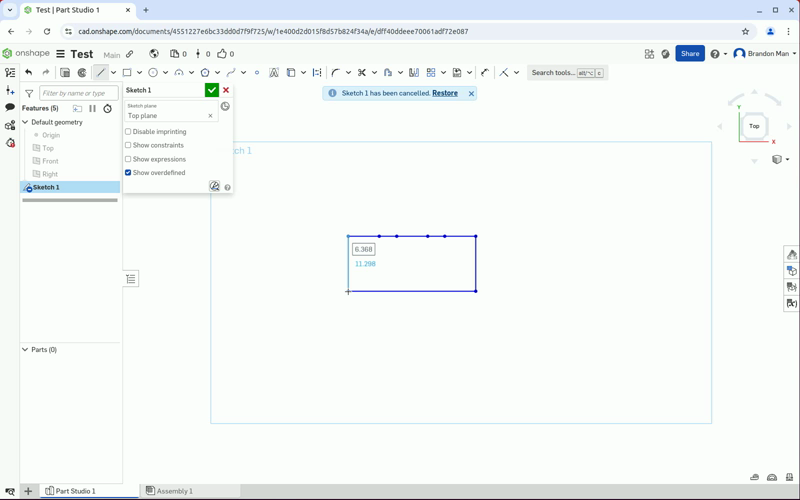
key(esc)
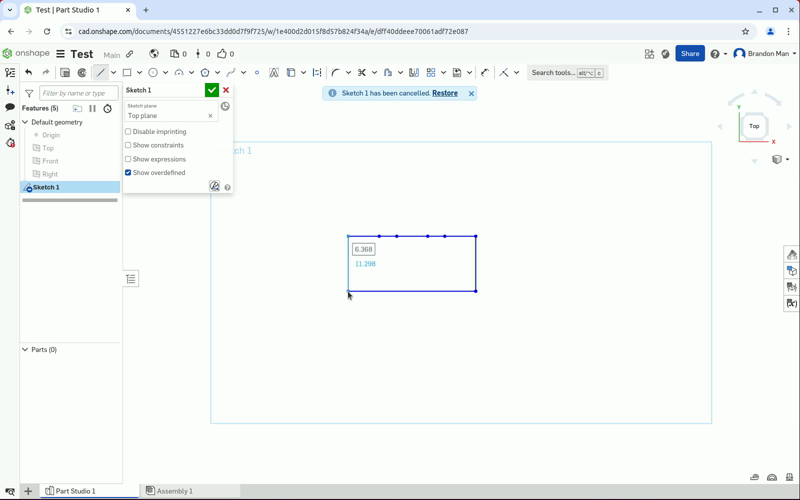
mouse_move(468, 272)
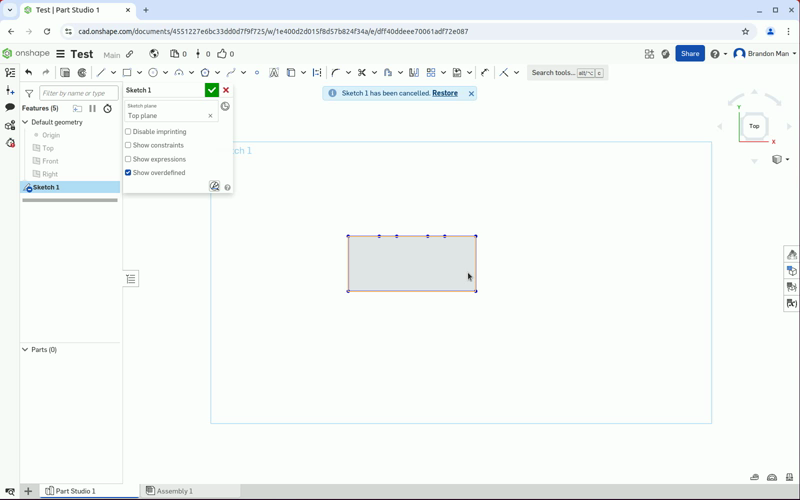
click(468, 272)
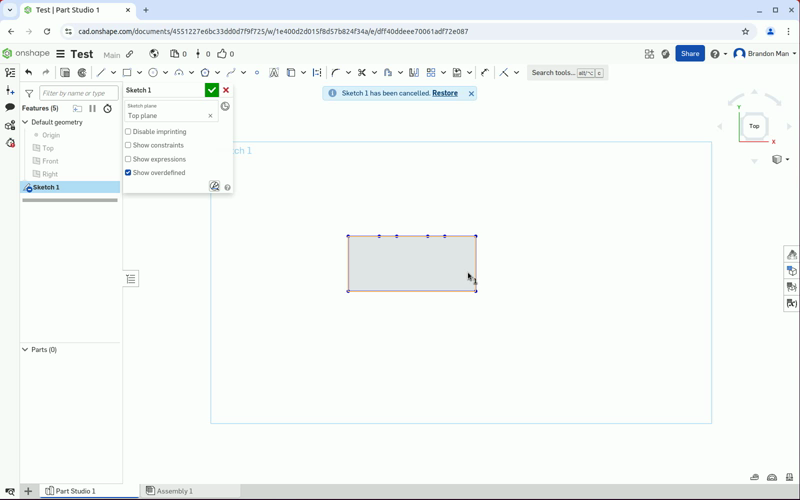
mouse_move(73, 352)
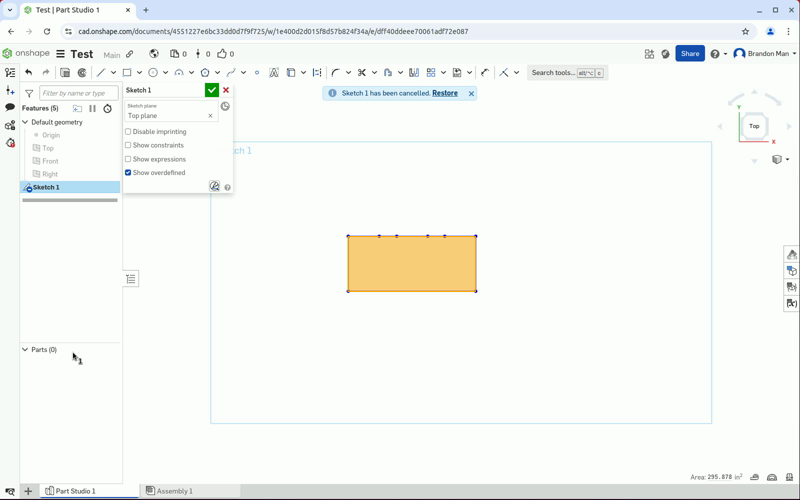
key(shift+y)
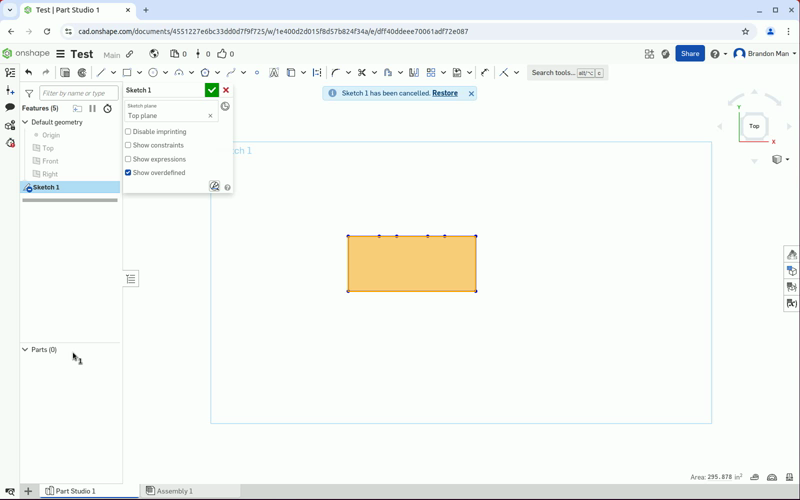
key(shift+e)
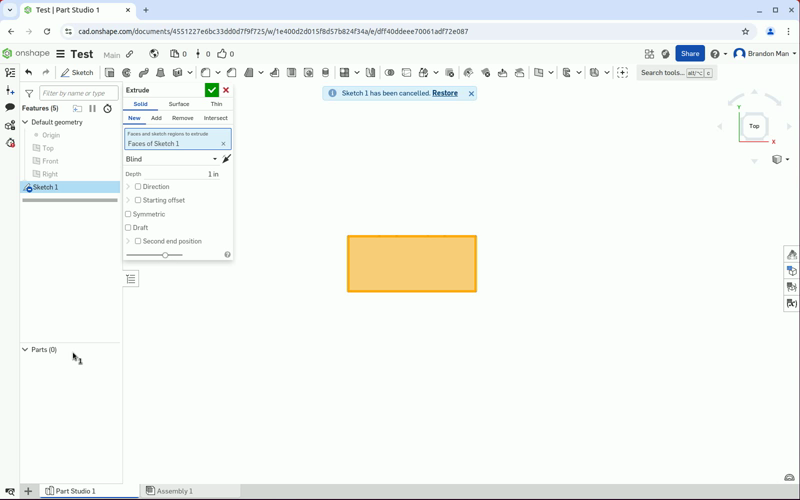
mouse_move(143, 106)
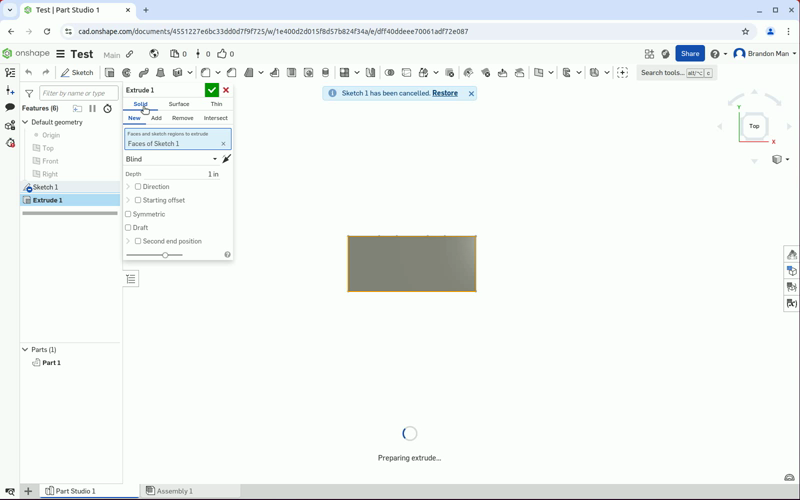
click(143, 106)
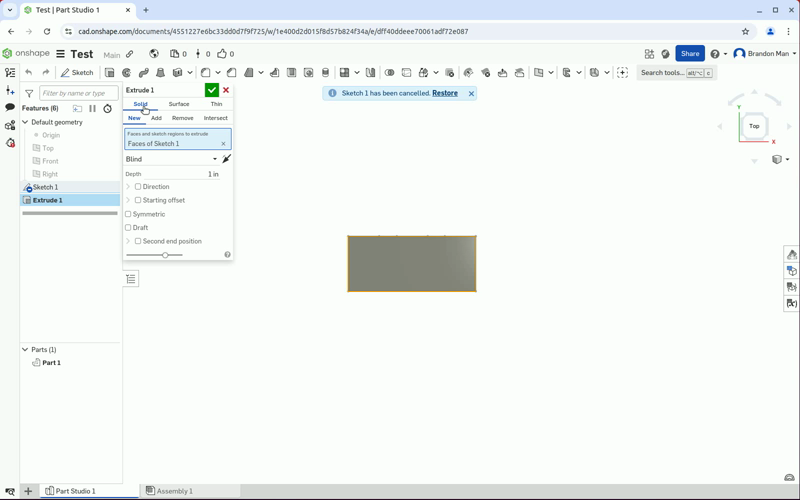
mouse_move(137, 120)
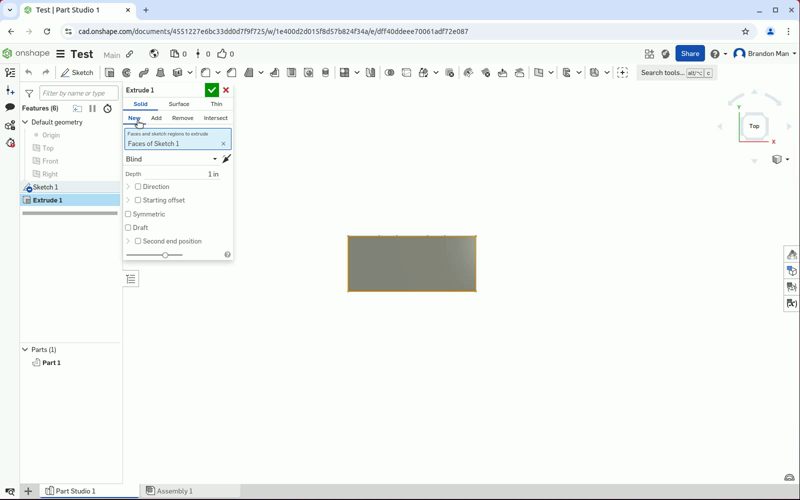
click(137, 120)
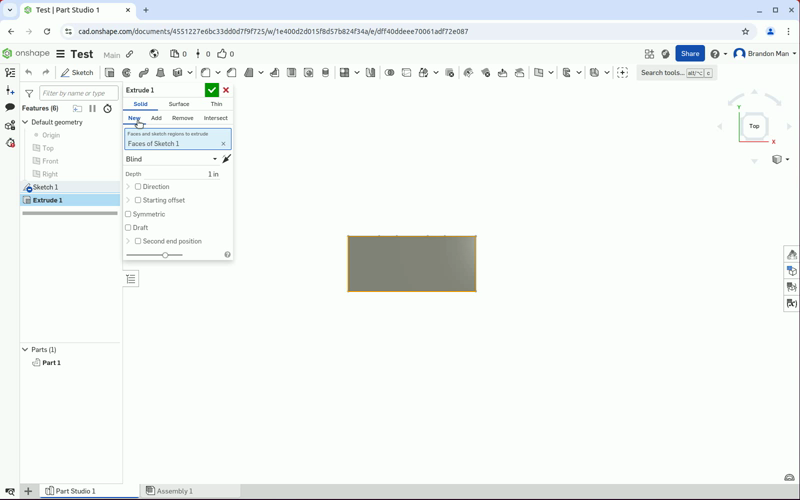
key(tab, 4)
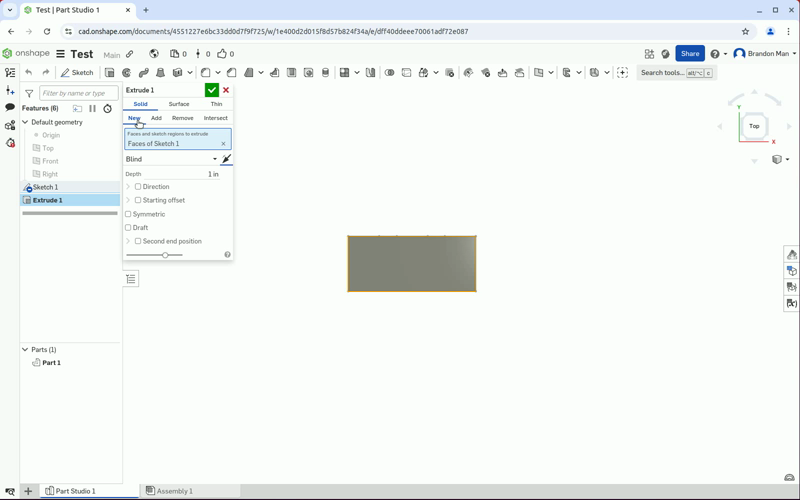
text(2.648)
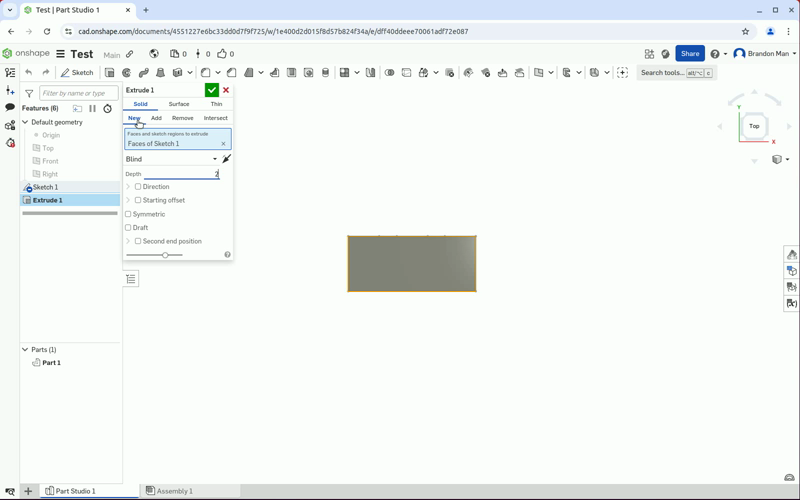
key(enter)
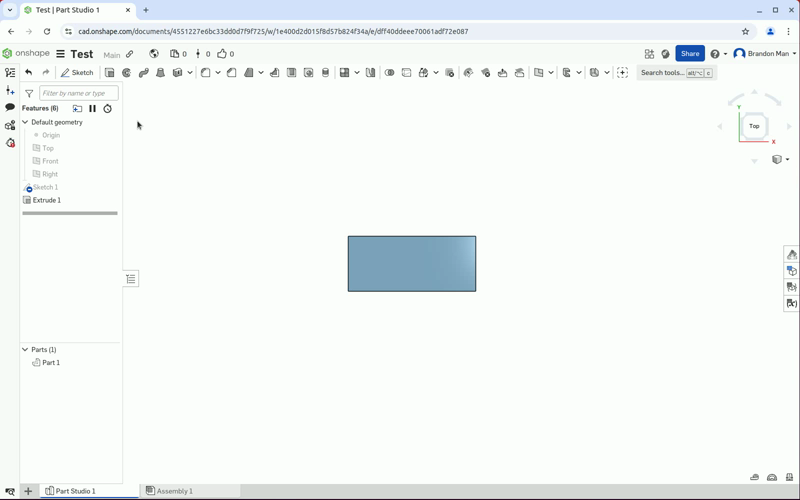
key(shift+h)
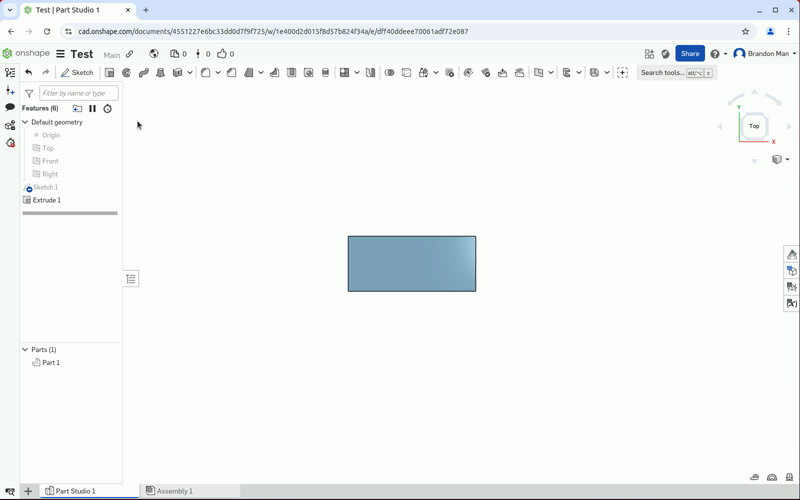
key(shift+h)
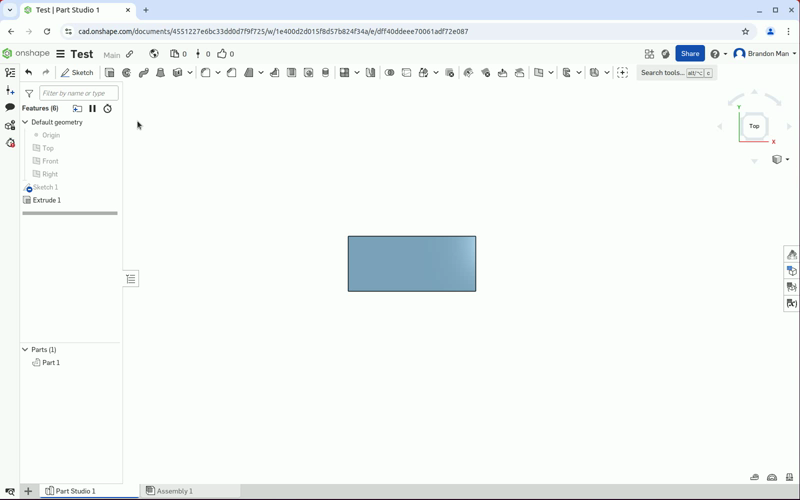
mouse_move(73, 189)
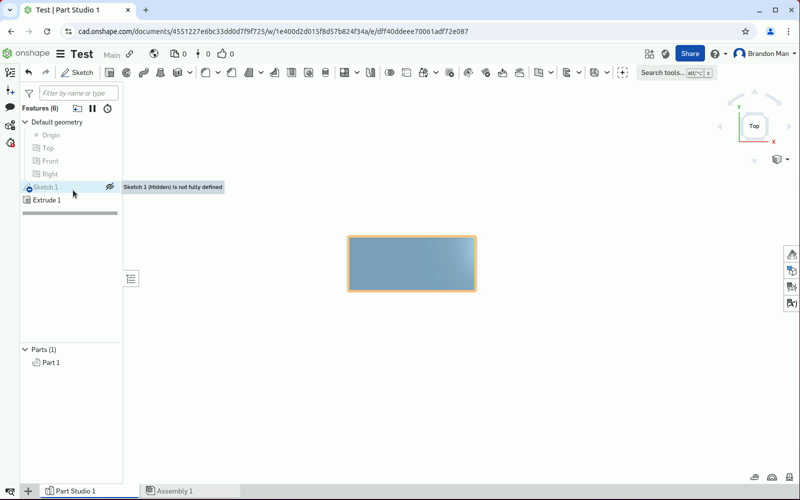
click(73, 189)
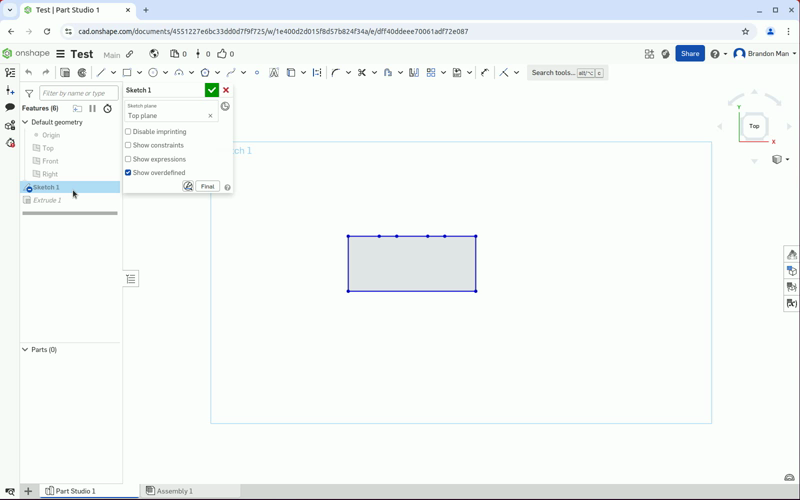
mouse_move(229, 92)
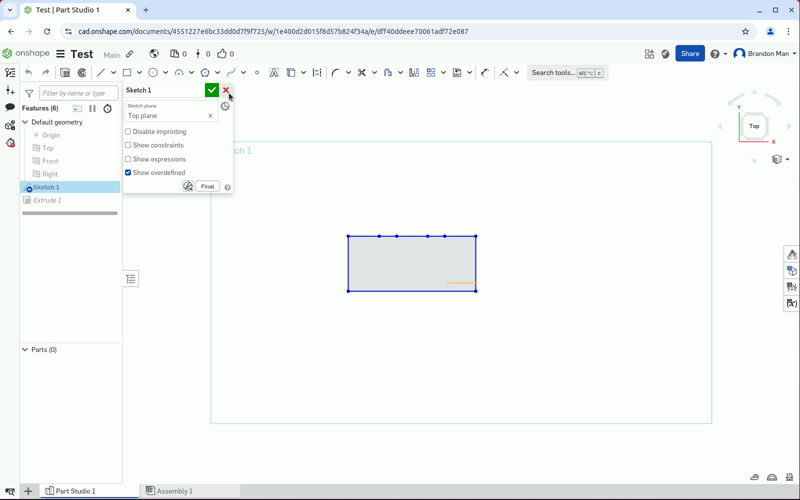
click(229, 92)
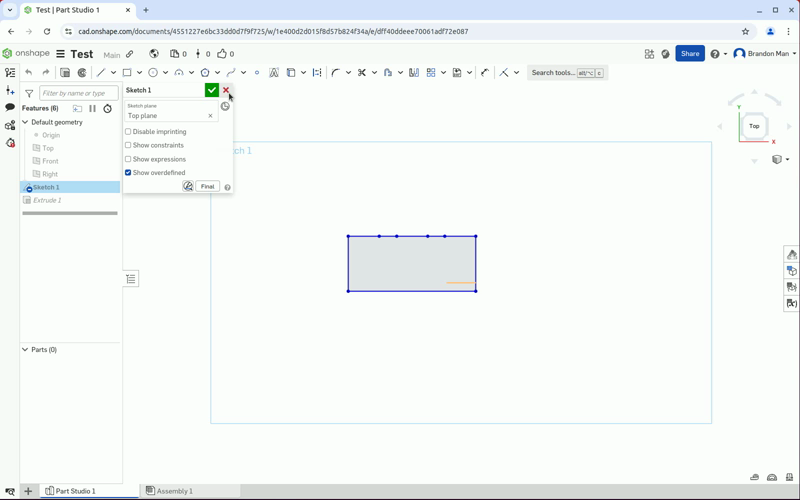
key(shift+s)
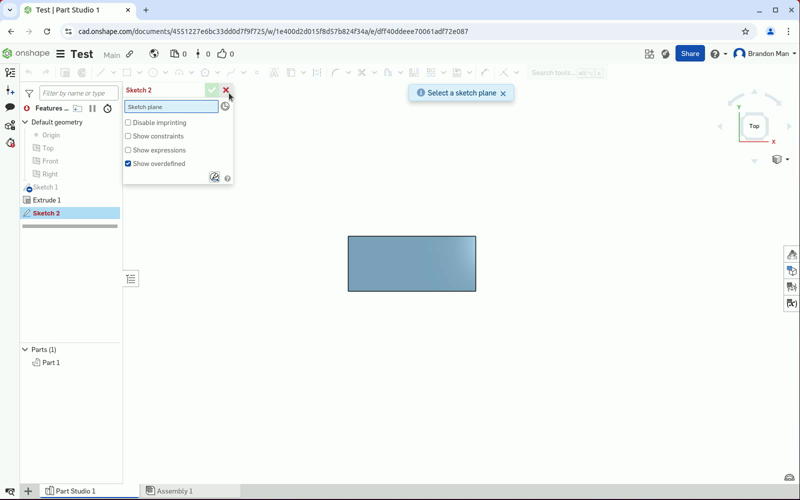
mouse_move(73, 150)
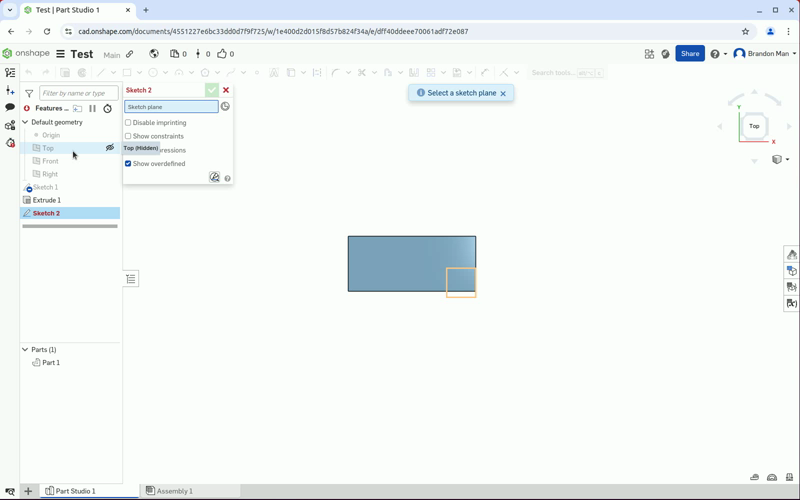
click(73, 150)
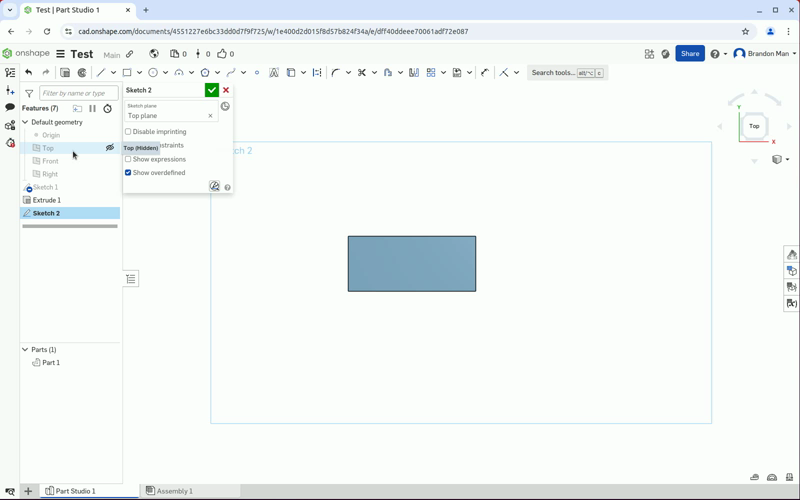
mouse_move(73, 352)
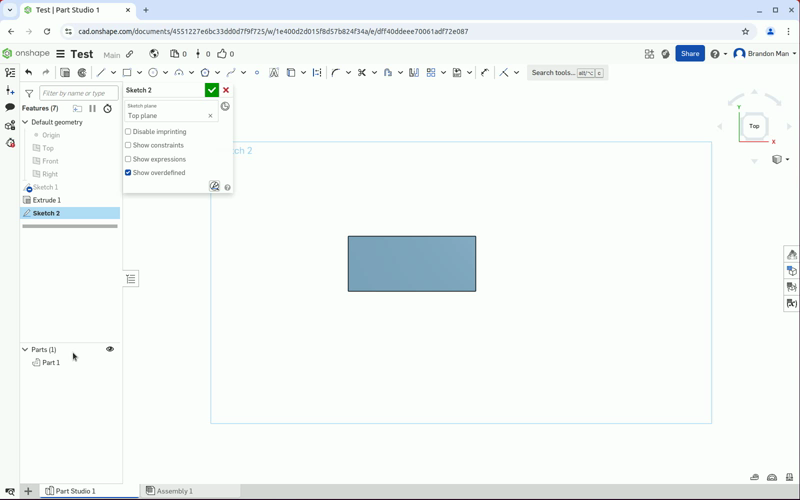
key(y)
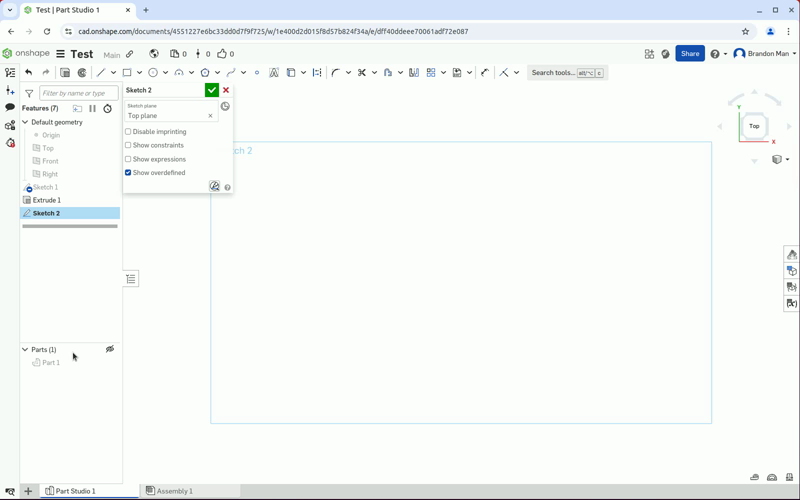
key(l)
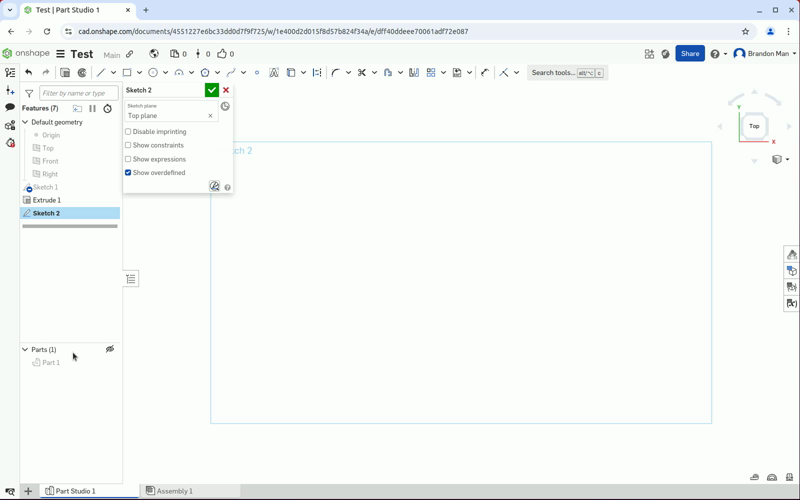
key_down(shift)
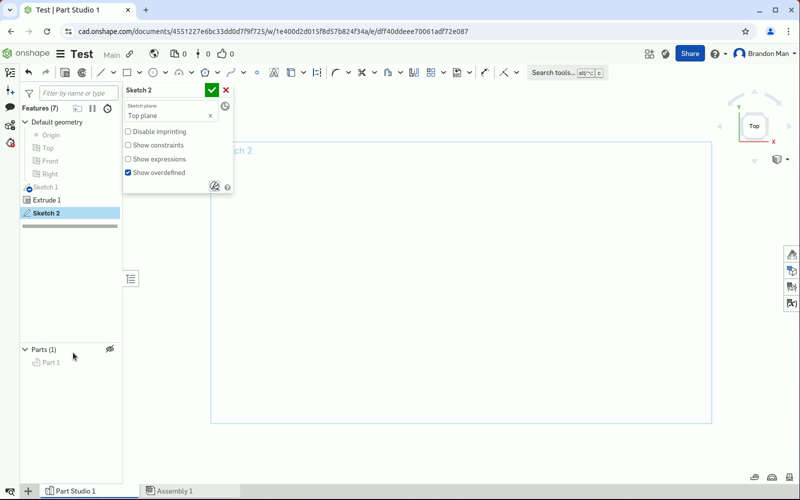
mouse_move(379, 234)
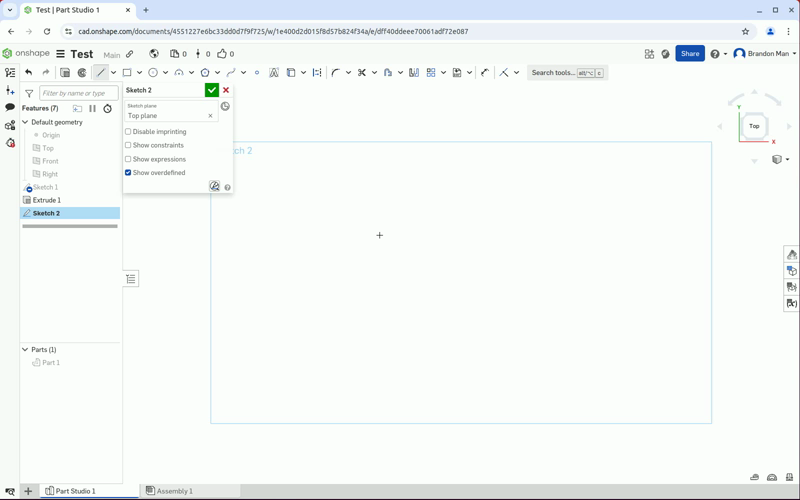
click(379, 234)
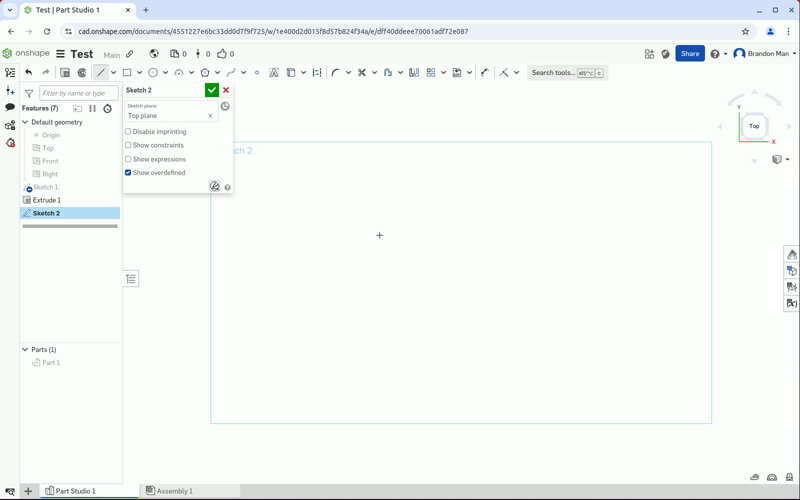
key_up(shift)
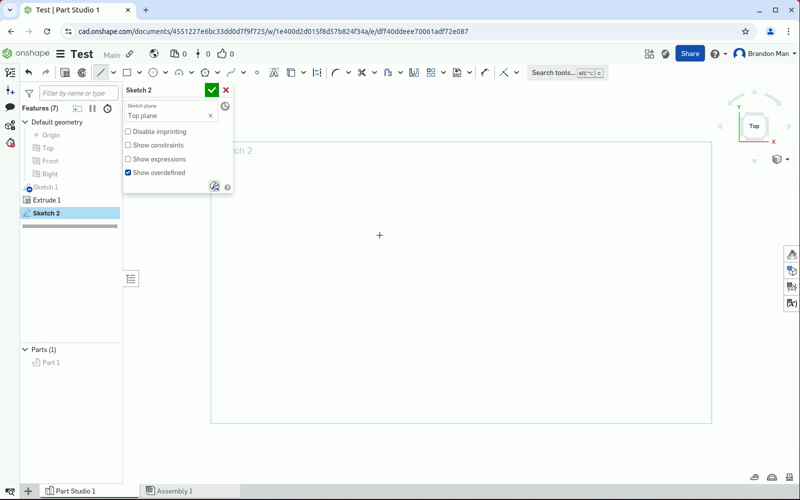
key_down(shift)
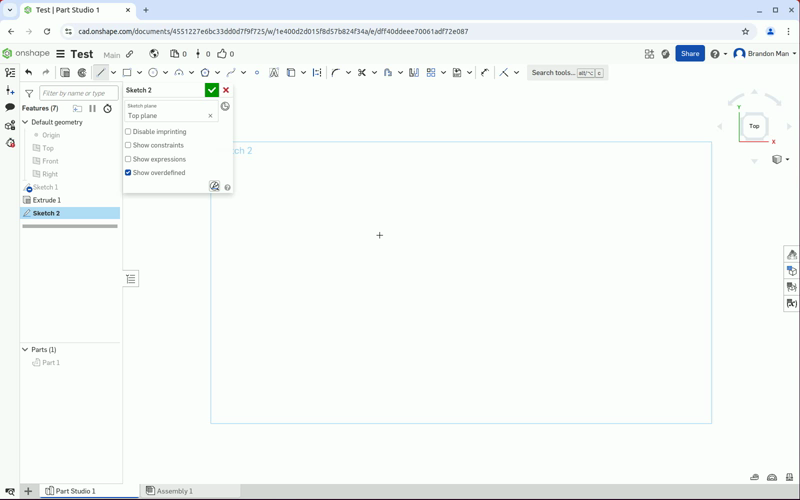
mouse_move(409, 234)
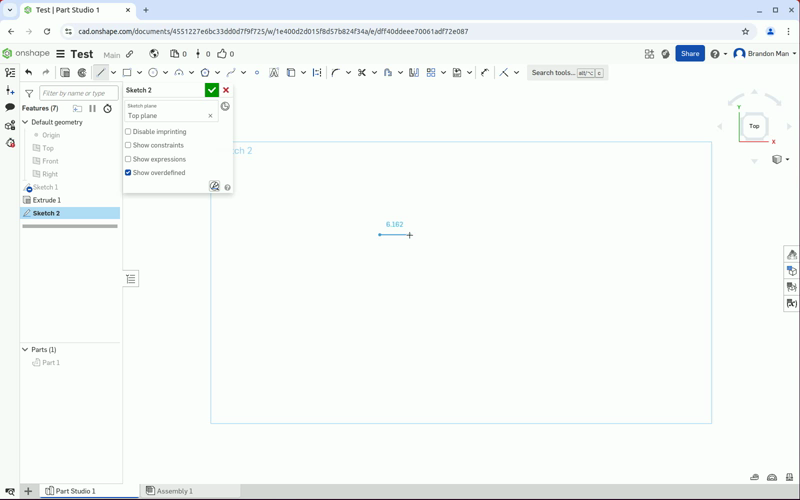
mouse_move(397, 234)
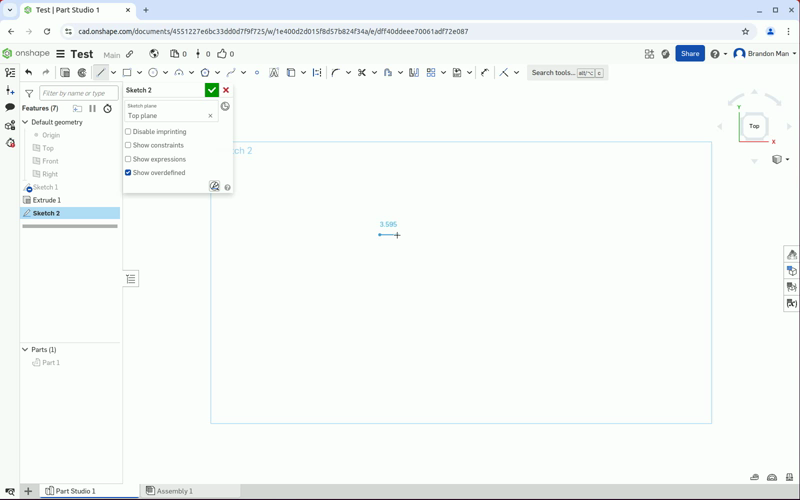
click(397, 234)
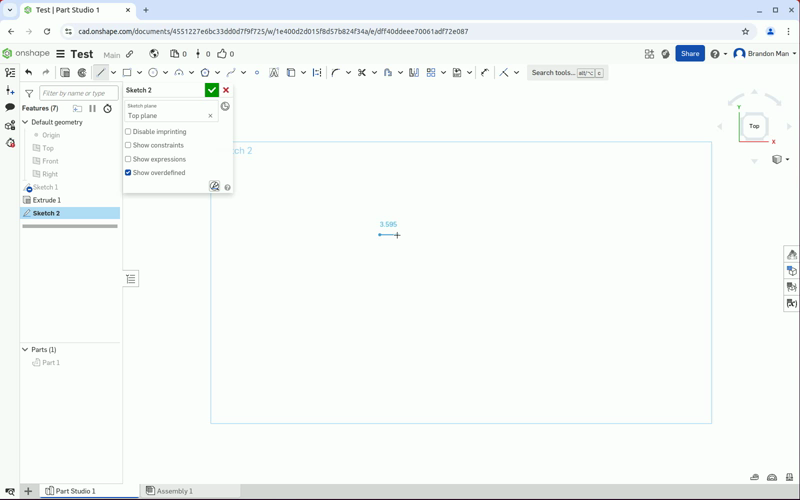
key_up(shift)
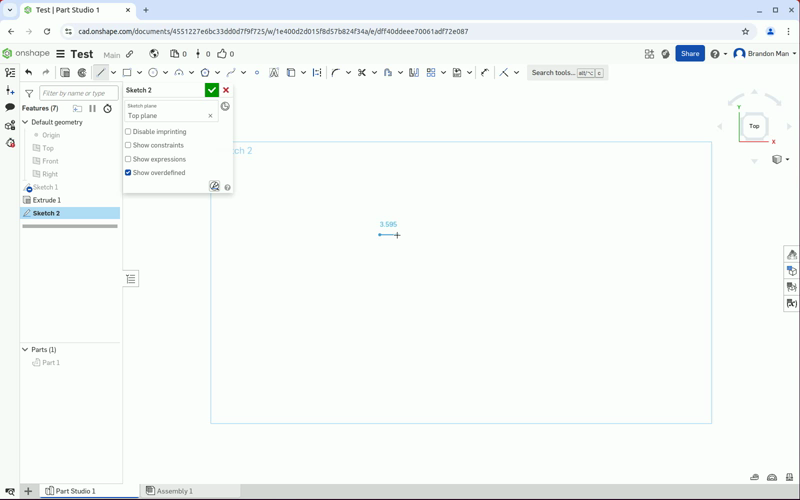
key_down(shift)
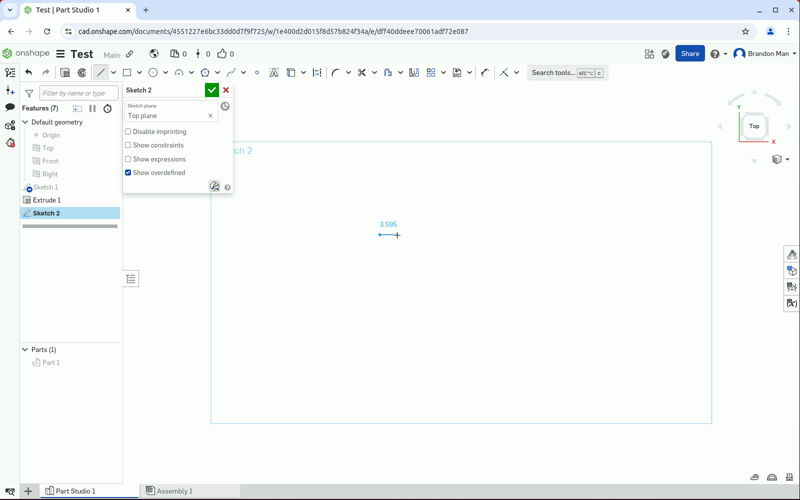
mouse_move(427, 234)
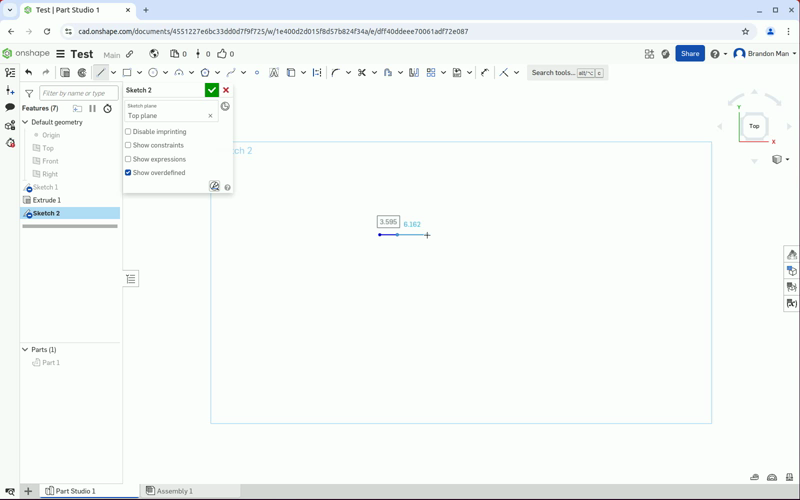
mouse_move(397, 223)
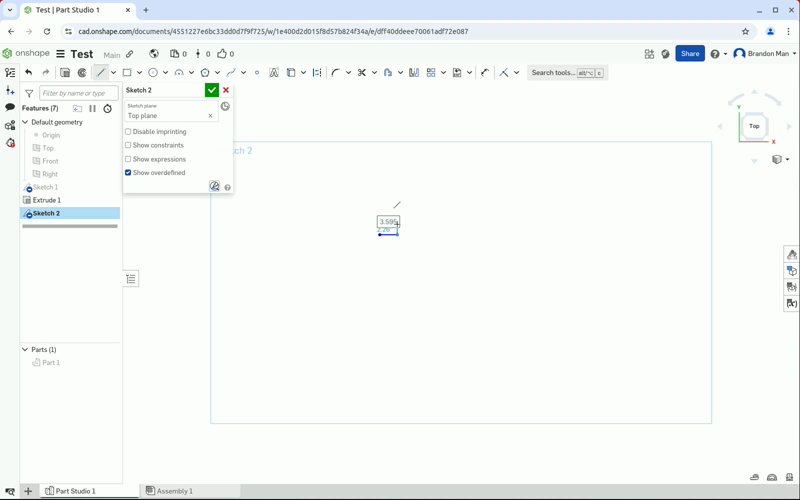
click(397, 223)
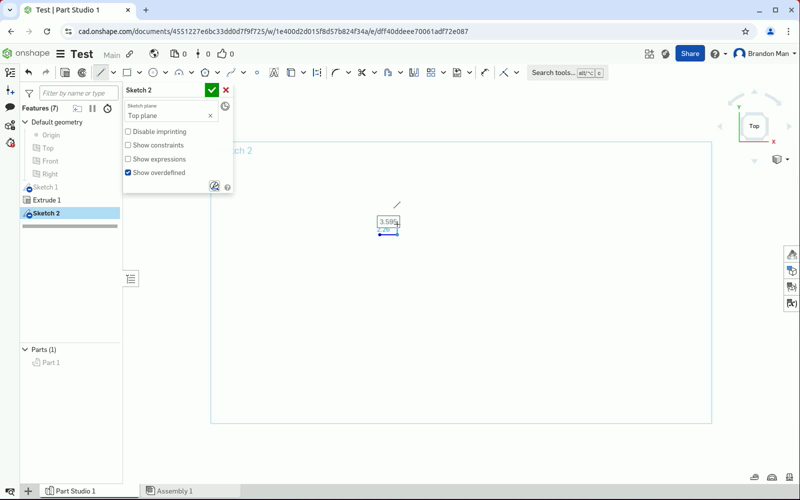
key_up(shift)
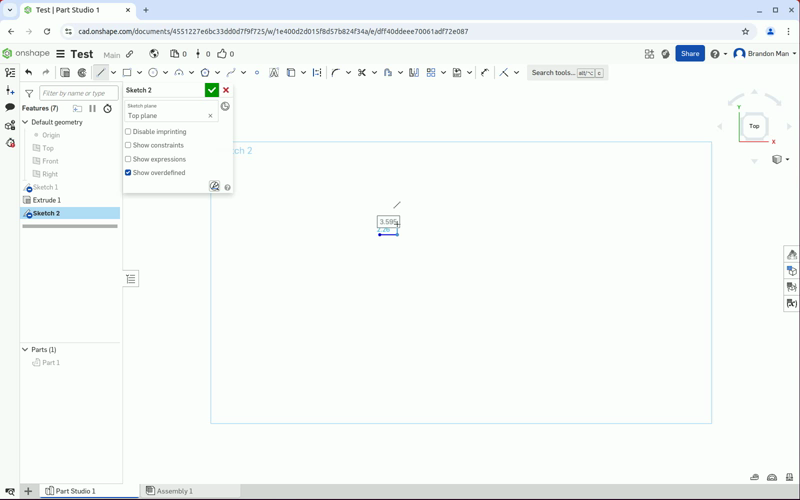
key_down(shift)
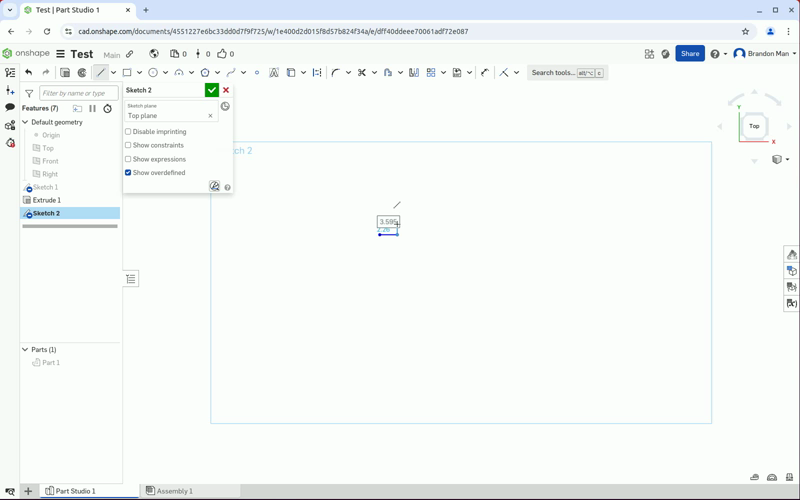
mouse_move(427, 223)
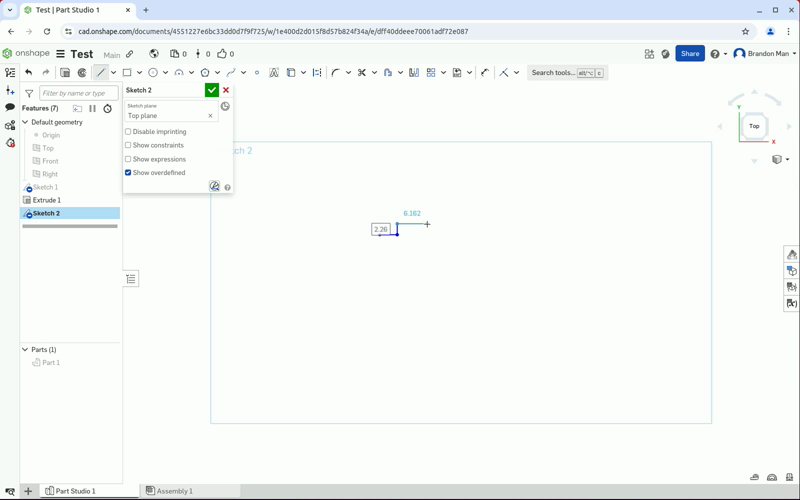
mouse_move(379, 223)
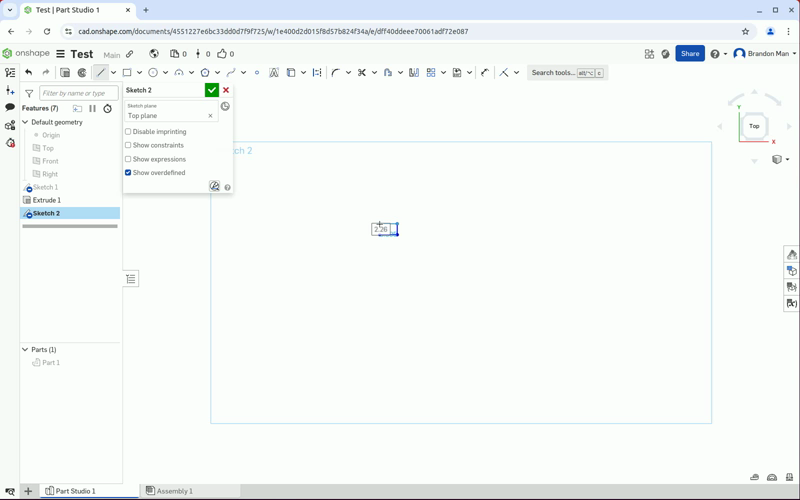
click(379, 223)
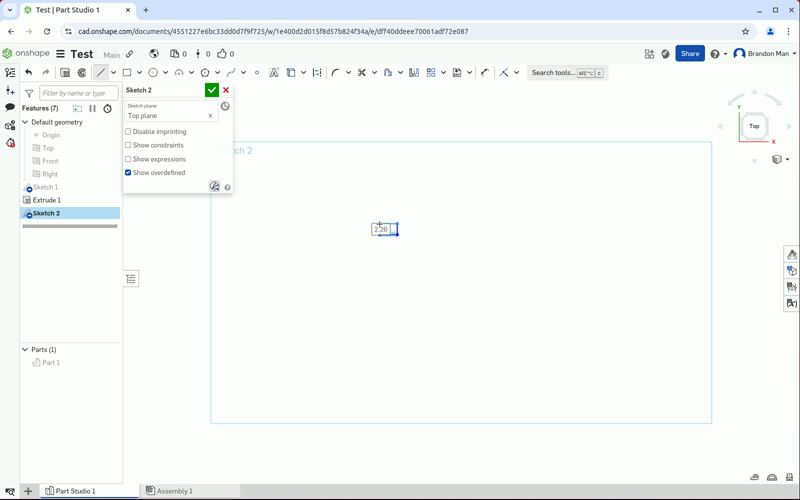
key_up(shift)
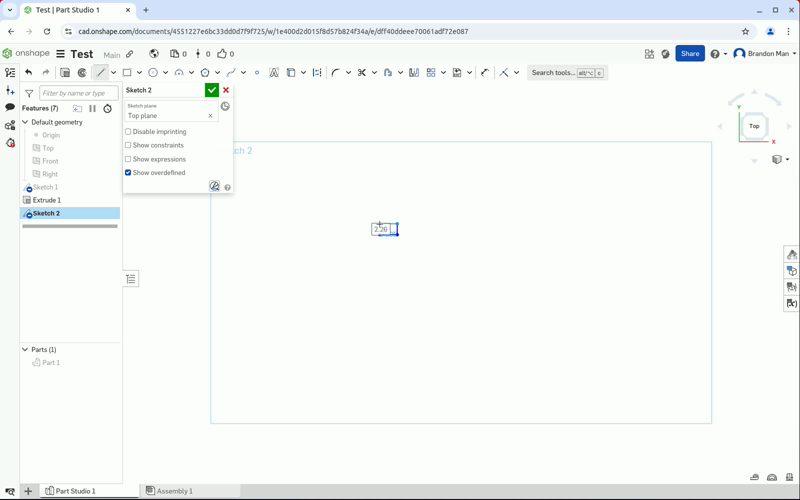
mouse_move(409, 223)
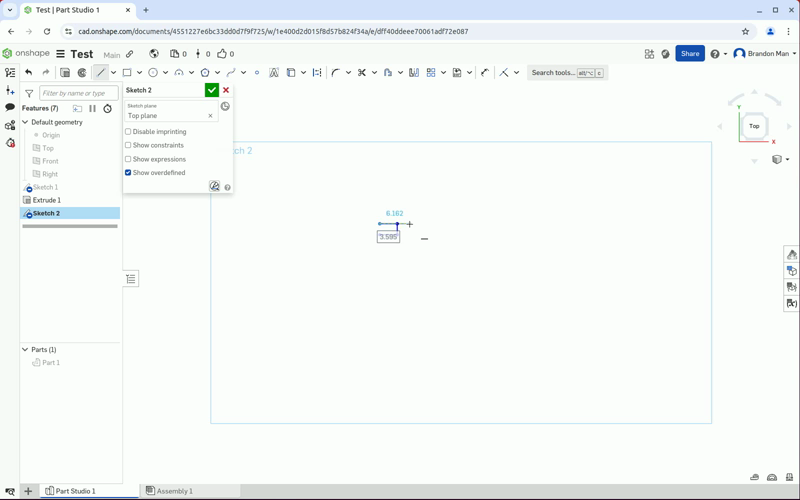
key_down(shift)
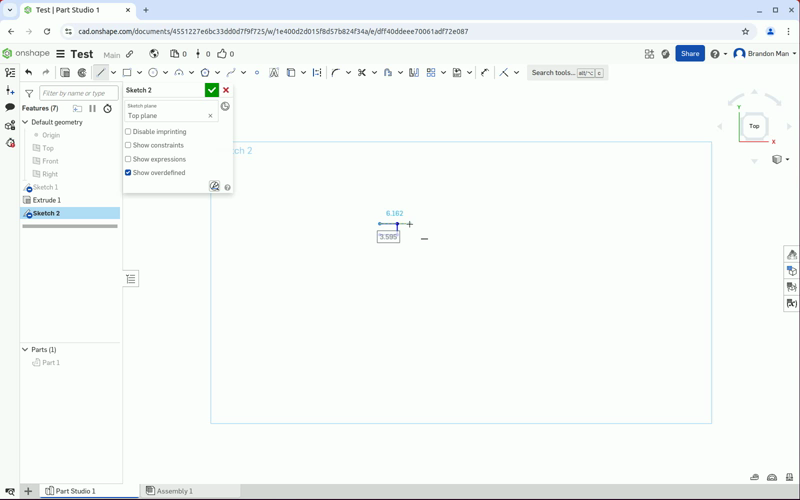
mouse_move(379, 234)
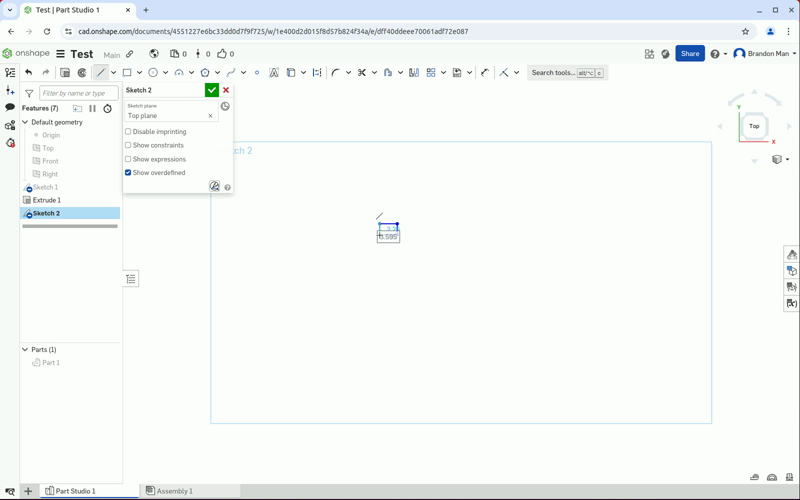
key_up(shift)
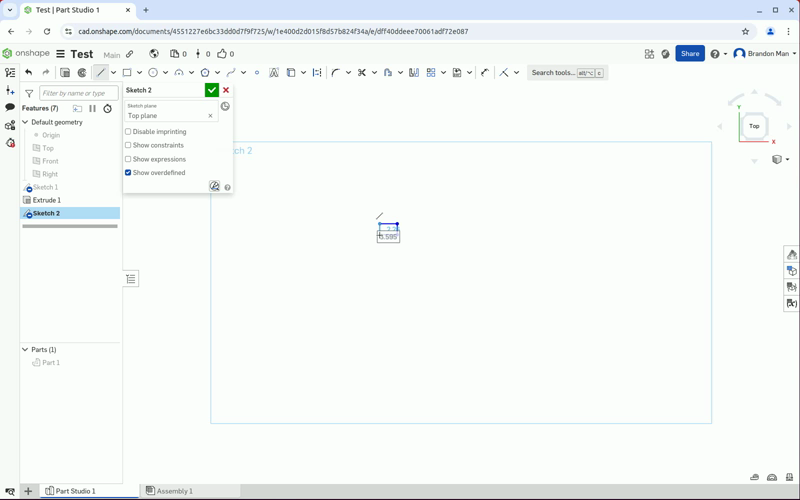
click(379, 234)
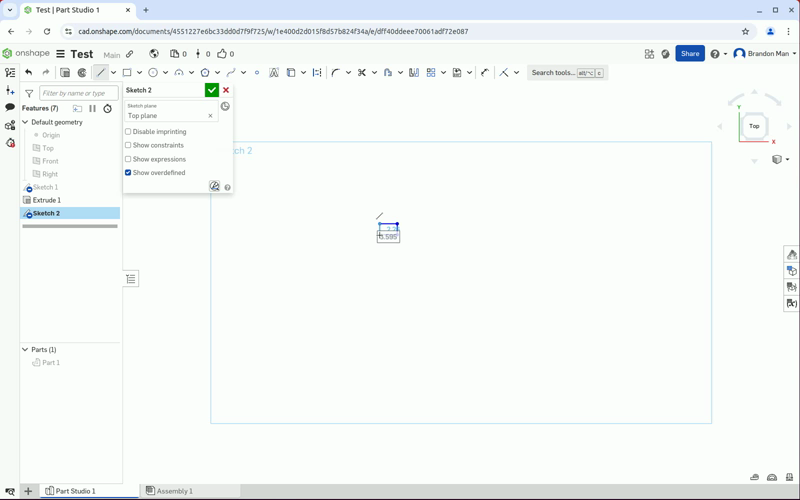
key(esc)
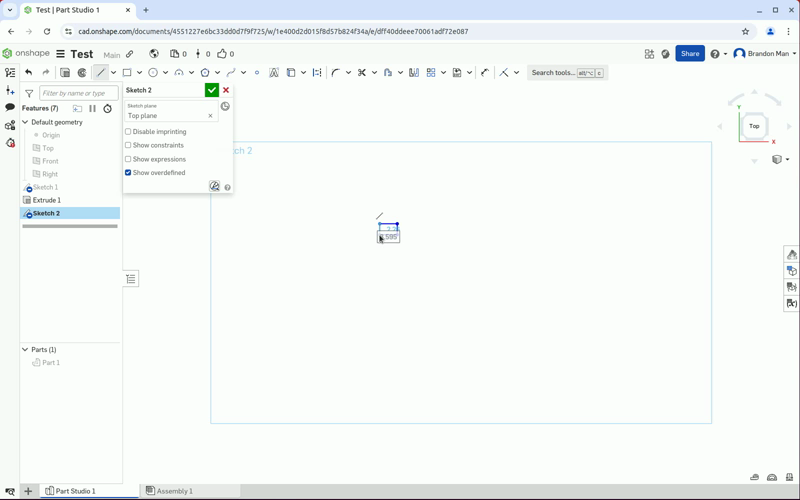
mouse_move(381, 230)
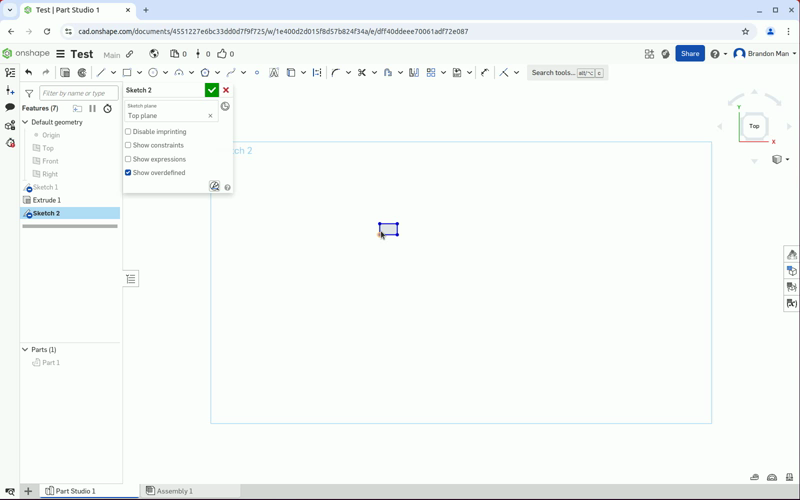
scroll(6)
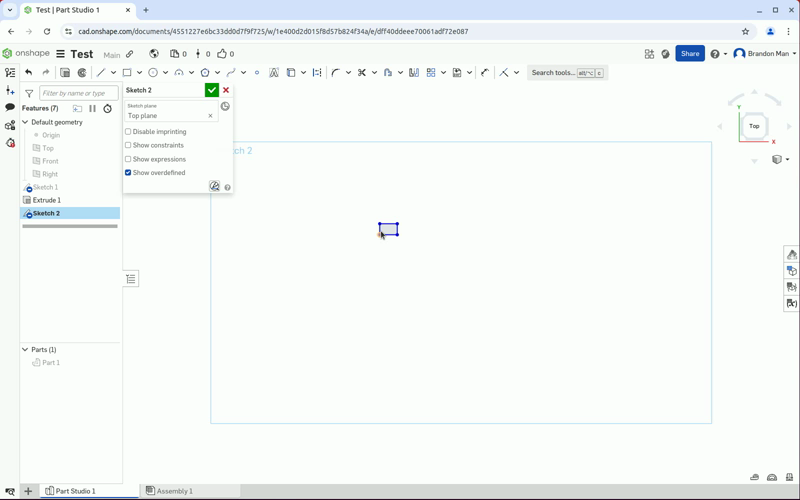
scroll(6)
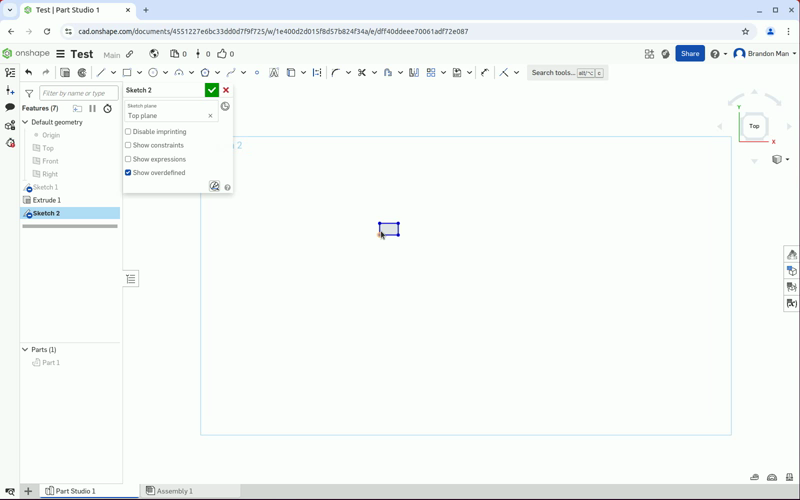
scroll(6)
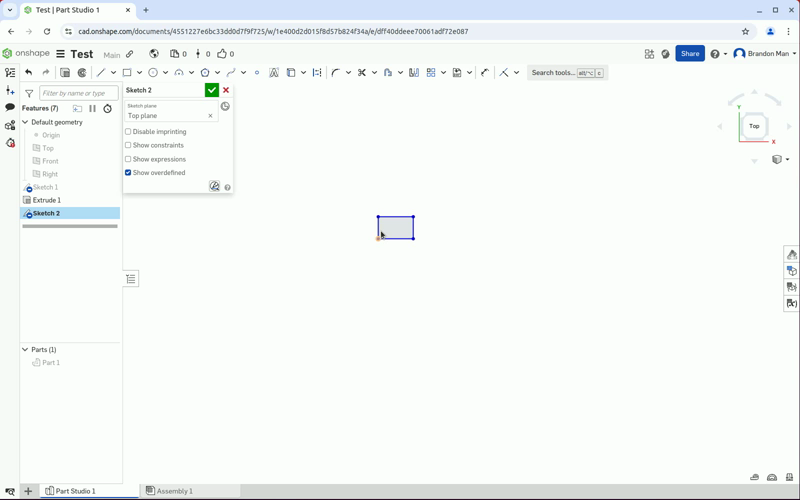
scroll(6)
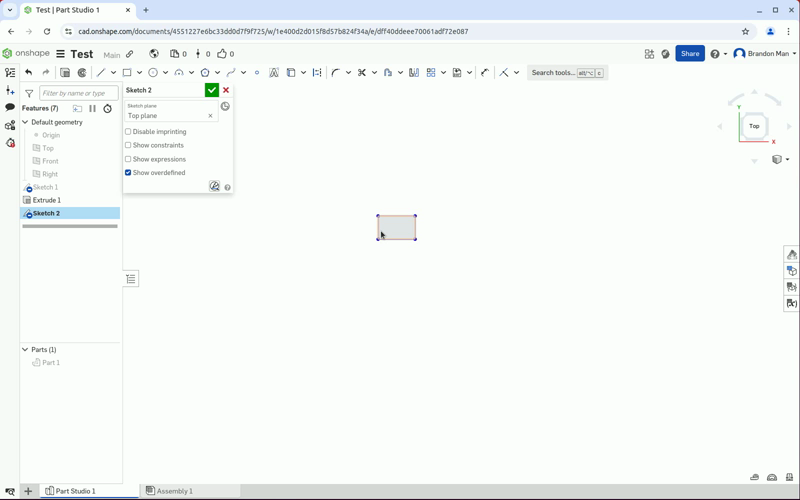
scroll(6)
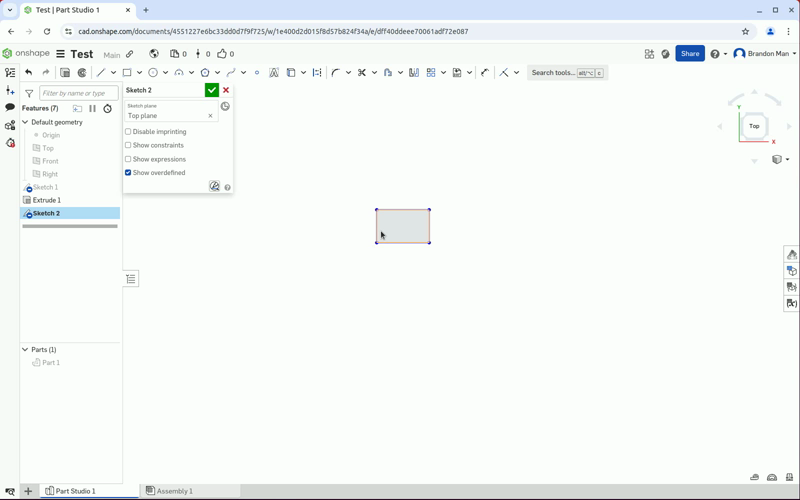
scroll(6)
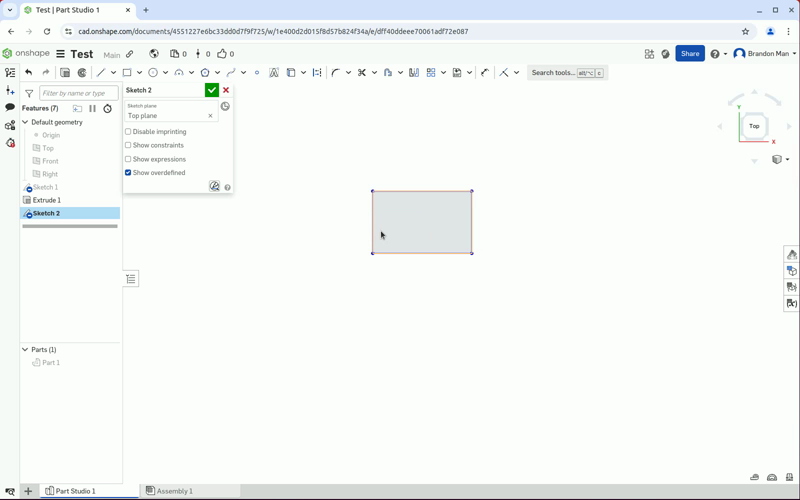
scroll(6)
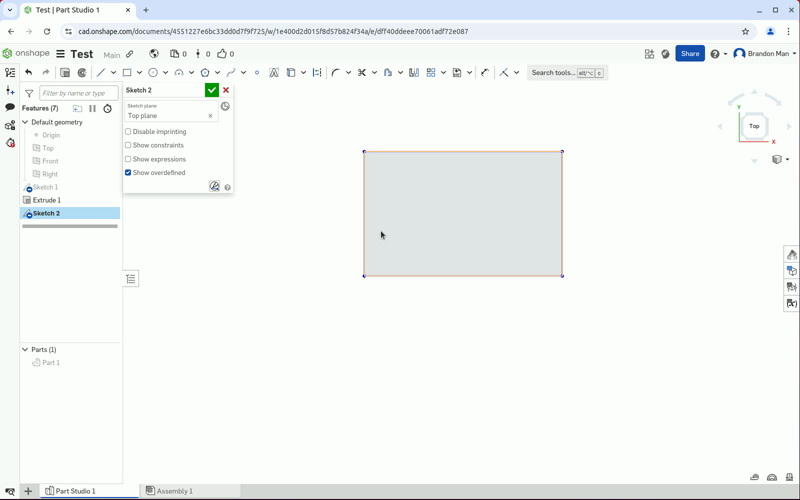
click(381, 230)
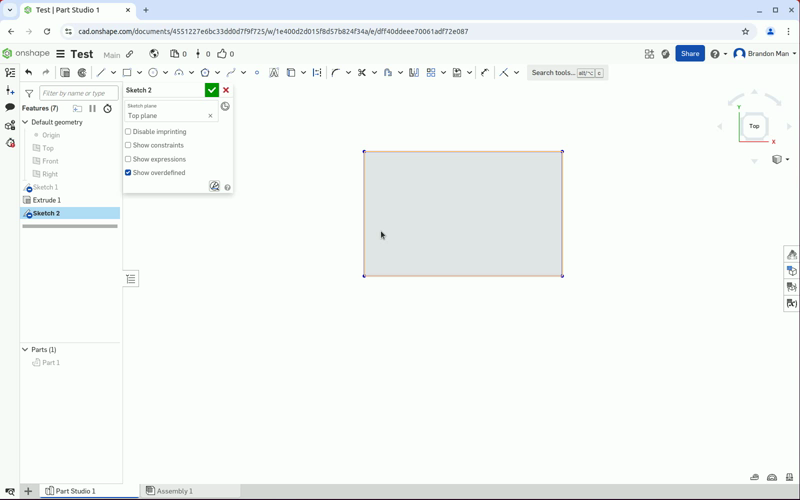
scroll(-6)
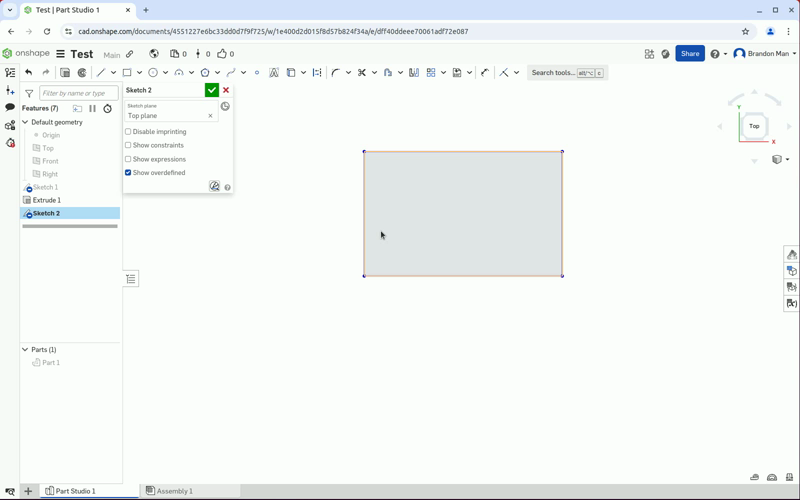
scroll(-6)
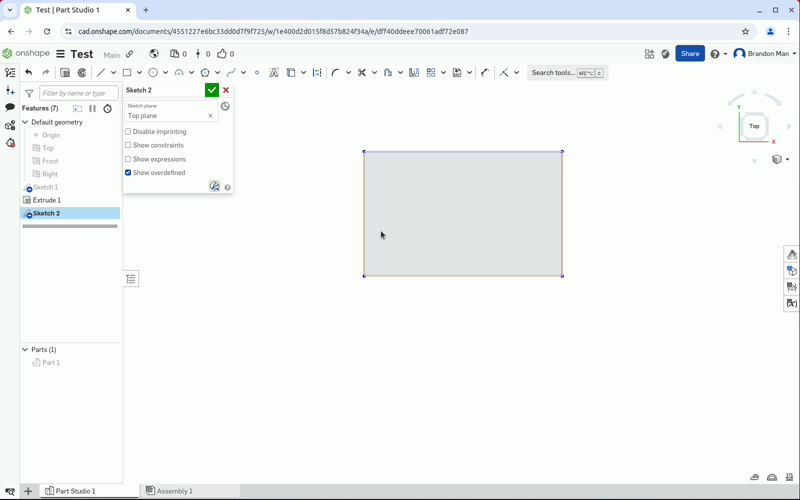
scroll(-6)
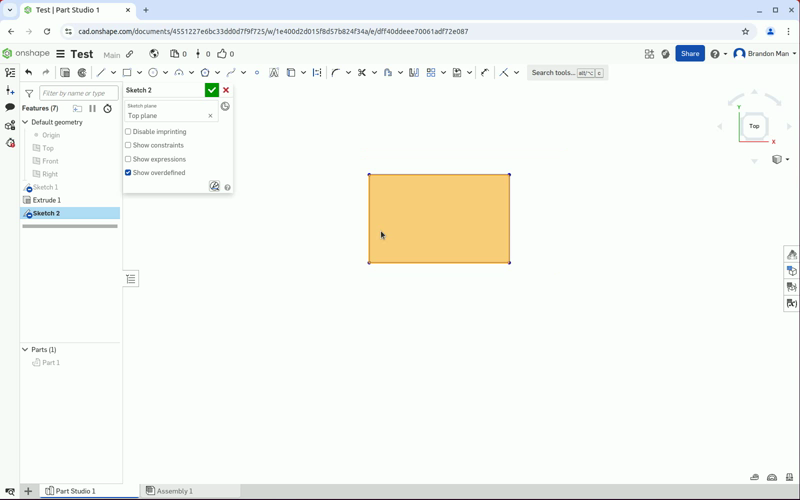
scroll(-6)
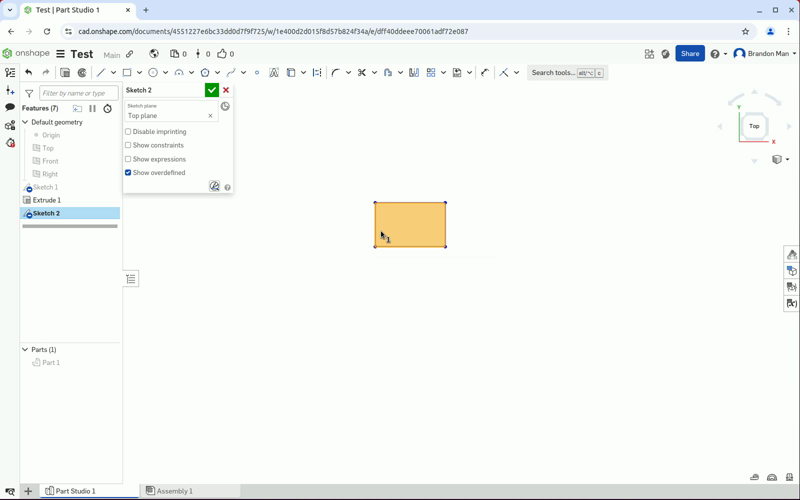
scroll(-6)
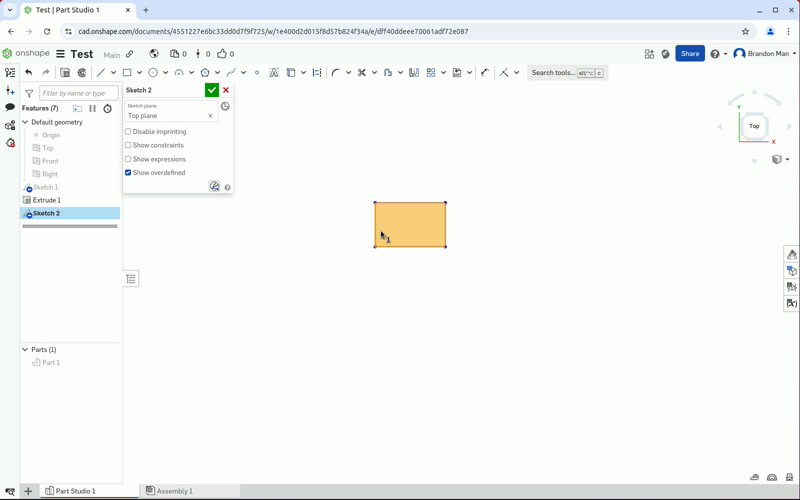
scroll(-6)
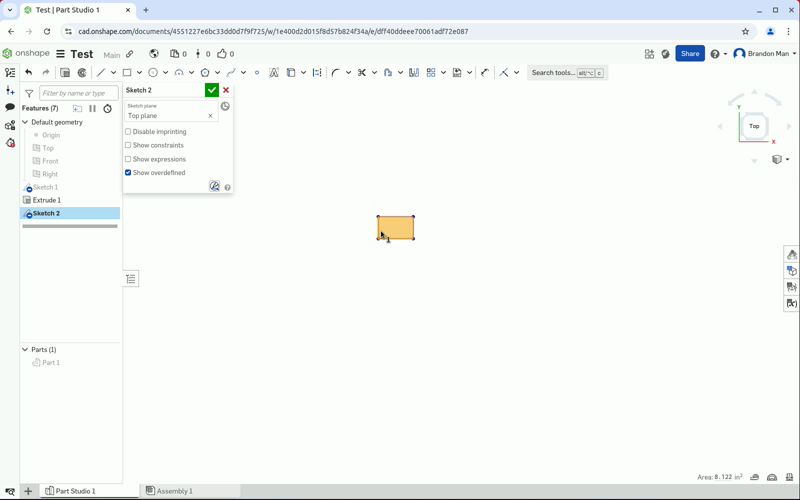
scroll(-6)
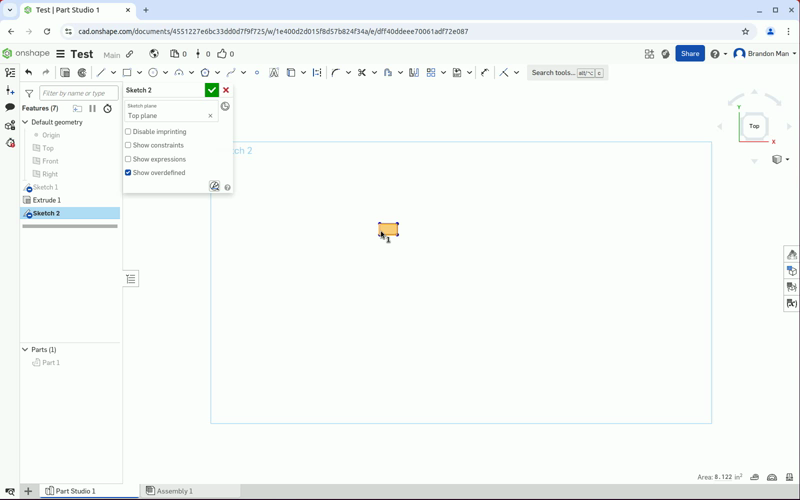
mouse_move(73, 352)
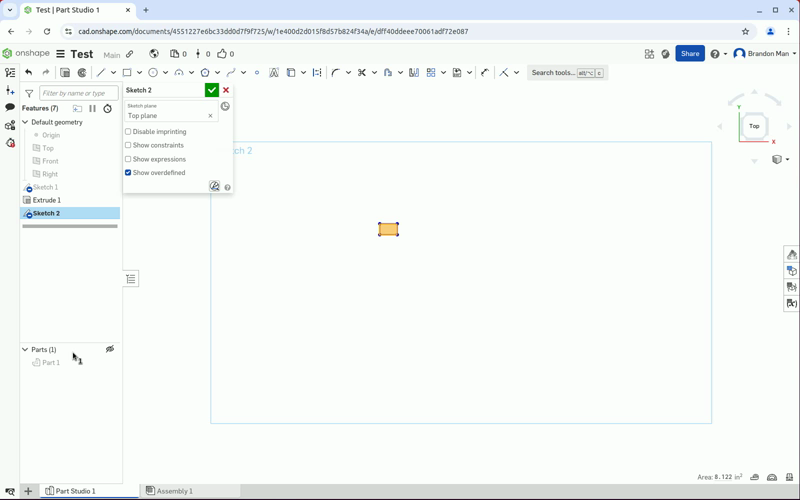
key(shift+y)
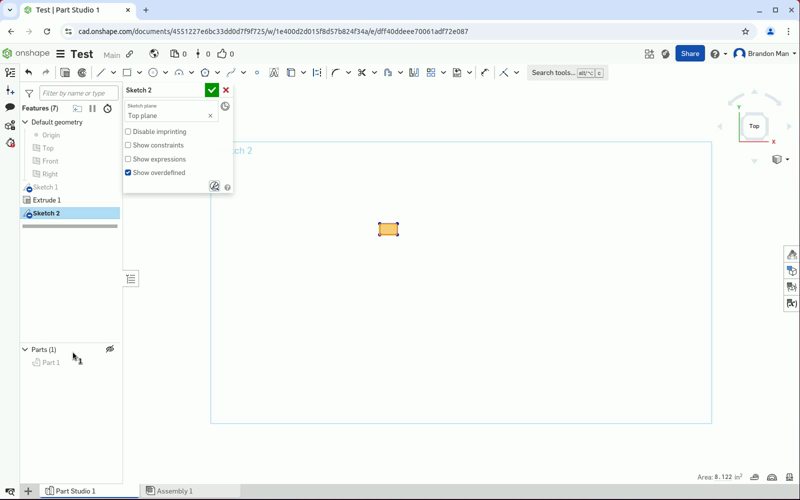
key(shift+e)
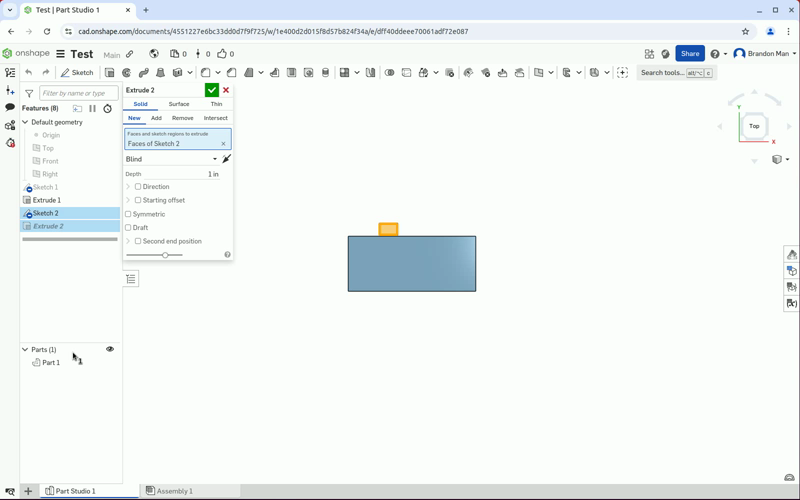
mouse_move(143, 106)
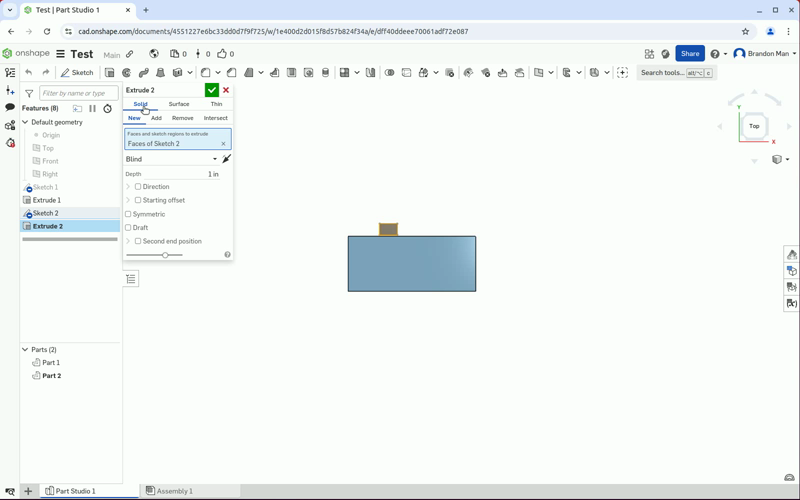
click(143, 106)
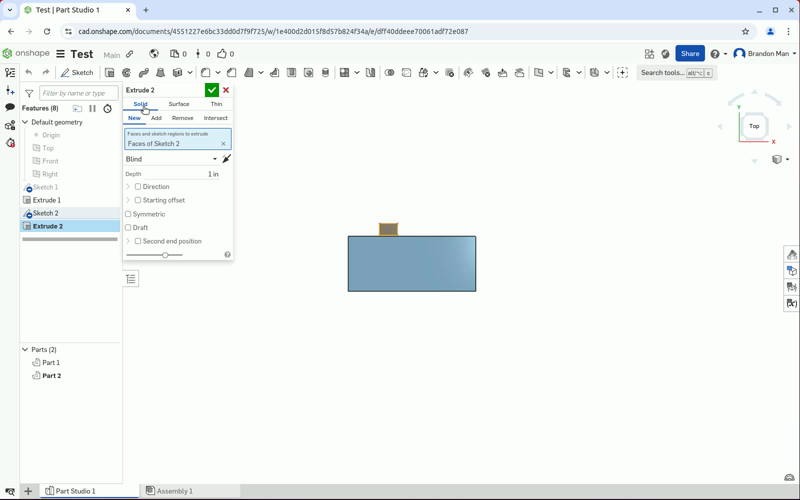
mouse_move(137, 120)
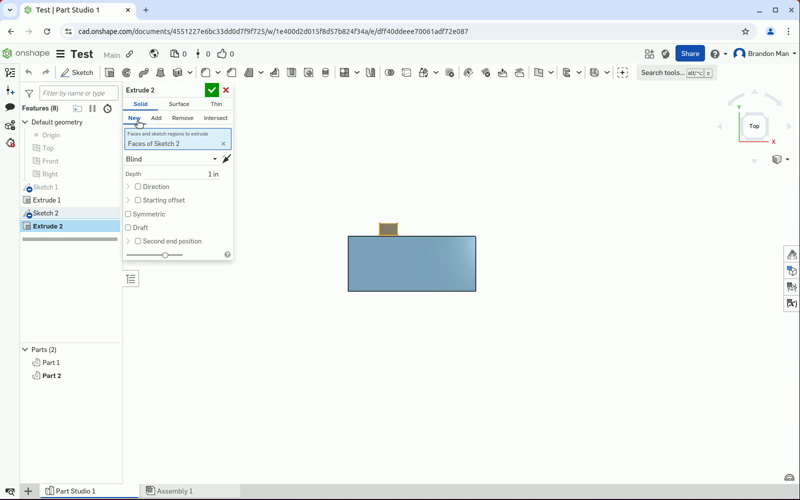
click(137, 120)
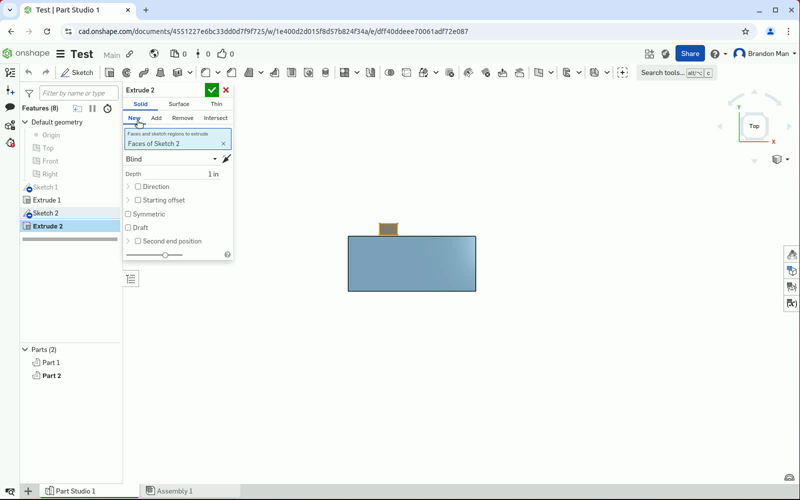
key(tab, 4)
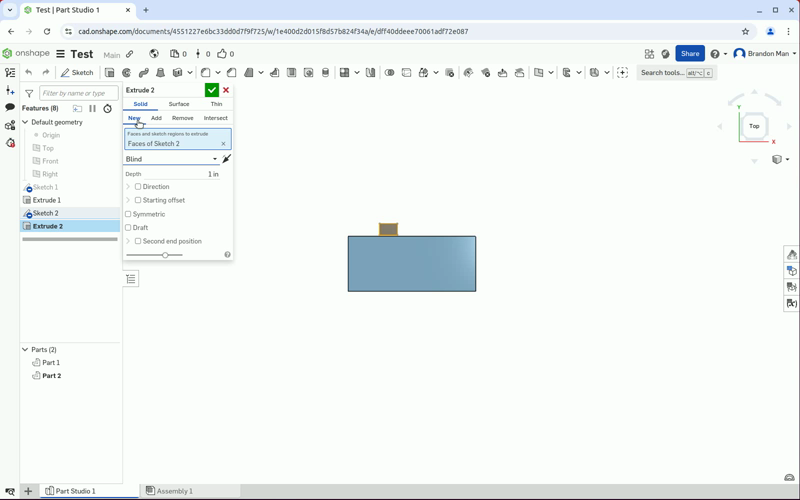
text(2.166)
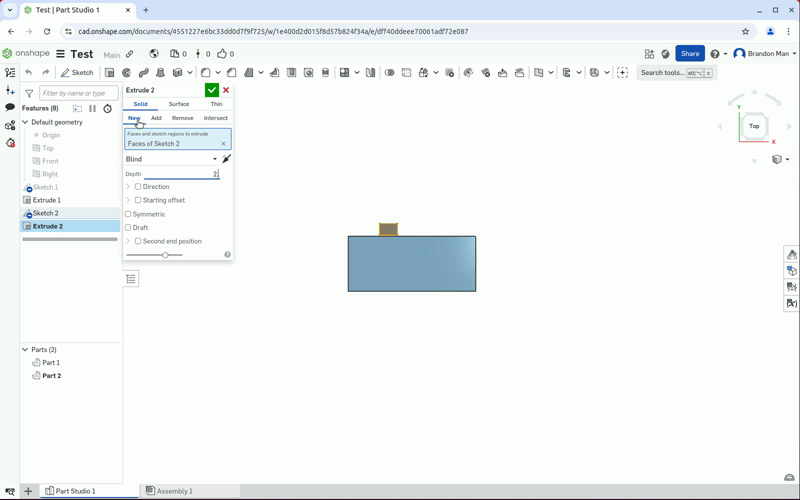
key(enter)
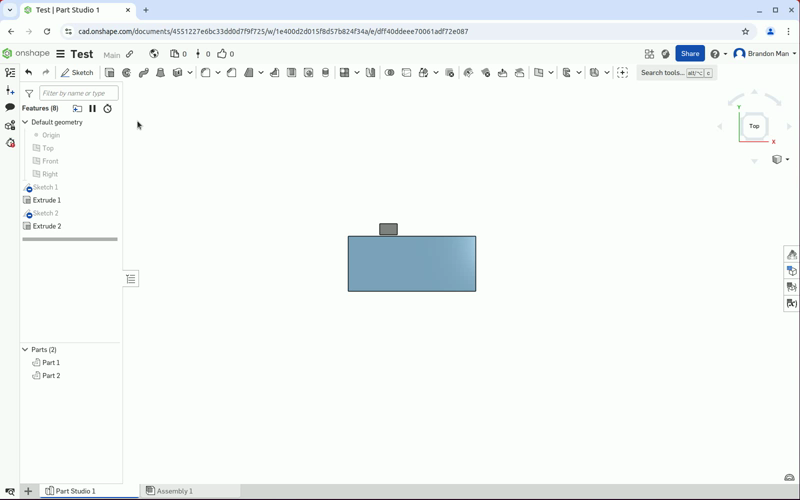
key(shift+h)
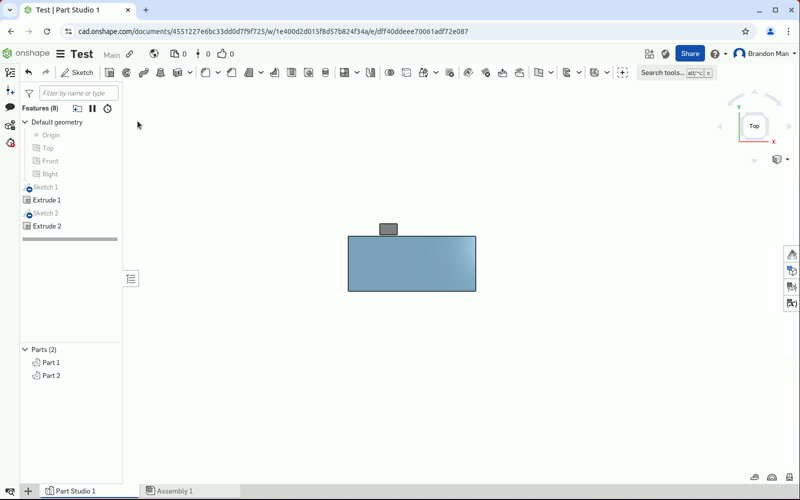
key(shift+h)
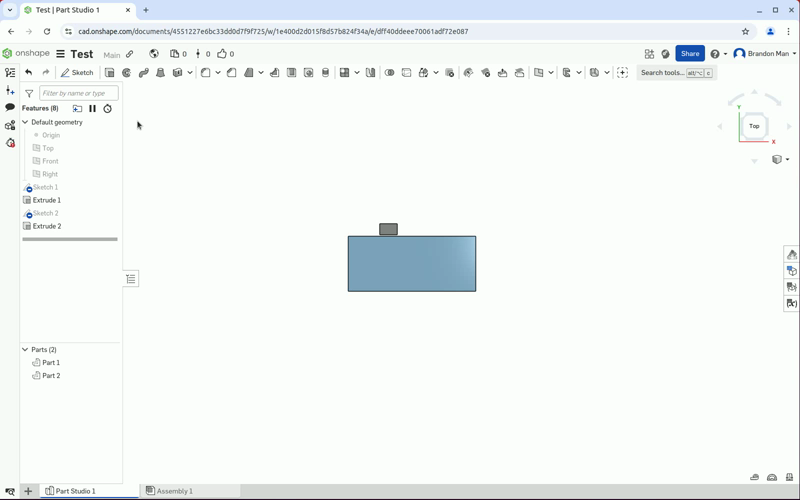
mouse_move(73, 189)
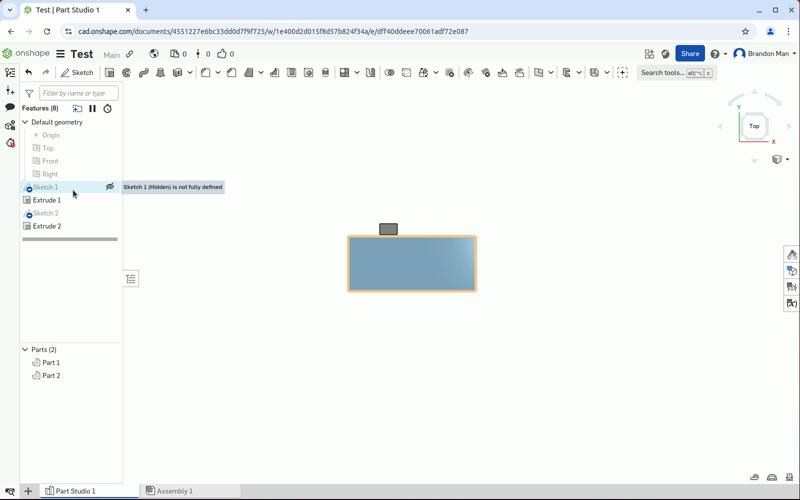
click(73, 189)
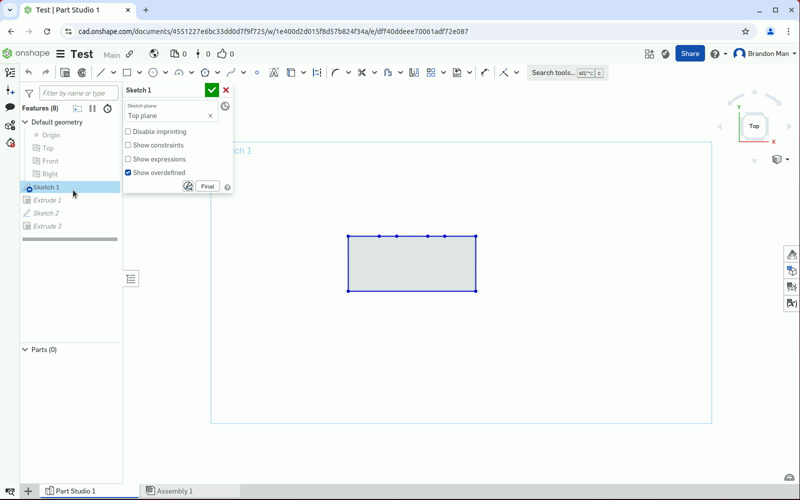
mouse_move(229, 92)
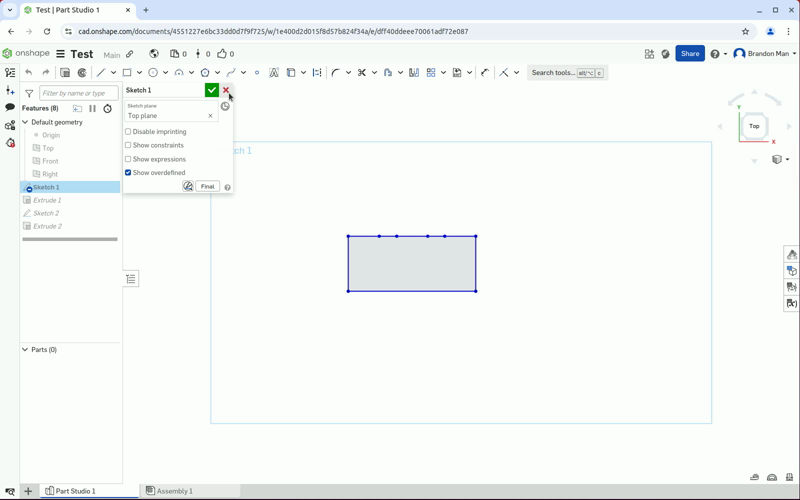
click(229, 92)
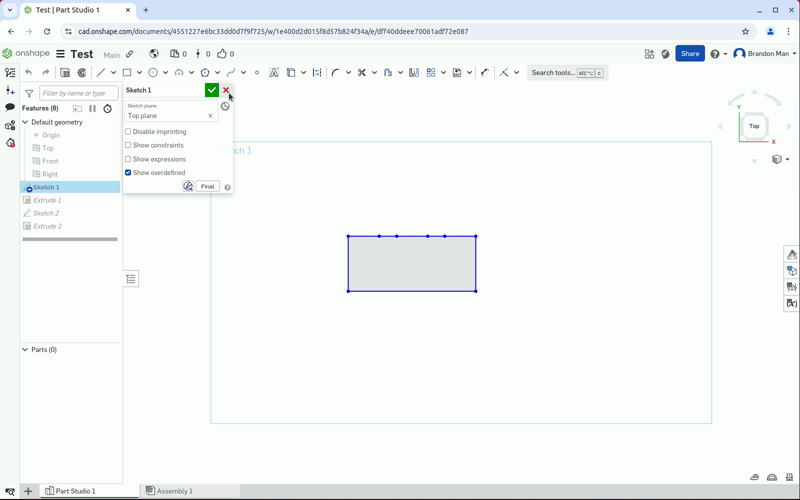
key(shift+s)
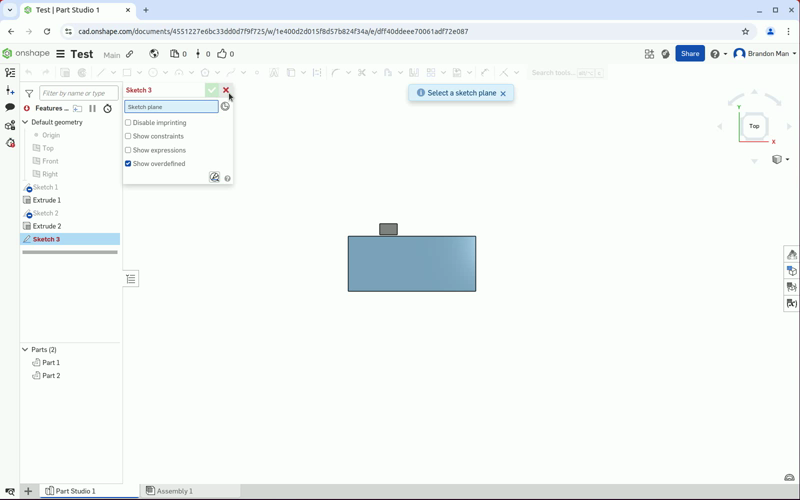
mouse_move(73, 150)
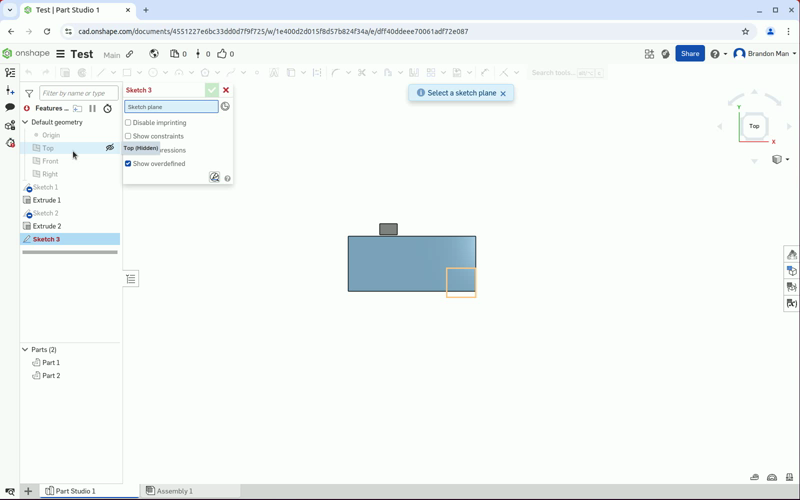
click(73, 150)
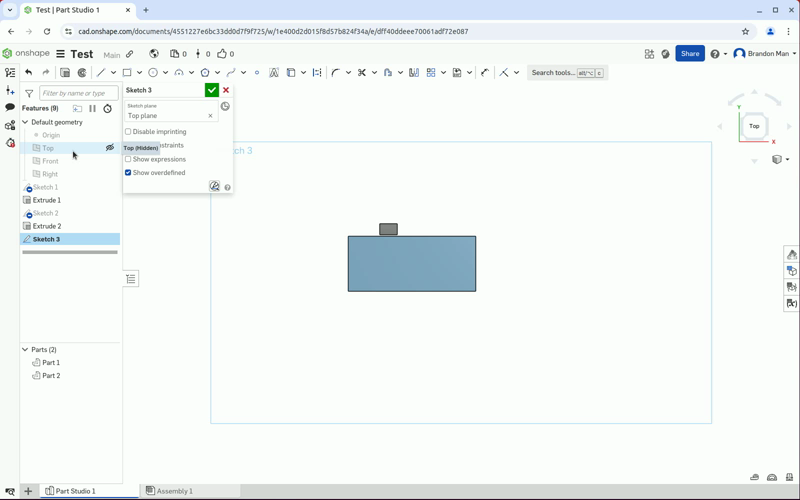
mouse_move(73, 352)
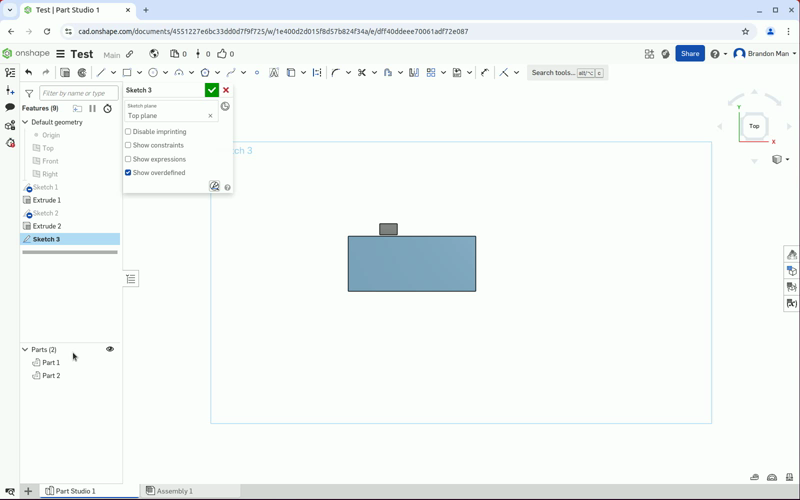
key(y)
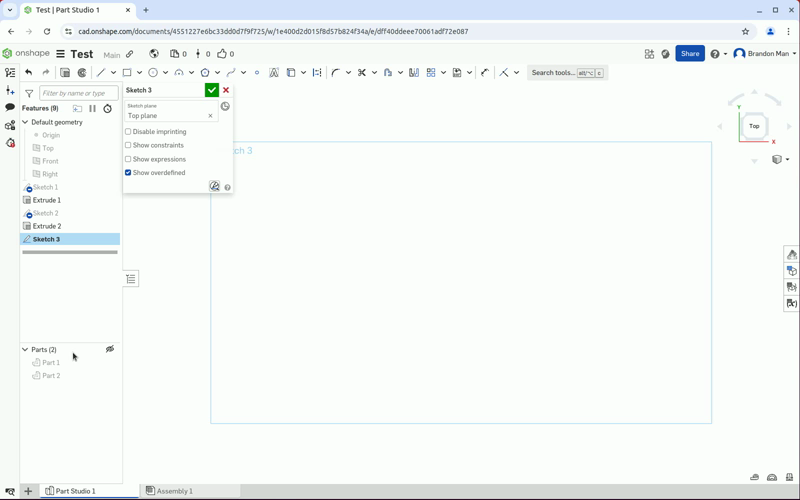
key(l)
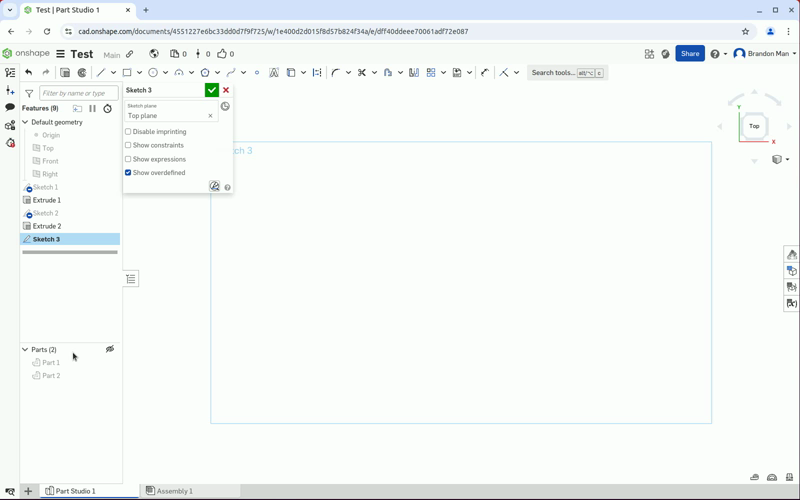
key_down(shift)
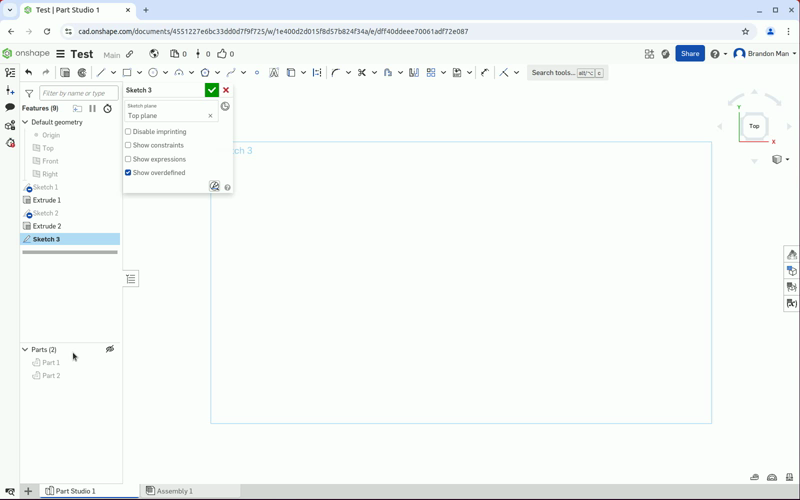
mouse_move(427, 234)
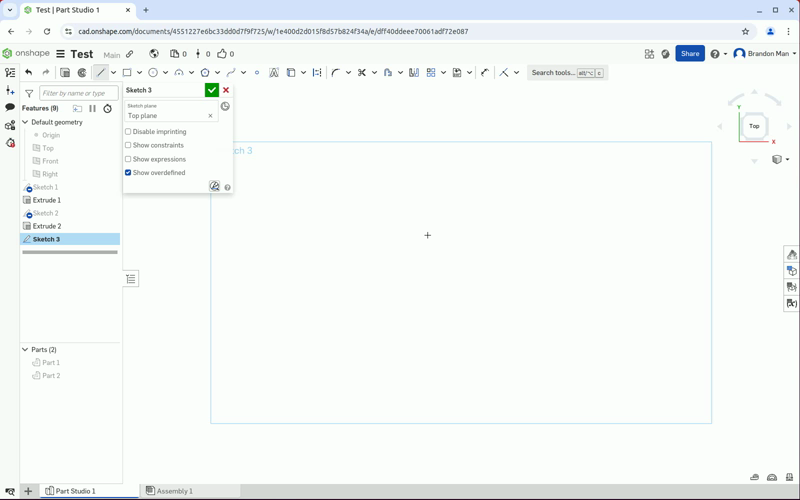
click(427, 234)
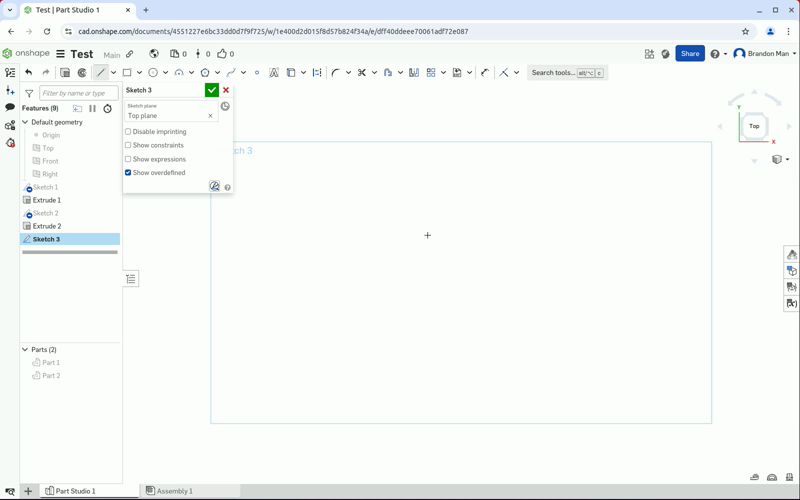
key_up(shift)
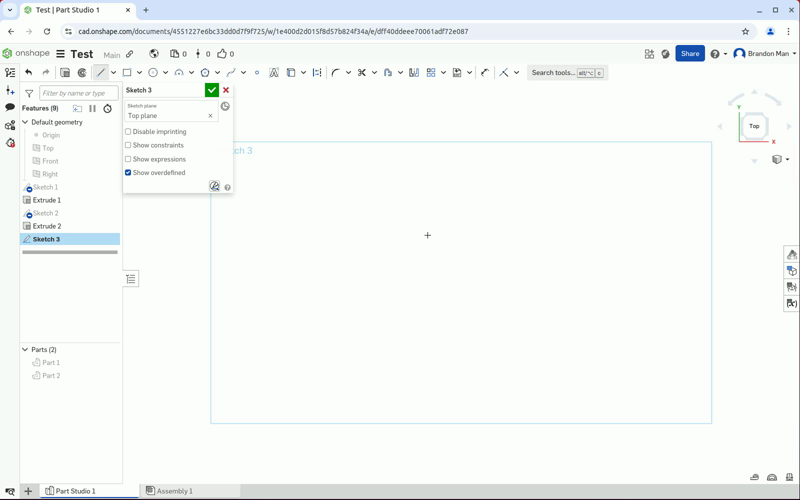
key_down(shift)
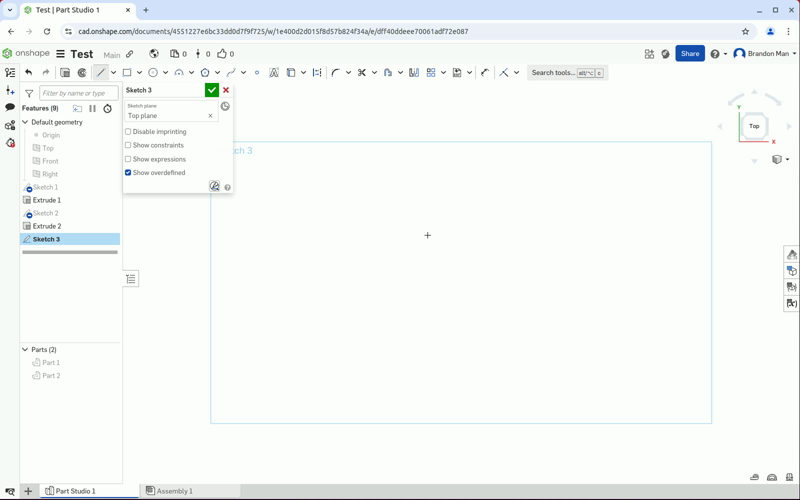
mouse_move(457, 234)
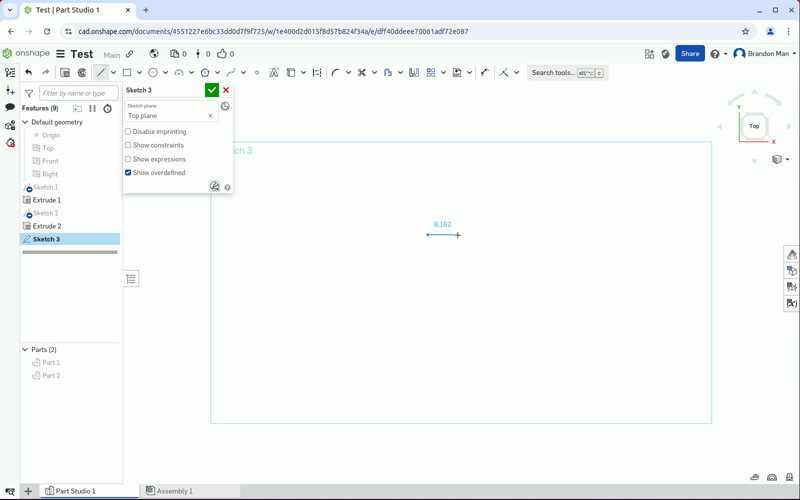
mouse_move(445, 234)
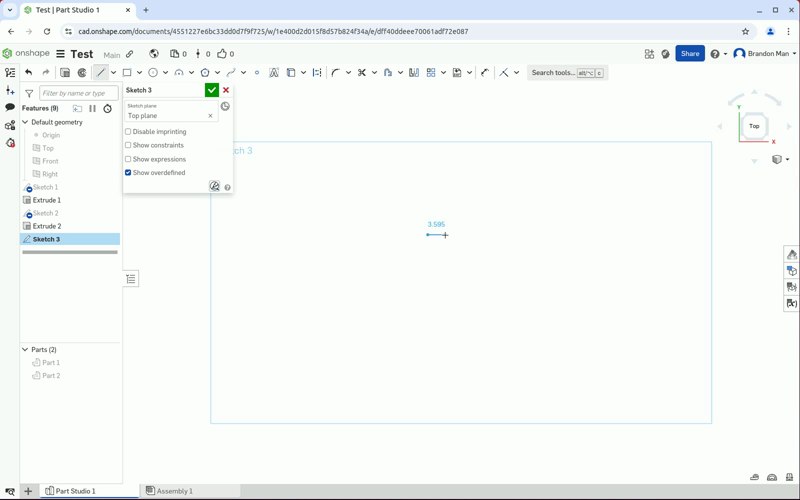
click(445, 234)
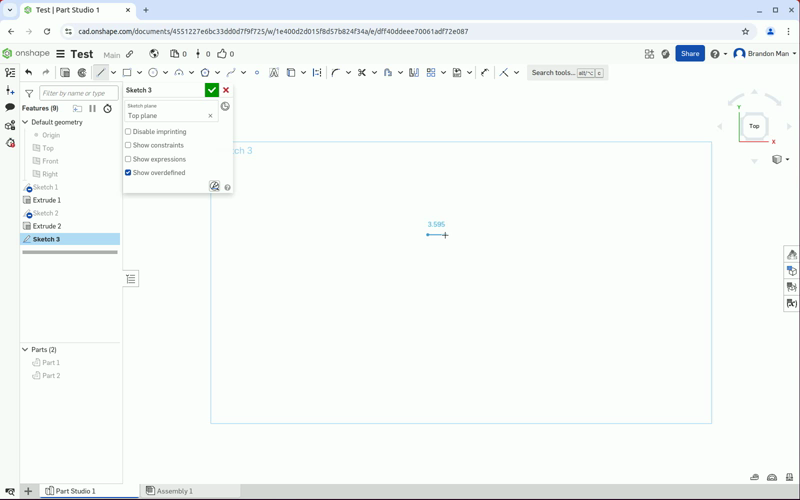
key_up(shift)
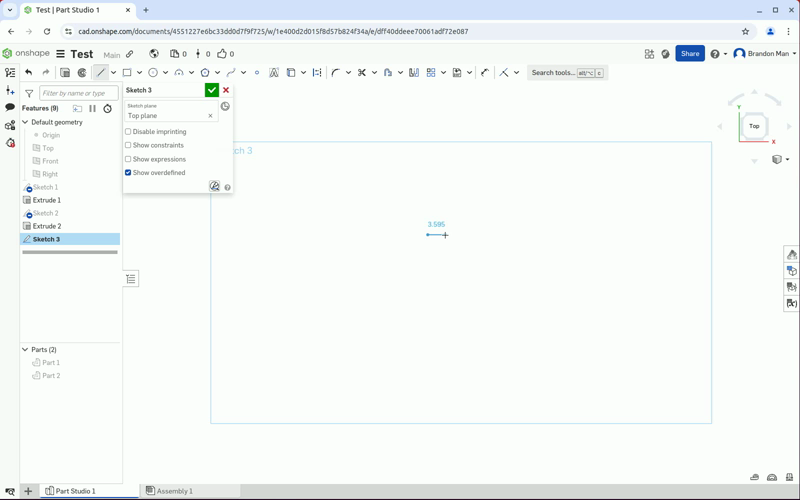
key_down(shift)
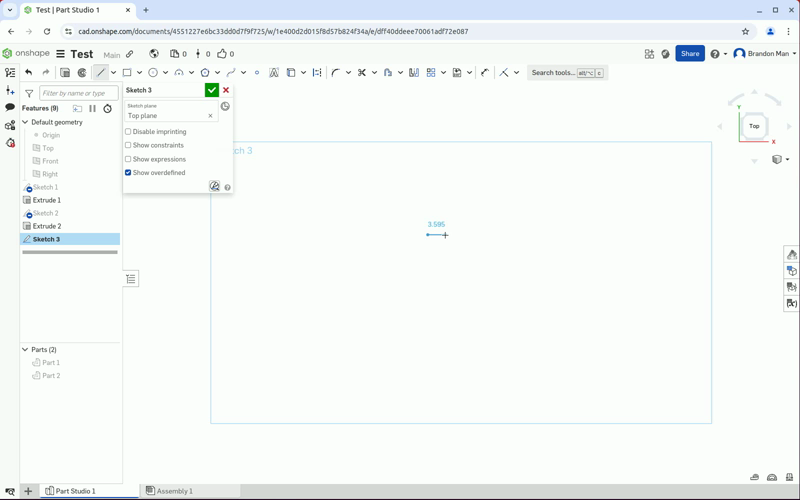
mouse_move(475, 234)
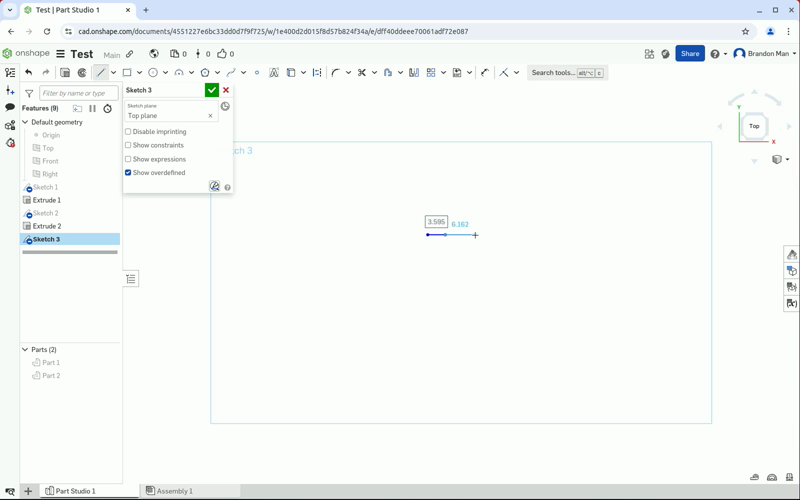
mouse_move(445, 223)
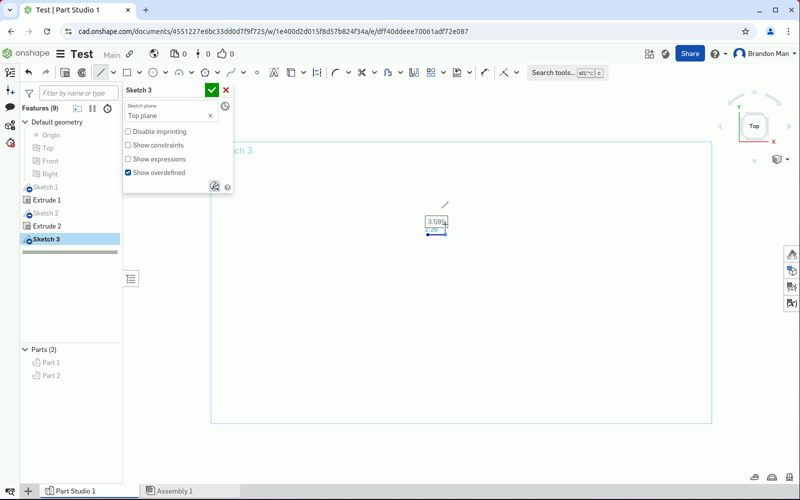
click(445, 223)
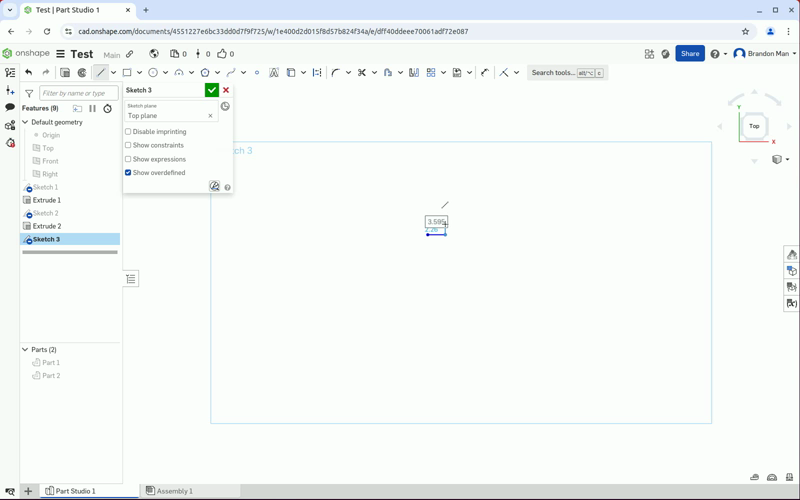
key_up(shift)
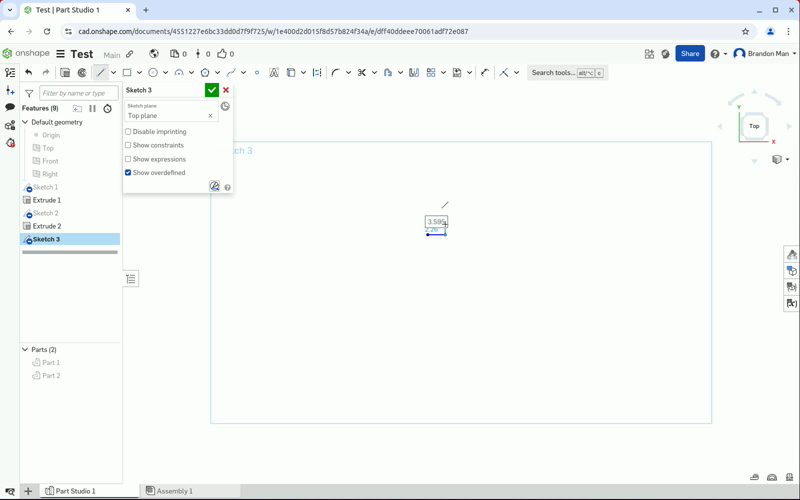
key_down(shift)
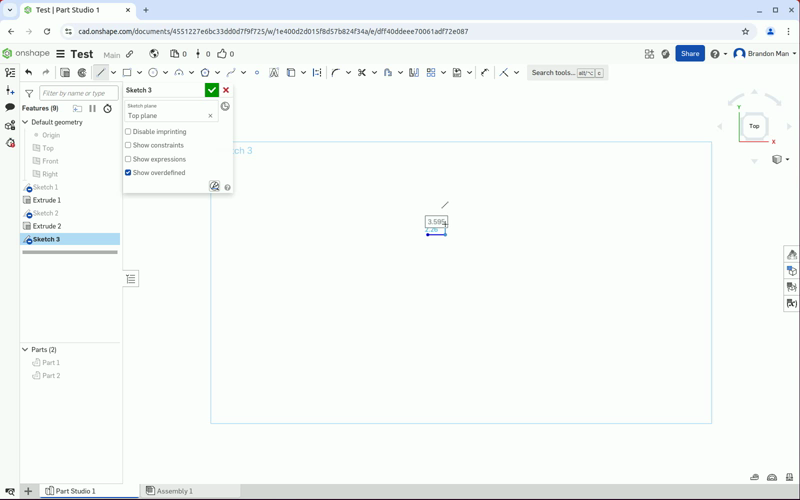
mouse_move(475, 223)
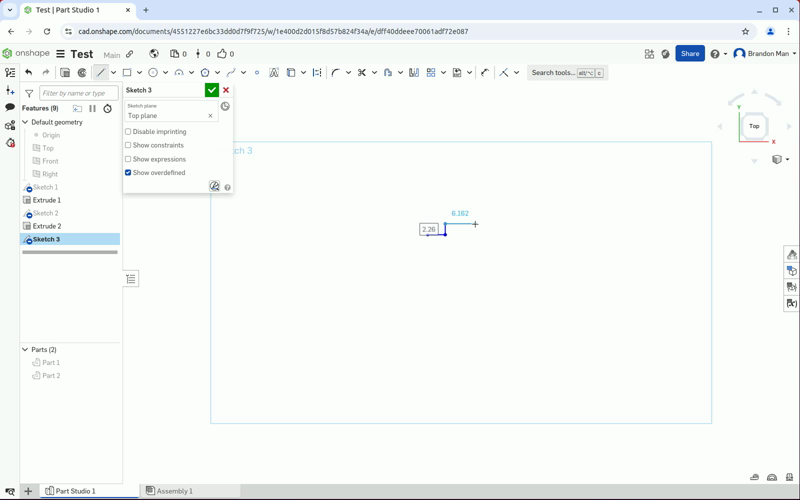
mouse_move(427, 223)
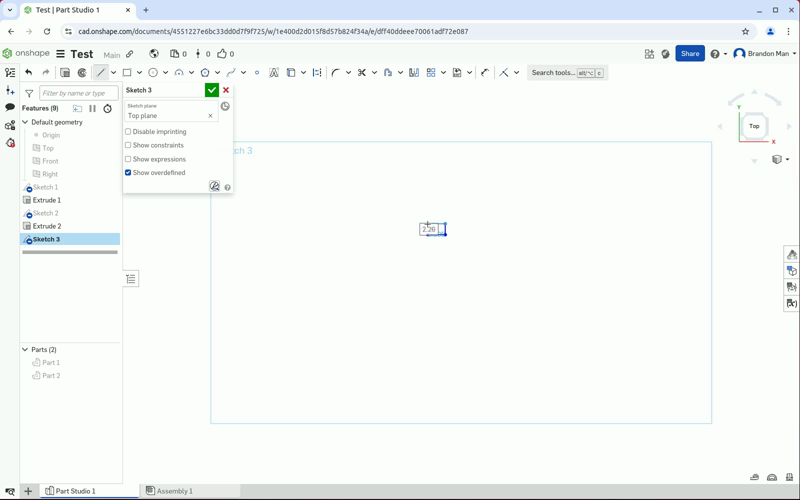
click(427, 223)
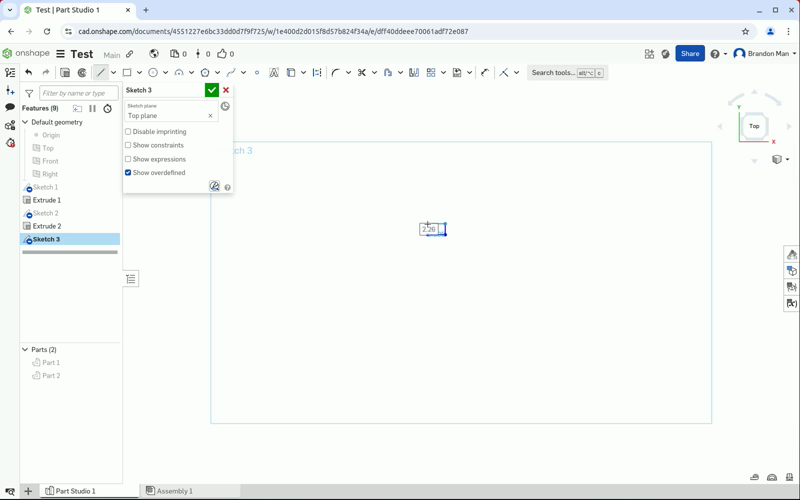
key_up(shift)
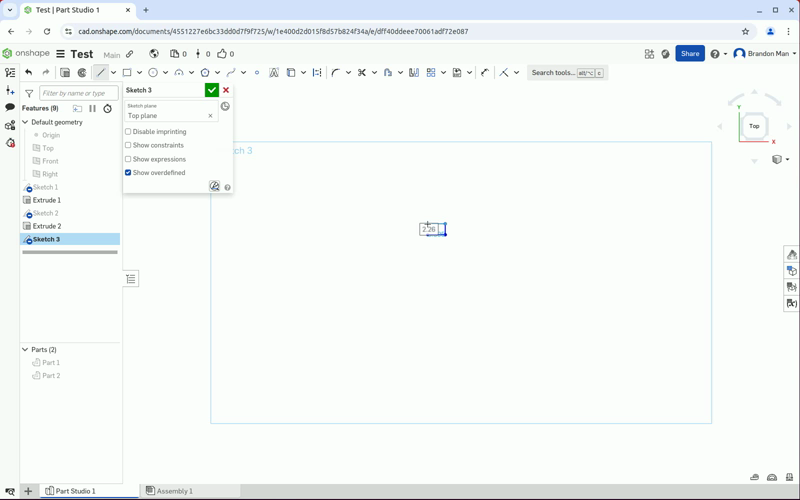
mouse_move(457, 223)
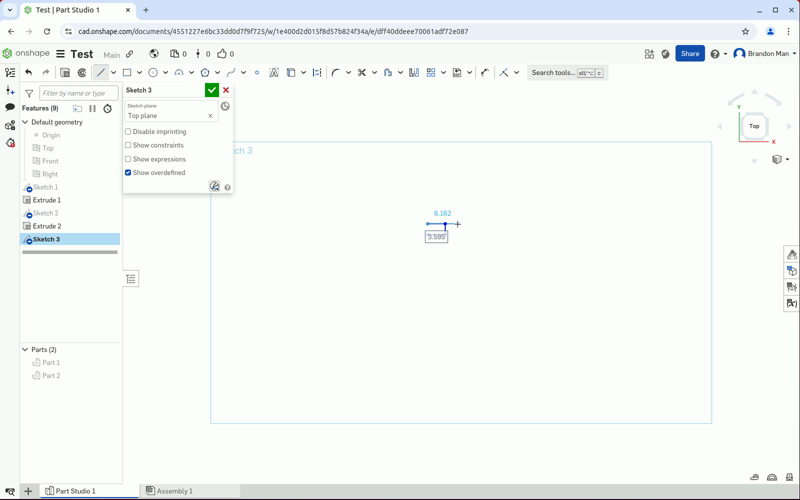
key_down(shift)
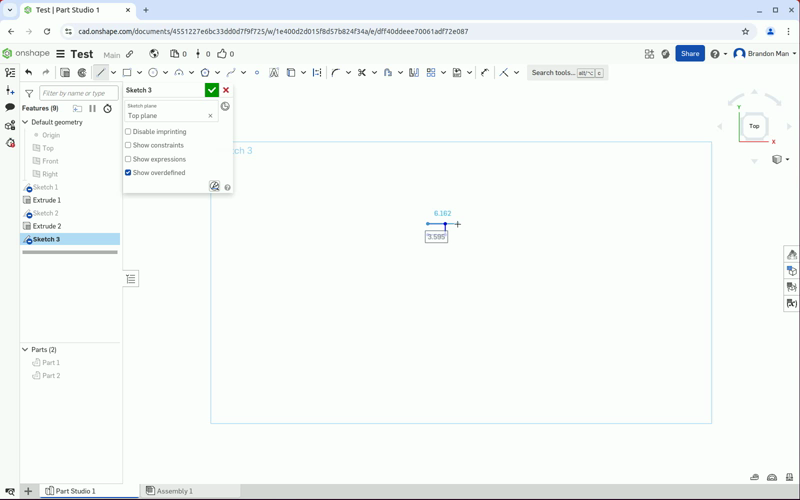
mouse_move(427, 234)
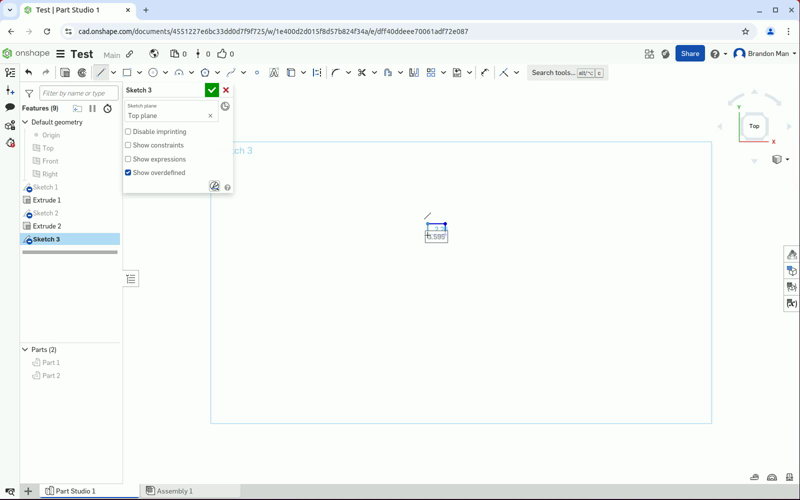
key_up(shift)
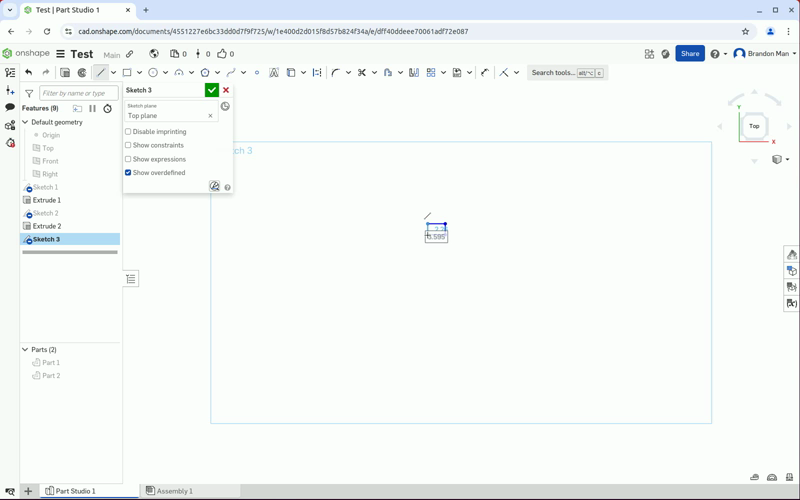
click(427, 234)
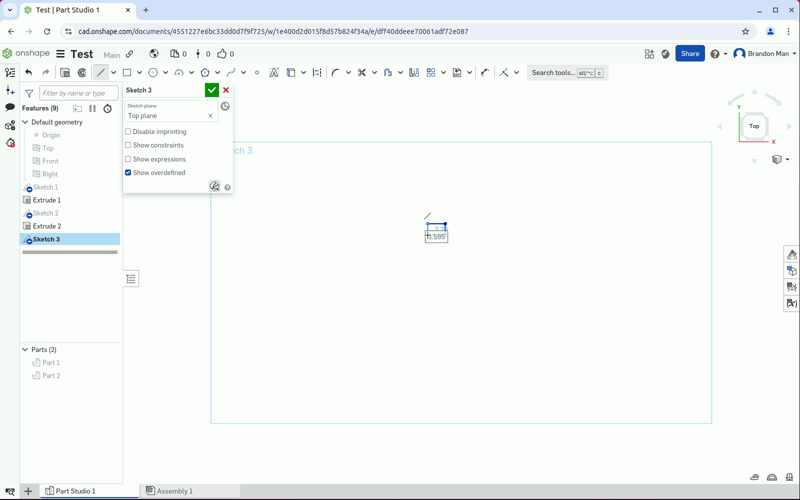
key(esc)
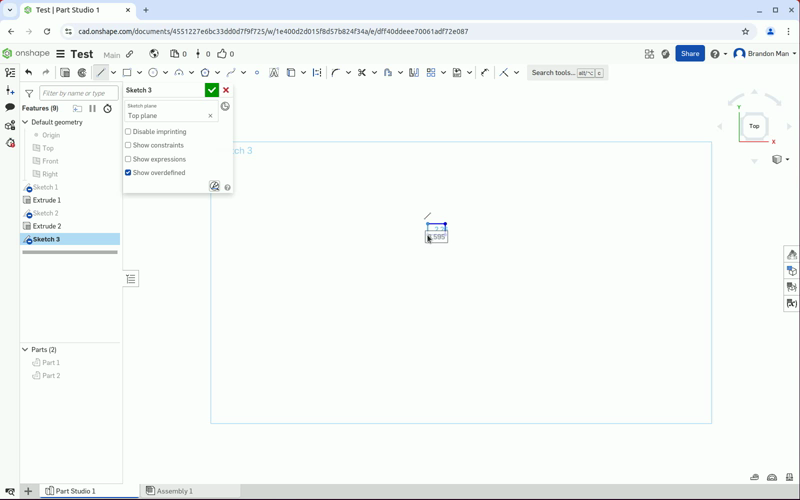
mouse_move(439, 226)
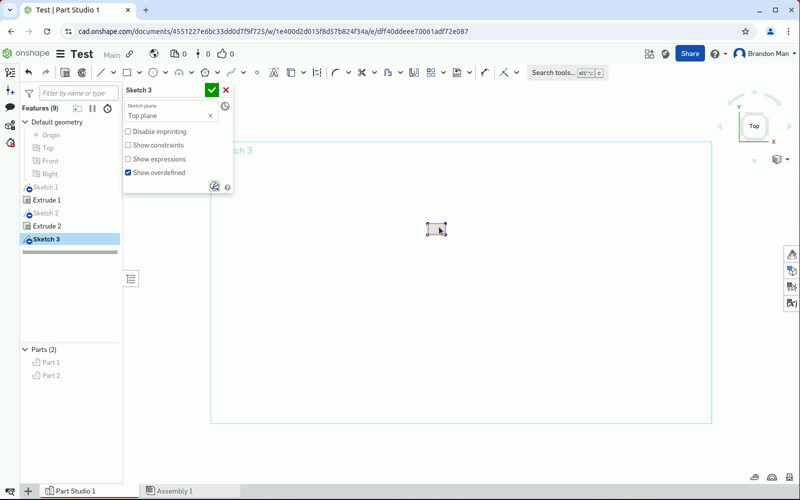
scroll(6)
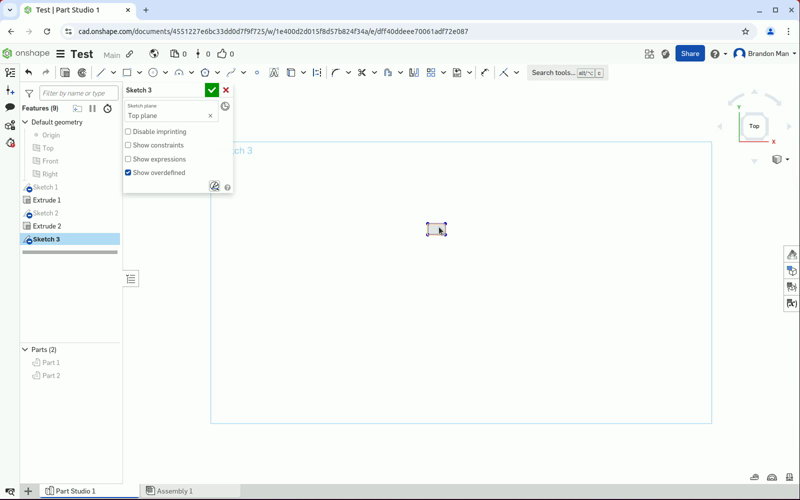
scroll(6)
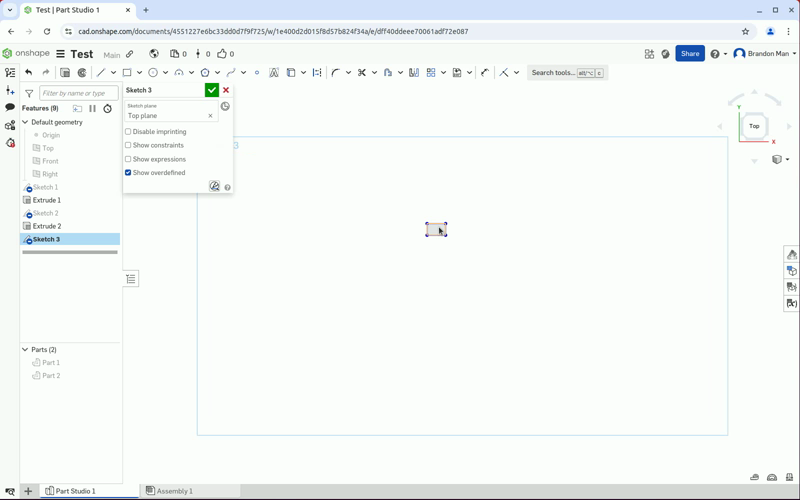
scroll(6)
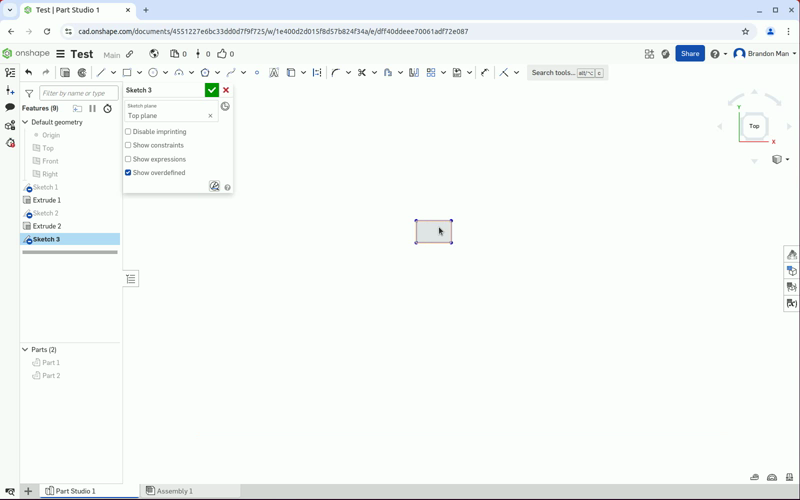
scroll(6)
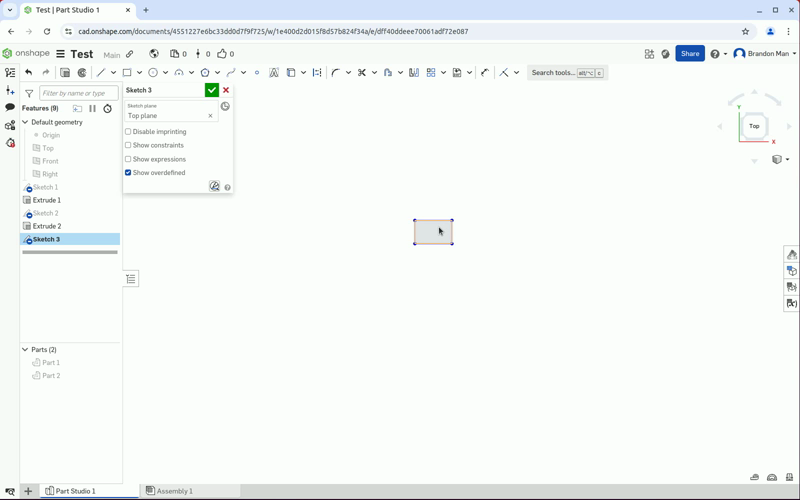
scroll(6)
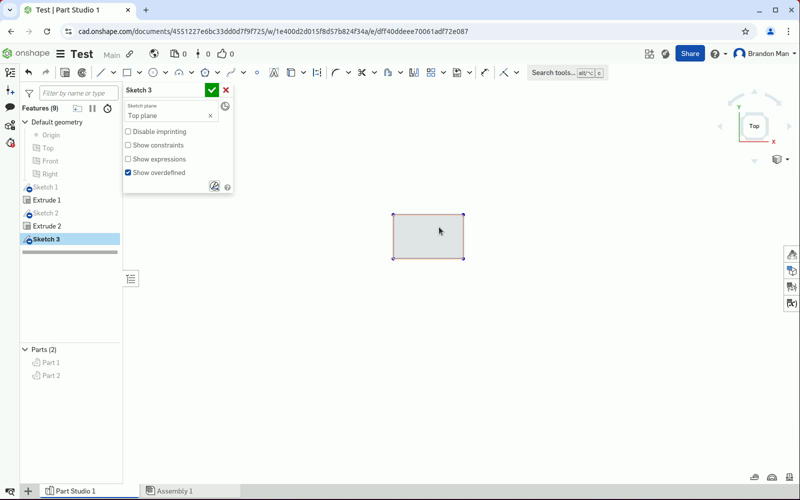
scroll(6)
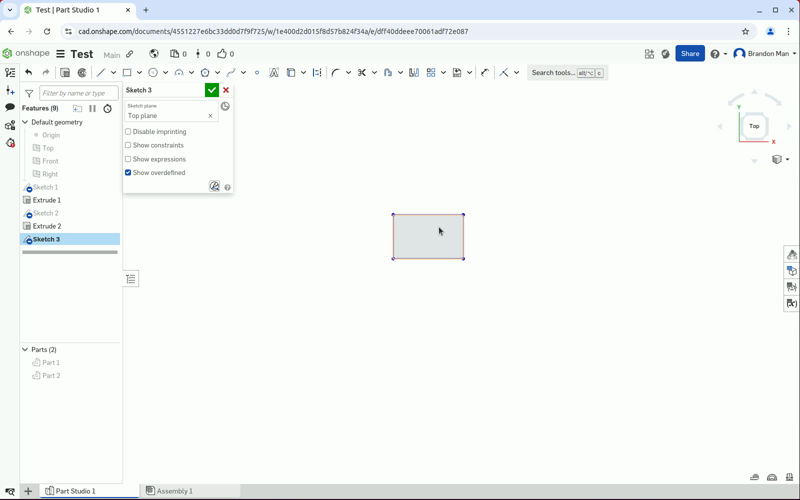
scroll(6)
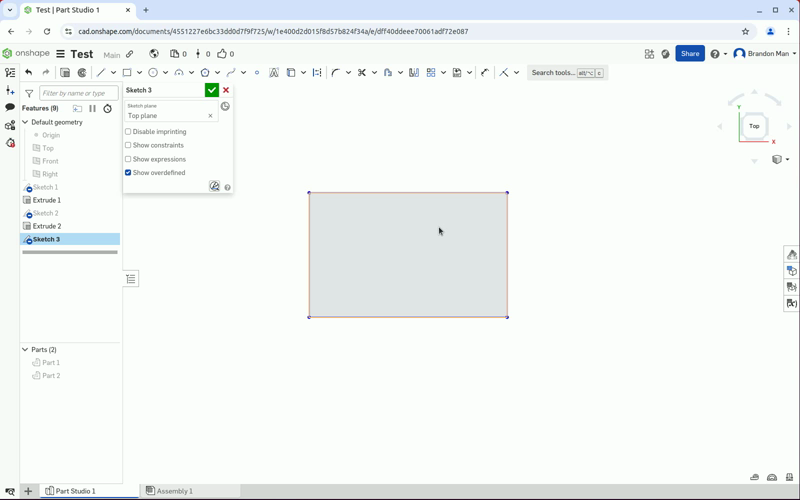
click(439, 226)
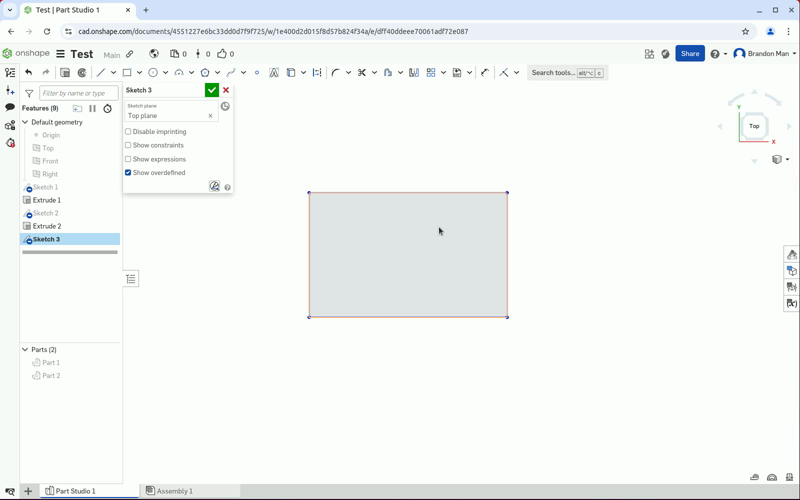
scroll(-6)
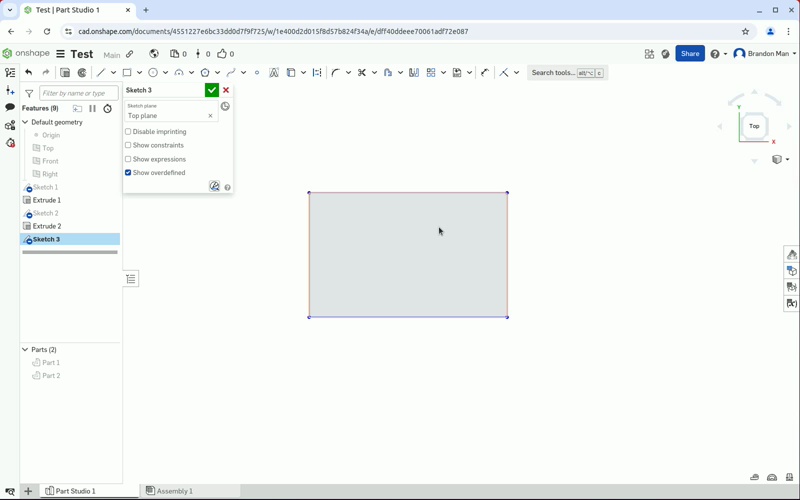
scroll(-6)
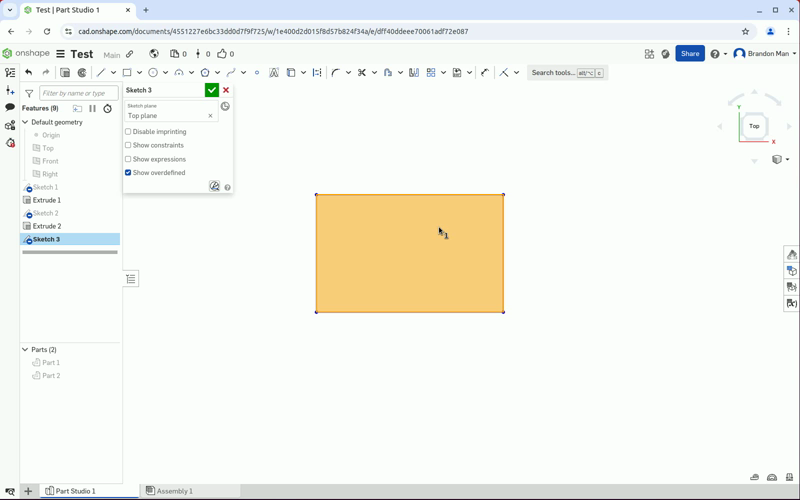
scroll(-6)
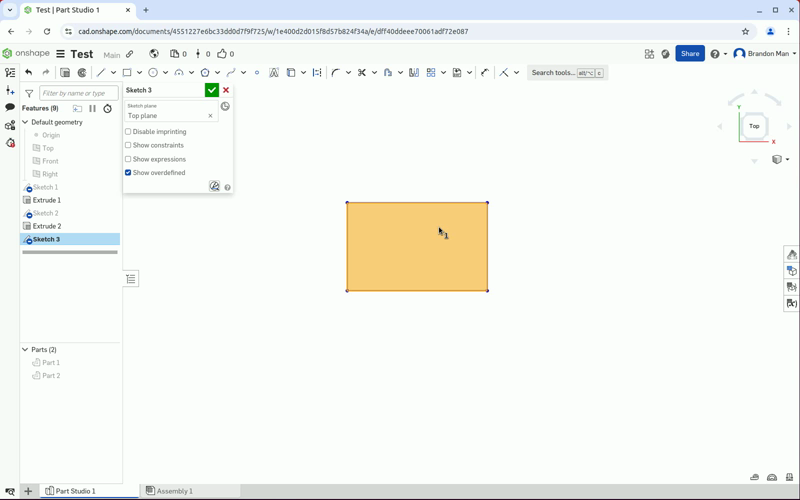
scroll(-6)
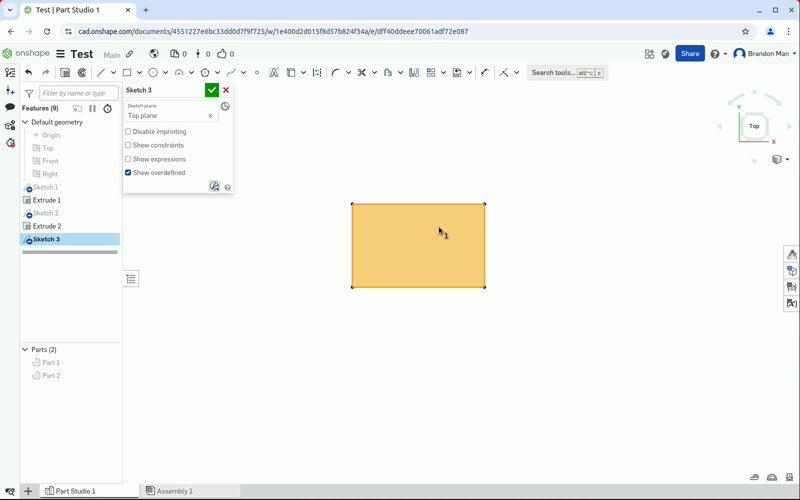
scroll(-6)
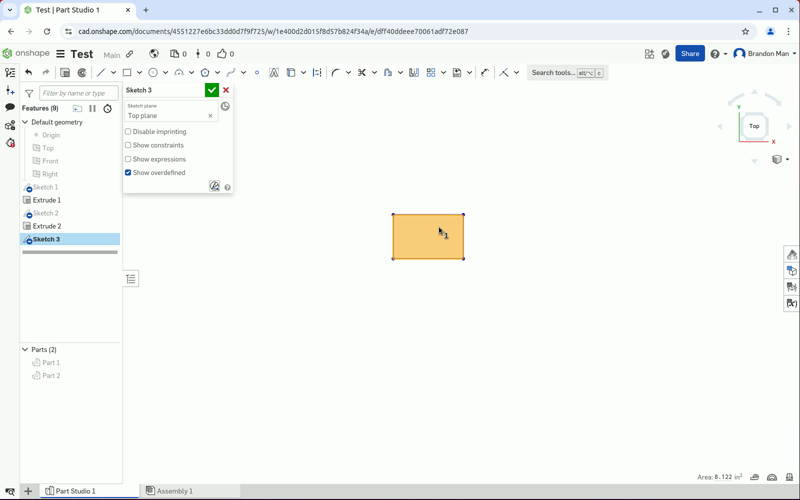
scroll(-6)
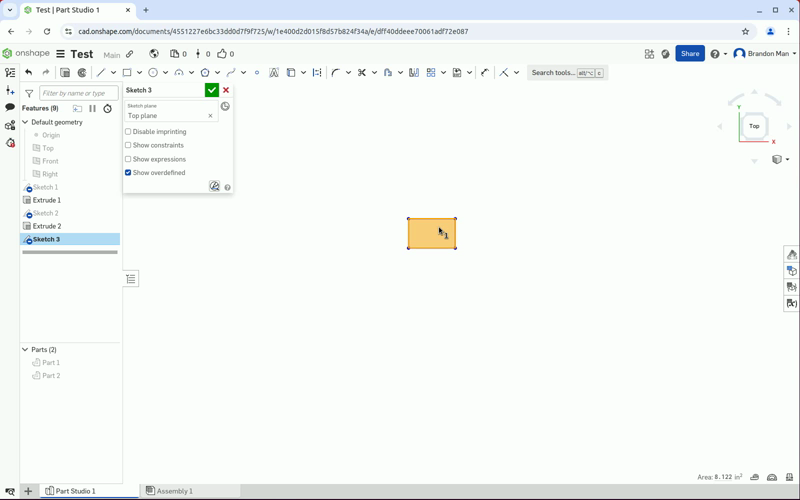
scroll(-6)
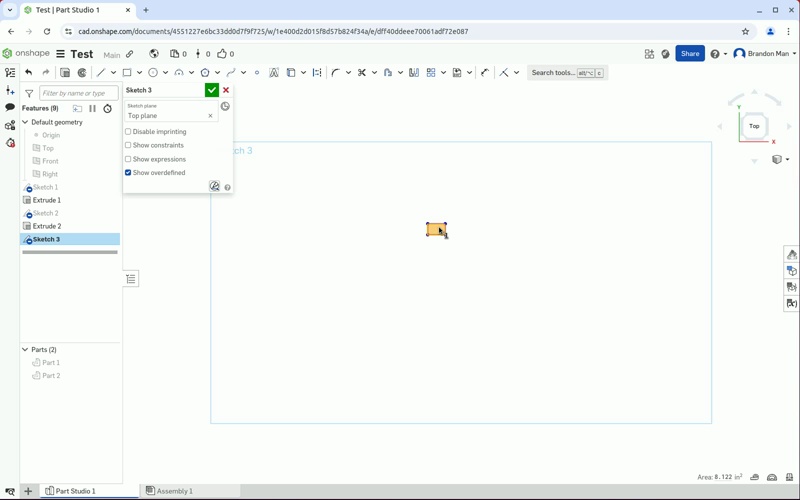
mouse_move(73, 352)
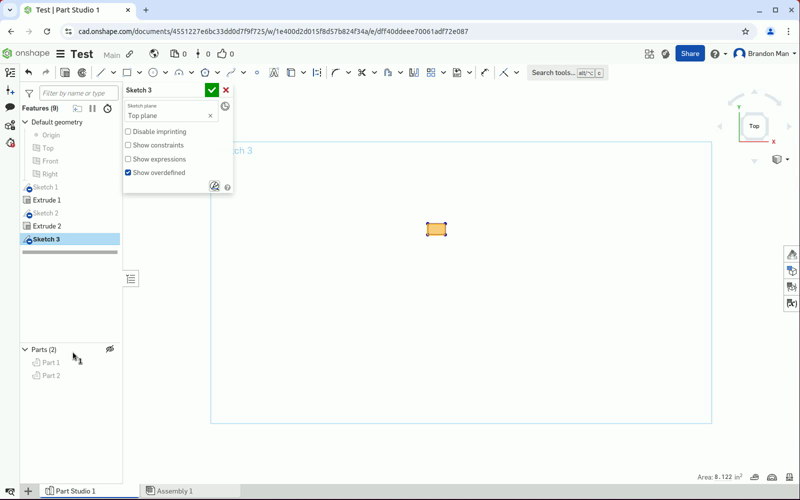
key(shift+y)
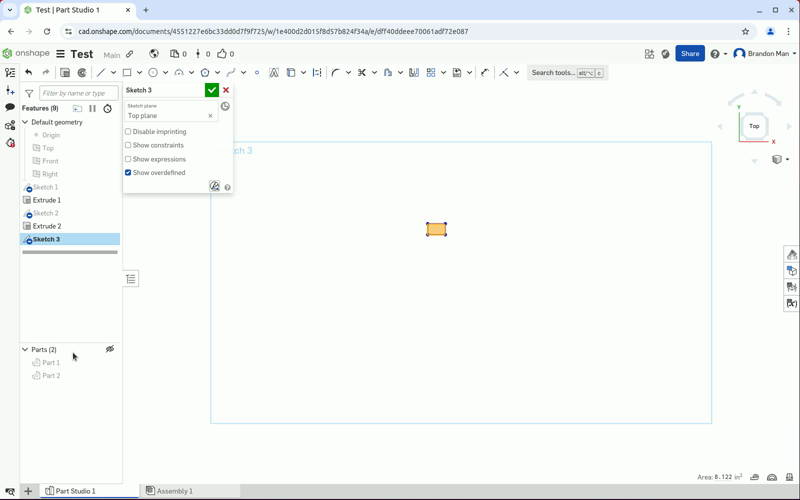
key(shift+e)
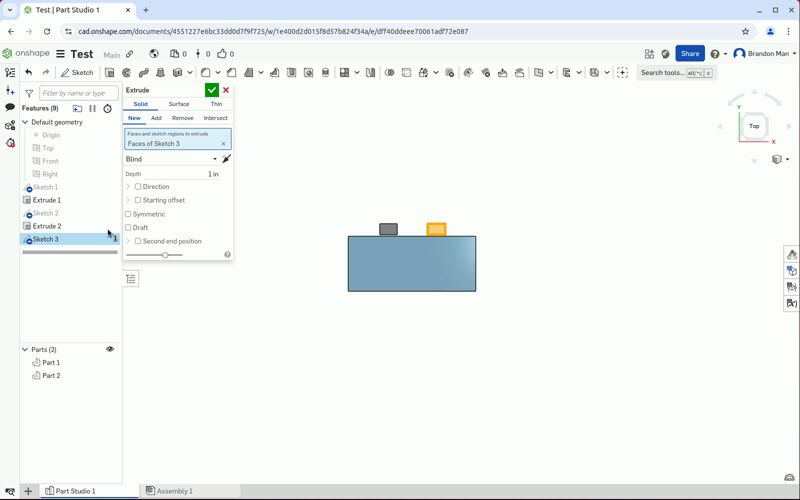
mouse_move(143, 106)
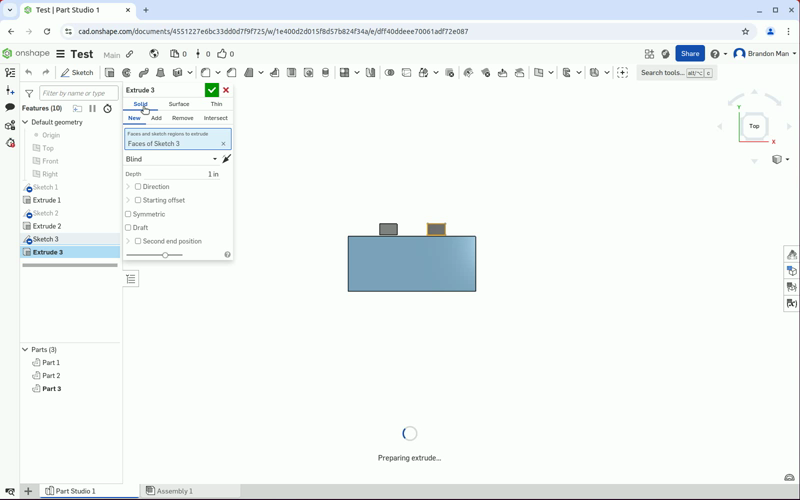
click(143, 106)
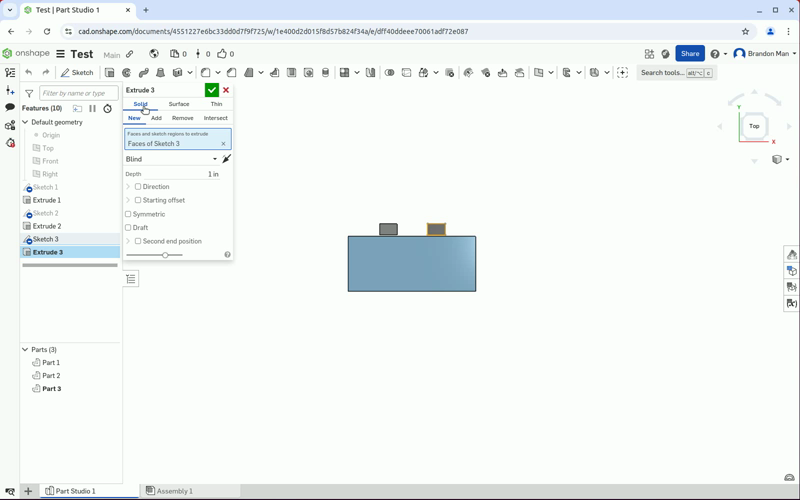
mouse_move(137, 120)
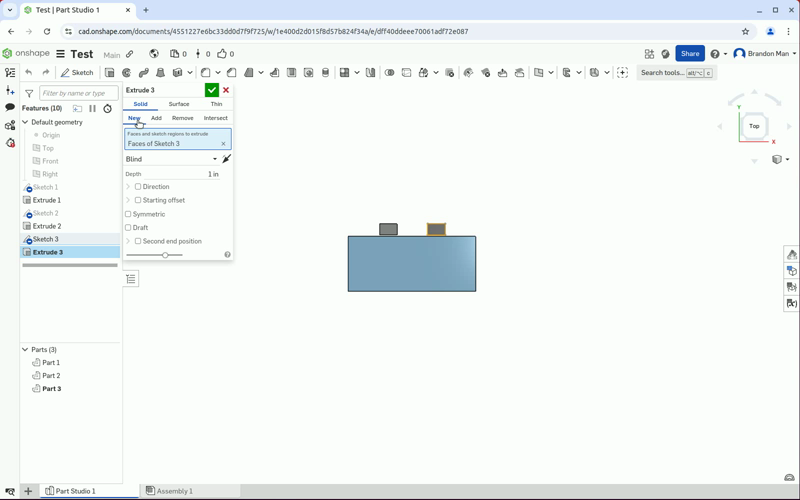
click(137, 120)
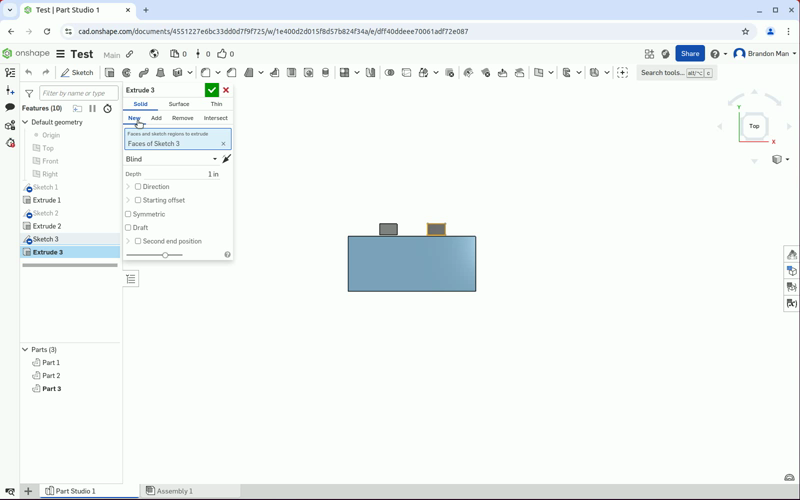
key(tab, 4)
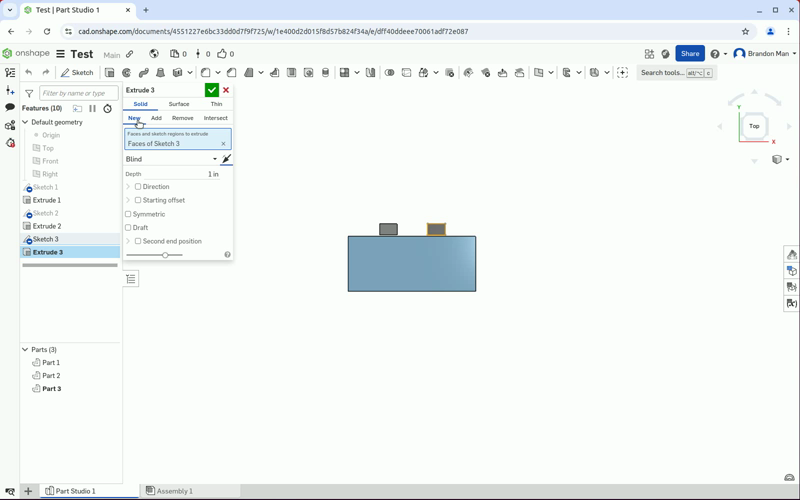
text(2.166)
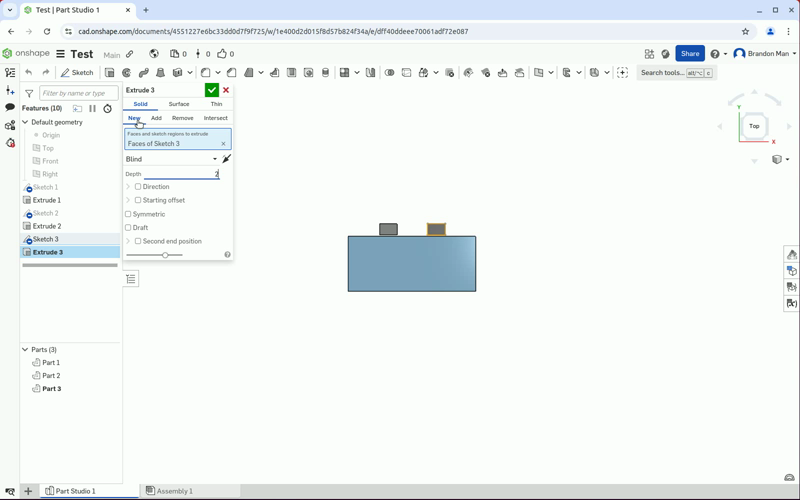
key(enter)
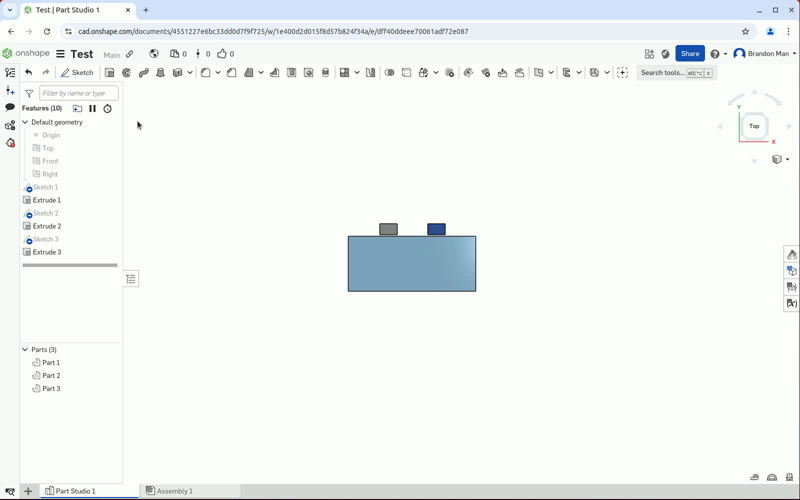
key(shift+h)
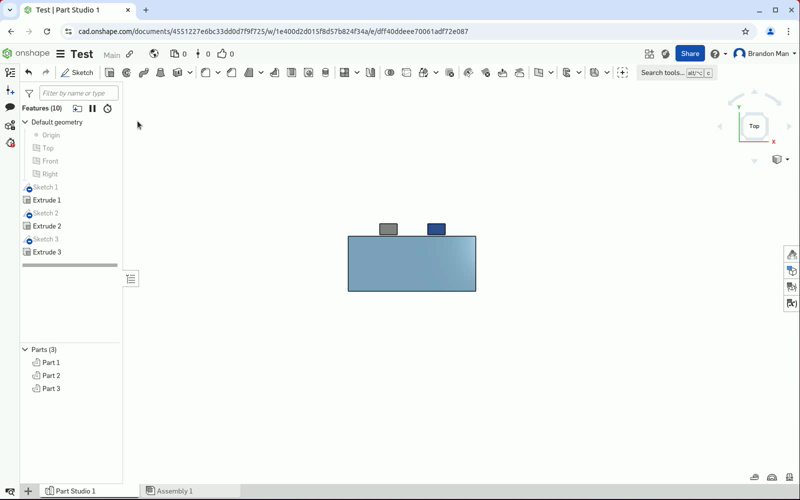
key(shift+h)
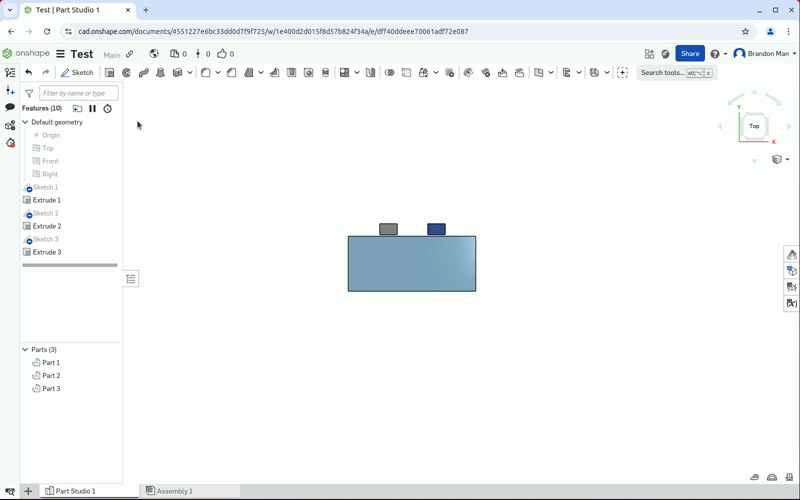
key(shift+7)
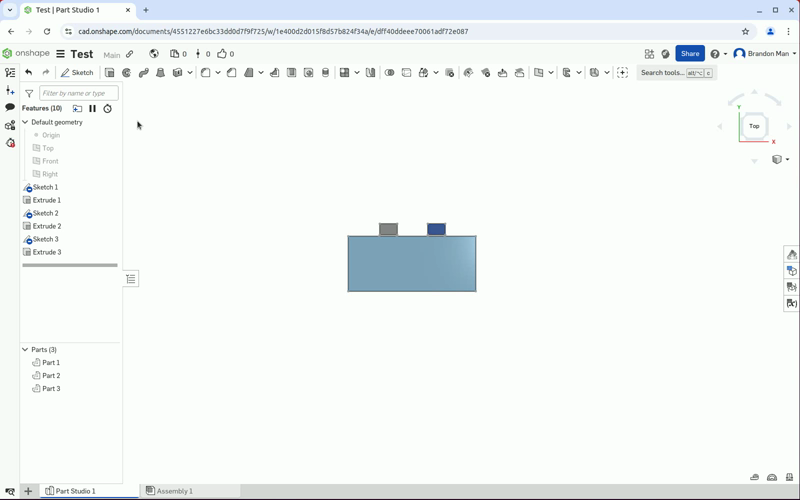
key(up, 3)
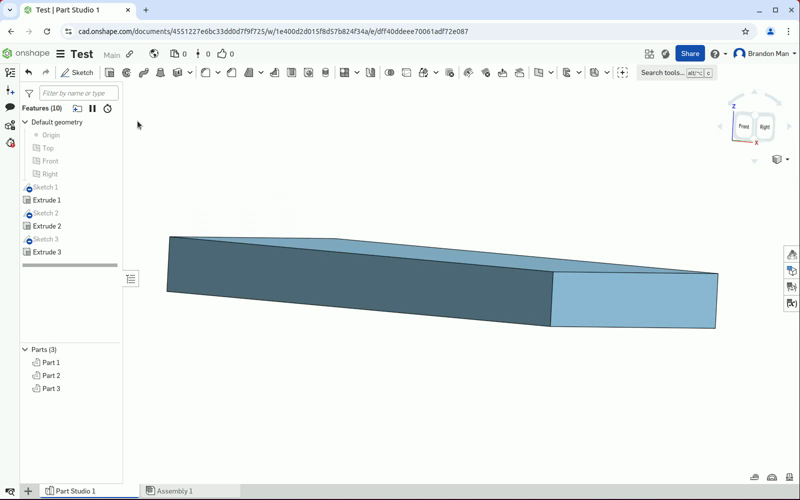
key(left, 3)
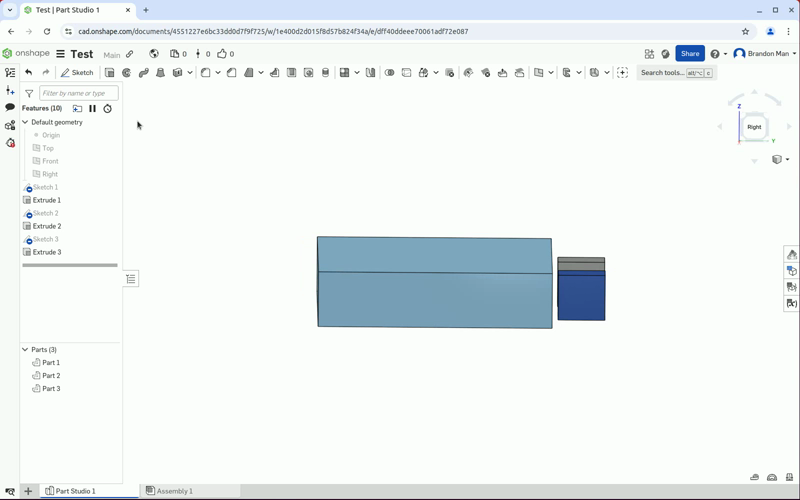
key(right, 3)
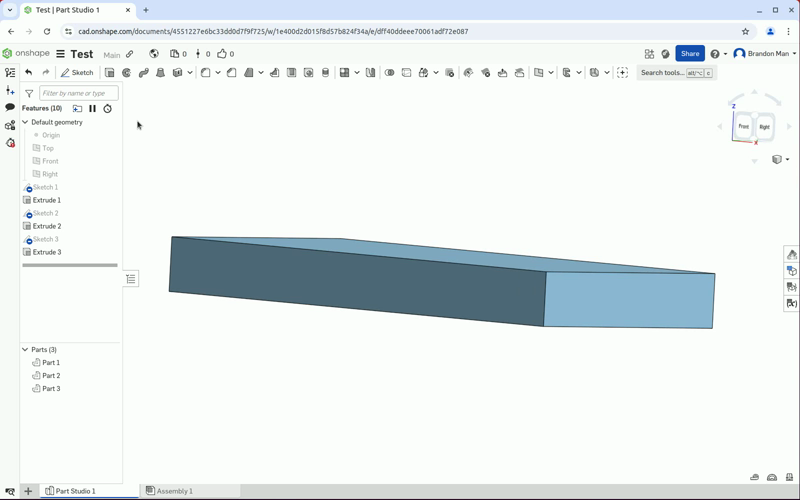
key(down, 3)
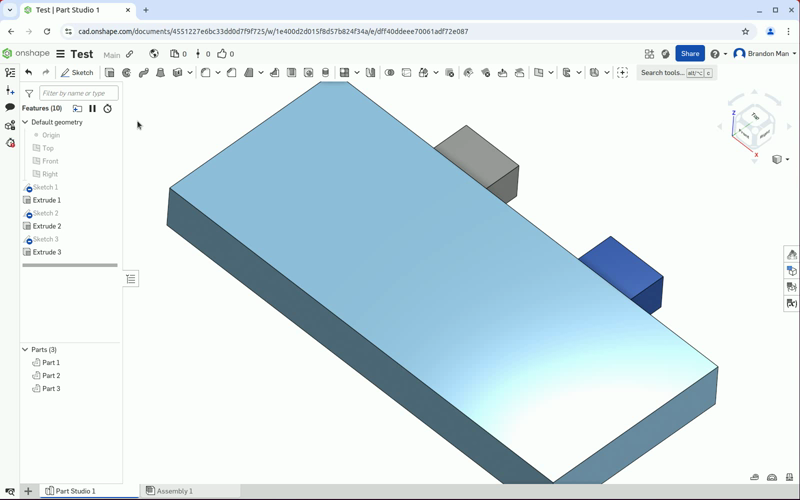
mouse_move(73, 189)
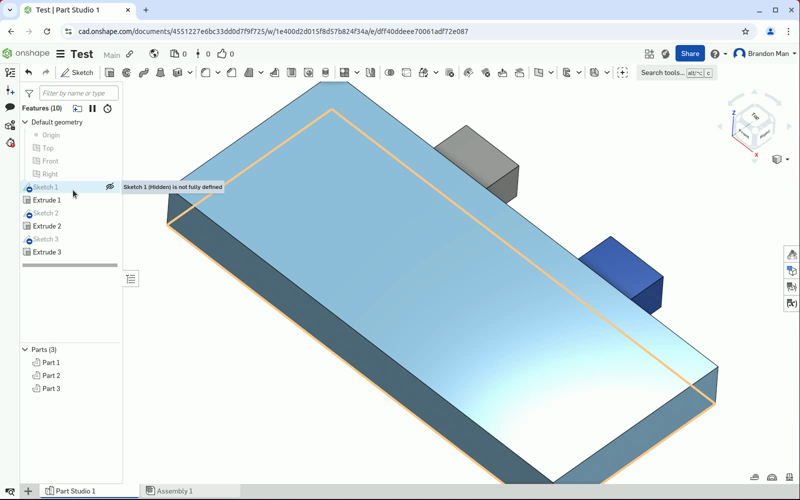
click(73, 189)